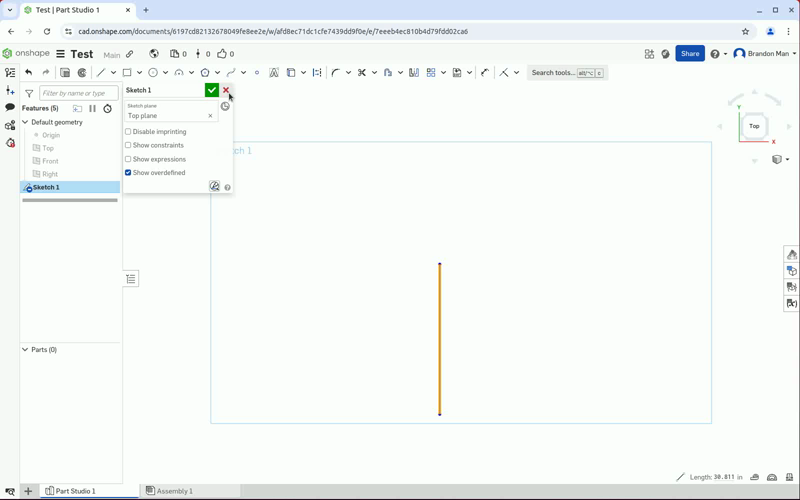
key(shift+h)
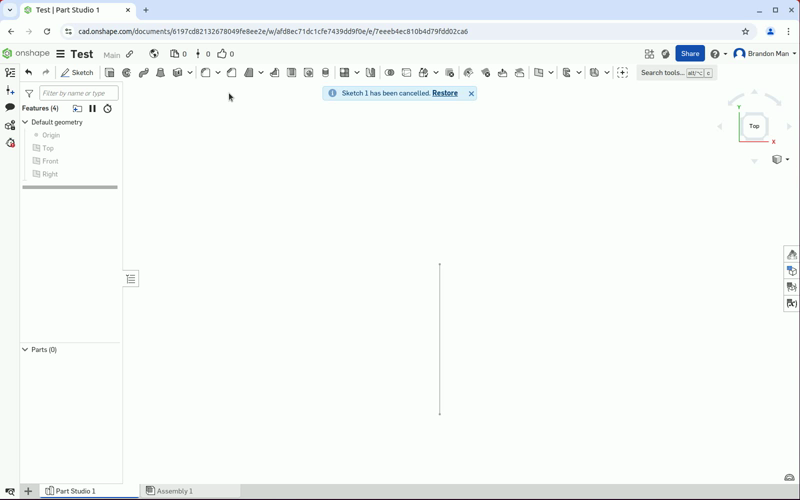
mouse_move(73, 352)
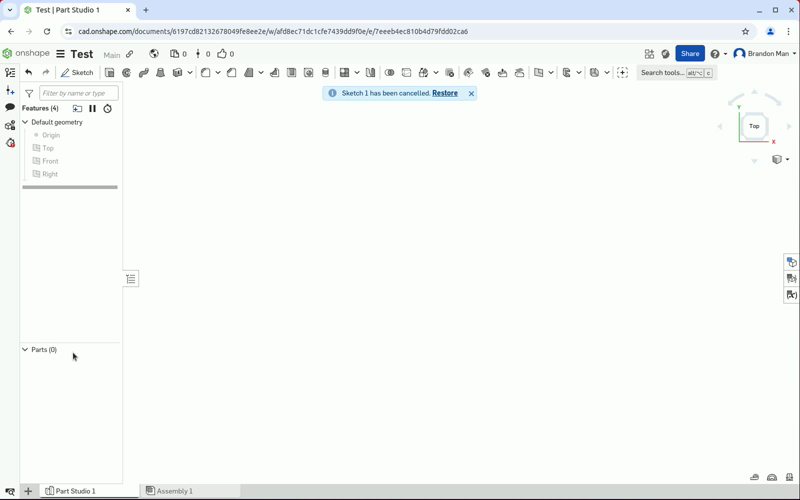
key(y)
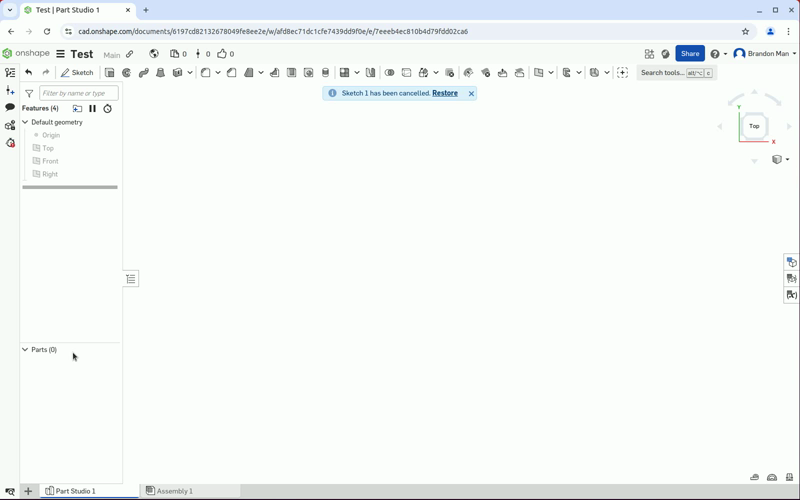
key(shift+p)
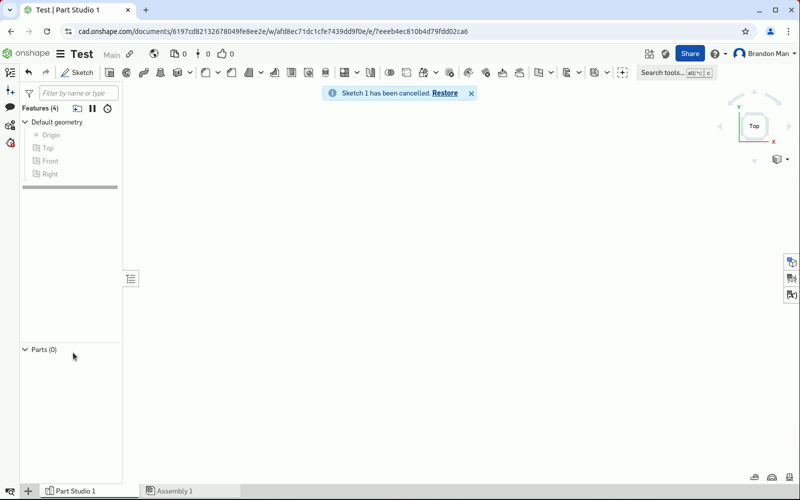
key(space)
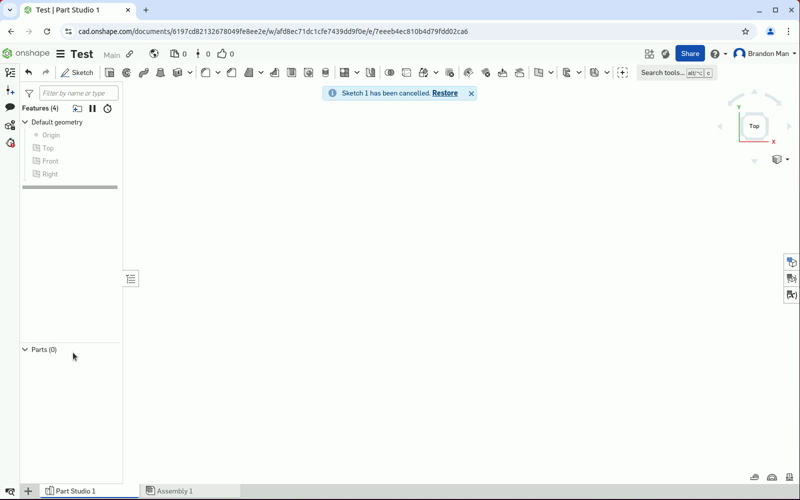
key_down(shift)
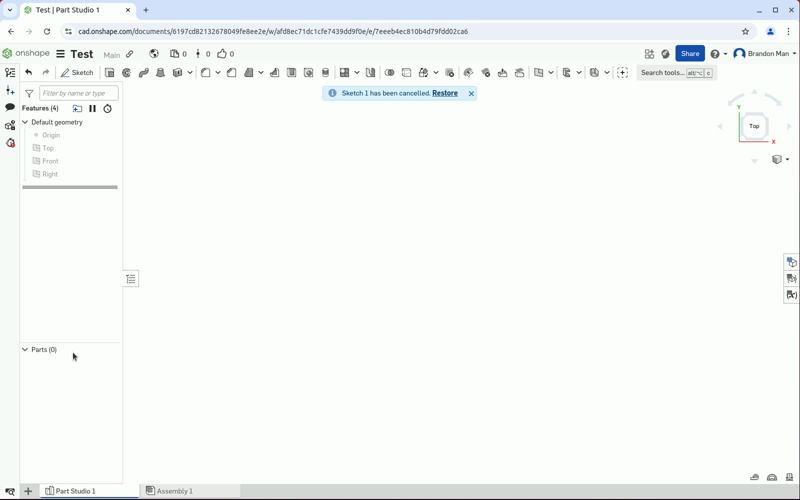
key(up)
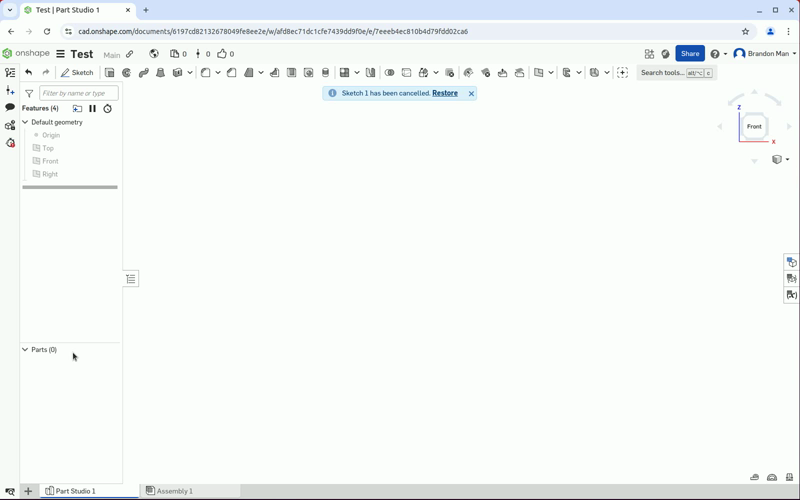
key_up(shift)
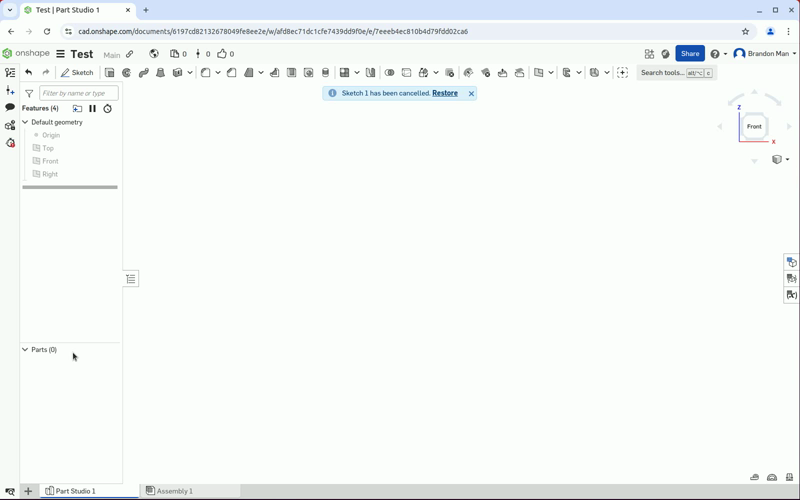
mouse_move(73, 352)
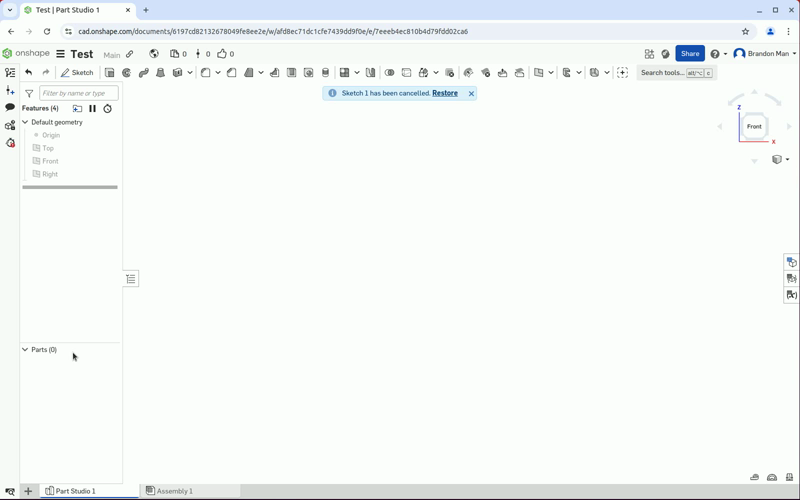
key(shift+y)
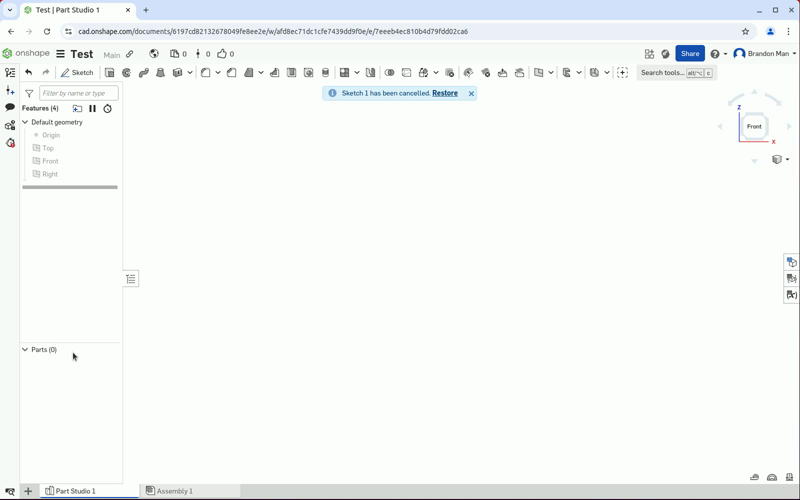
key(shift+s)
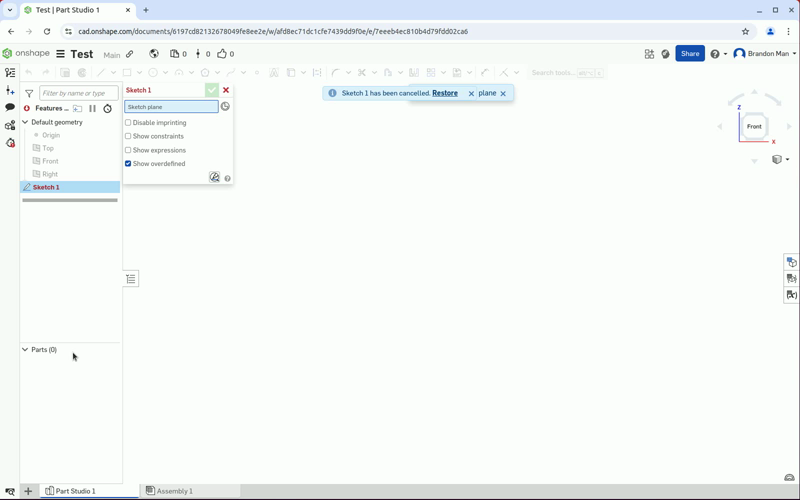
mouse_move(73, 163)
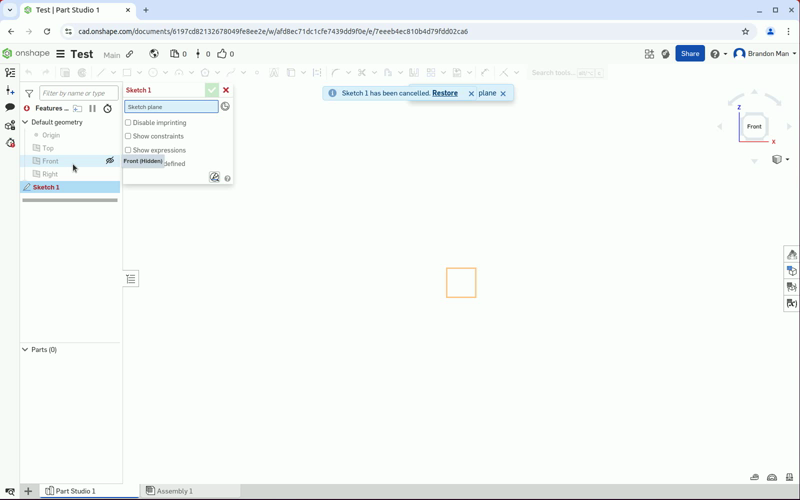
click(73, 163)
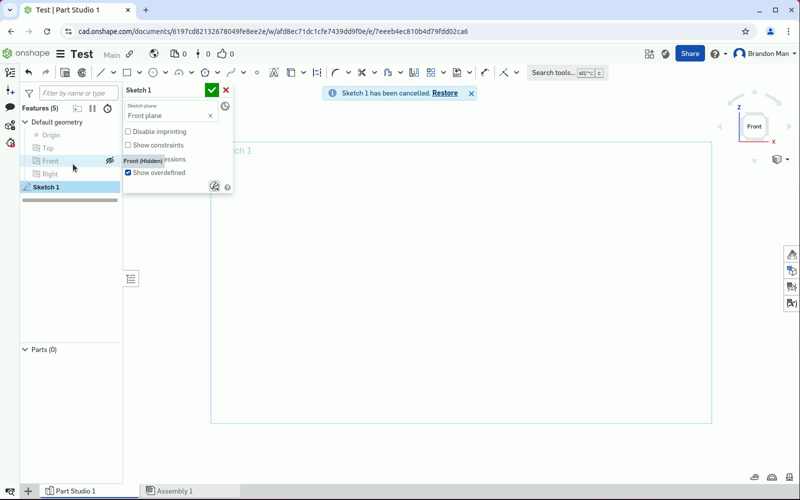
mouse_move(73, 352)
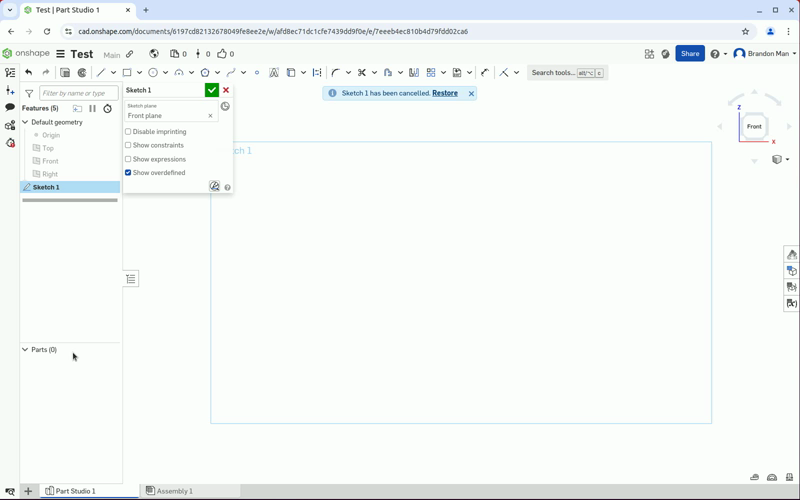
key(y)
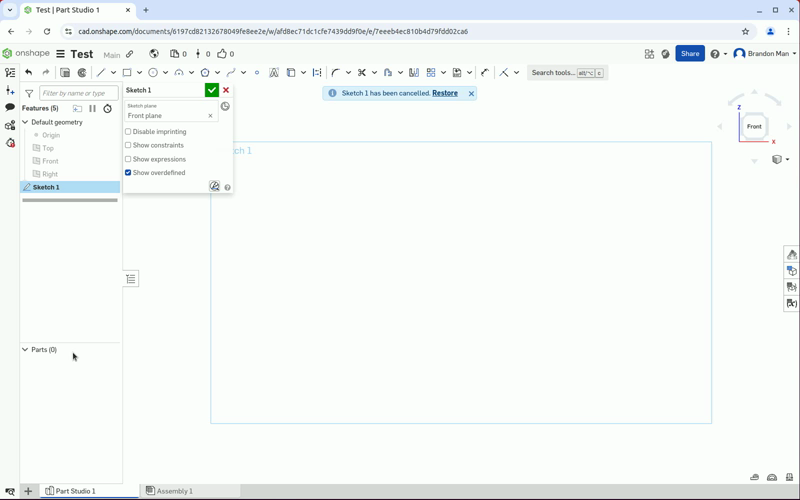
key(l)
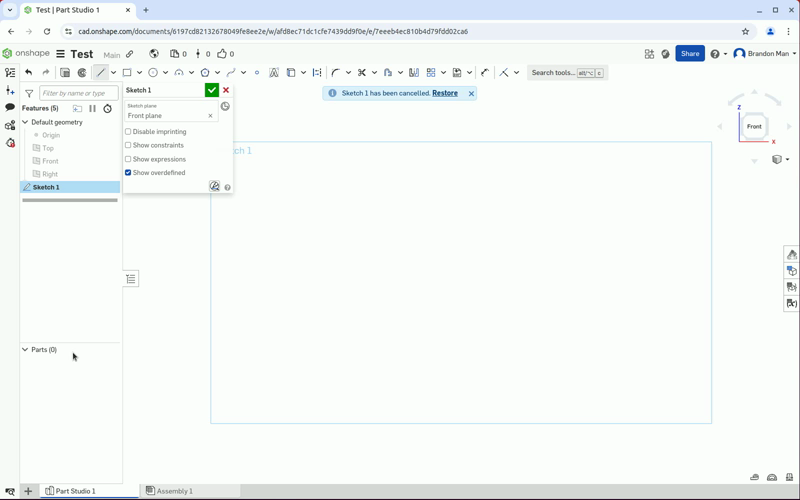
key_down(shift)
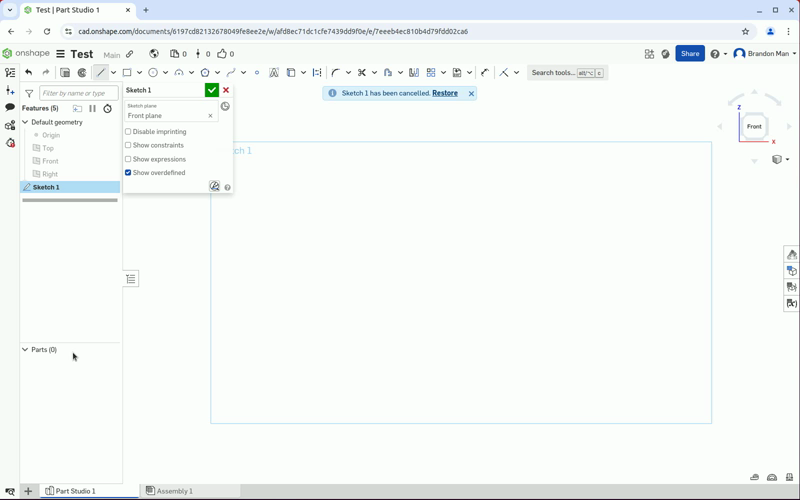
mouse_move(376, 395)
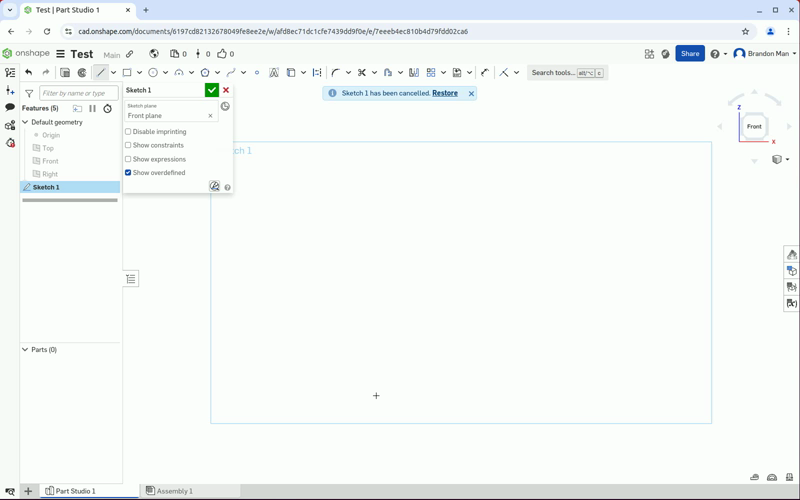
click(376, 395)
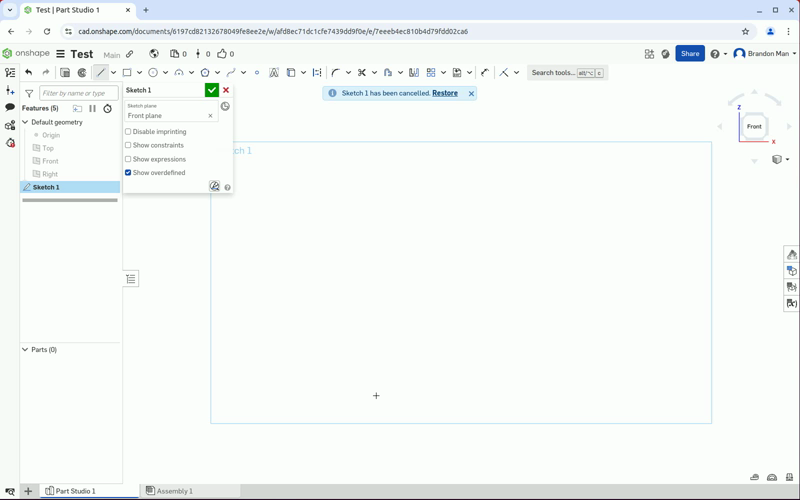
key_up(shift)
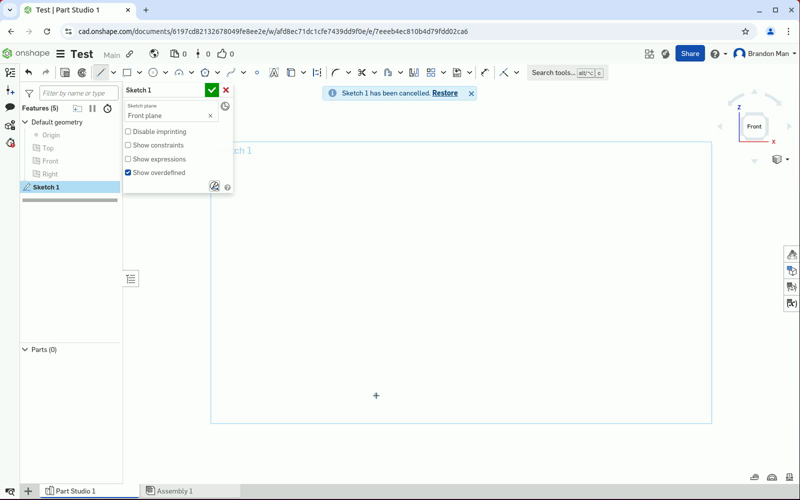
key_down(shift)
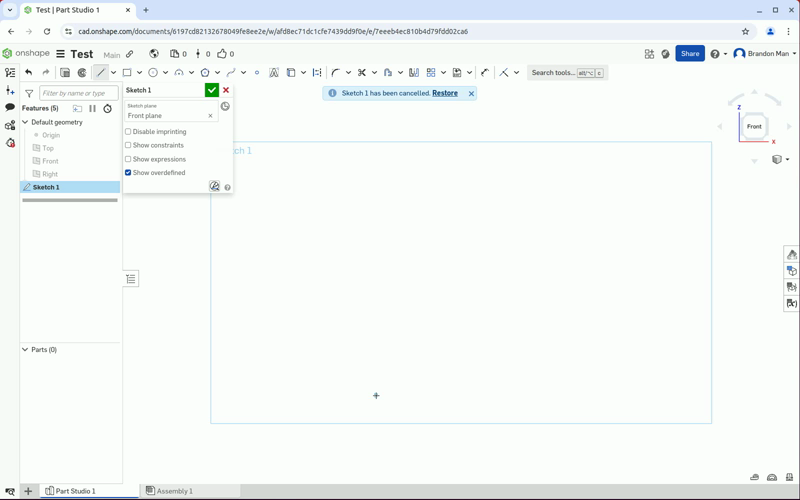
mouse_move(460, 395)
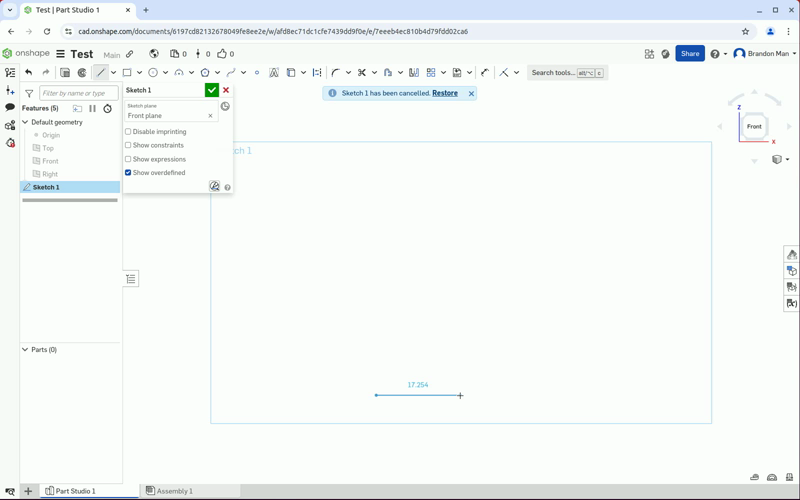
click(460, 395)
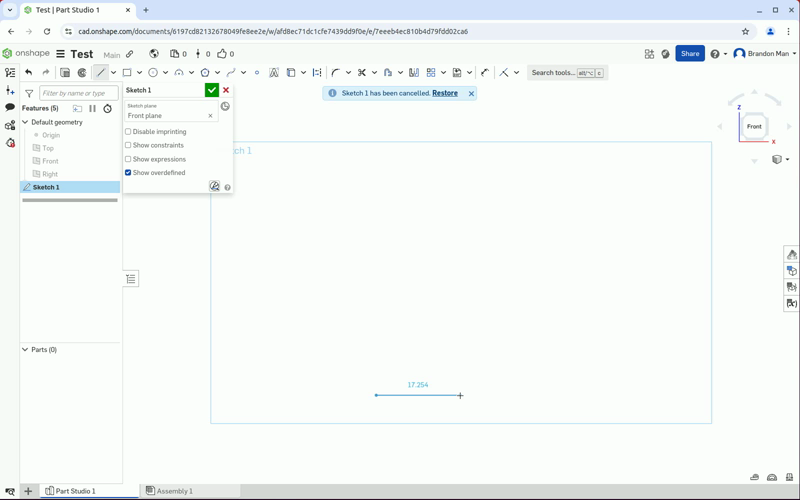
key_up(shift)
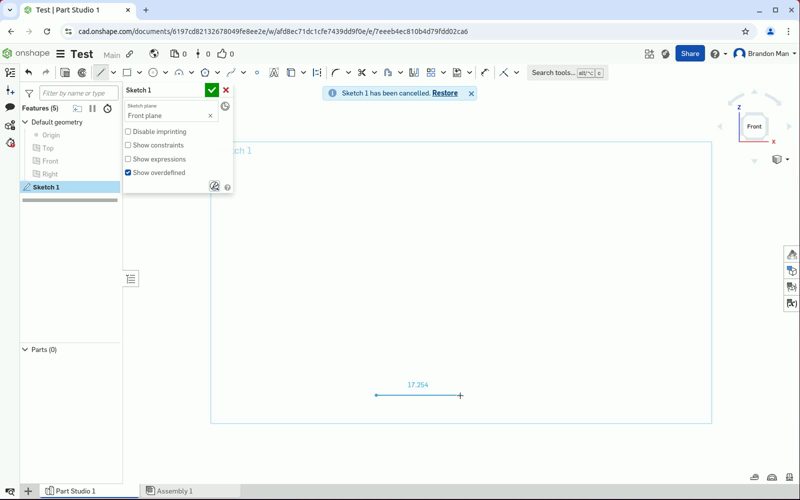
key(esc)
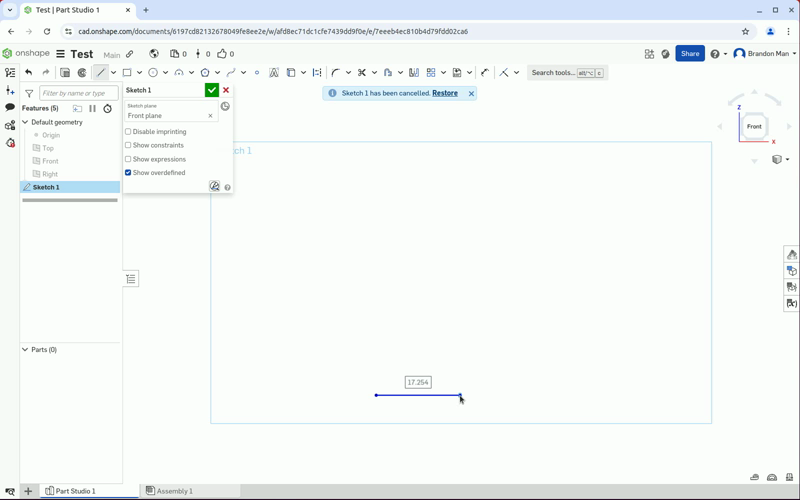
key(a)
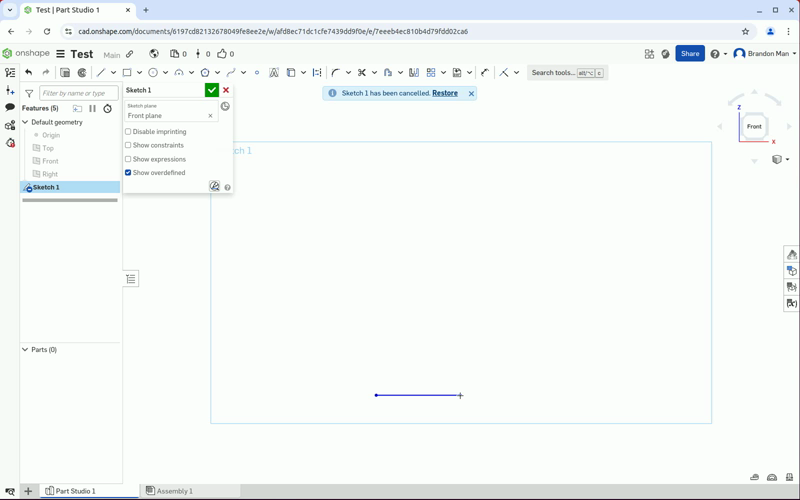
mouse_move(460, 395)
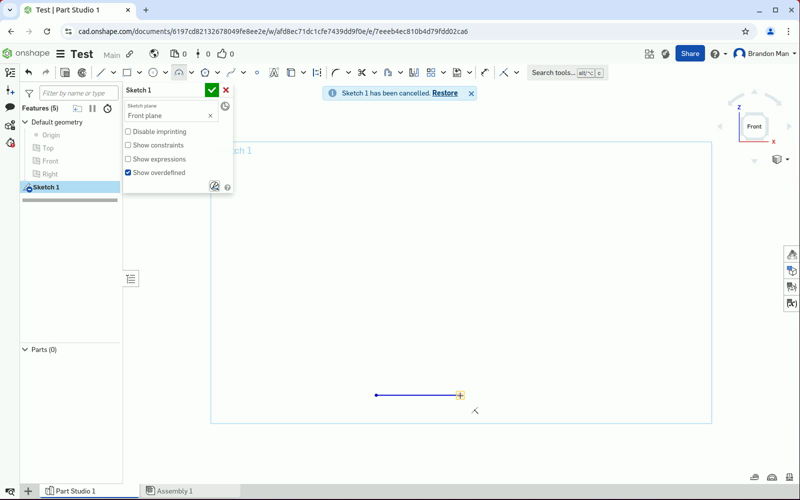
click(460, 395)
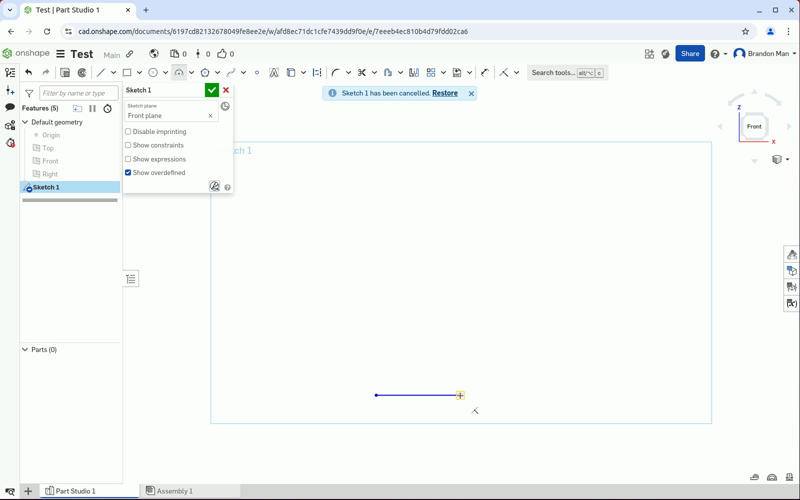
key_down(shift)
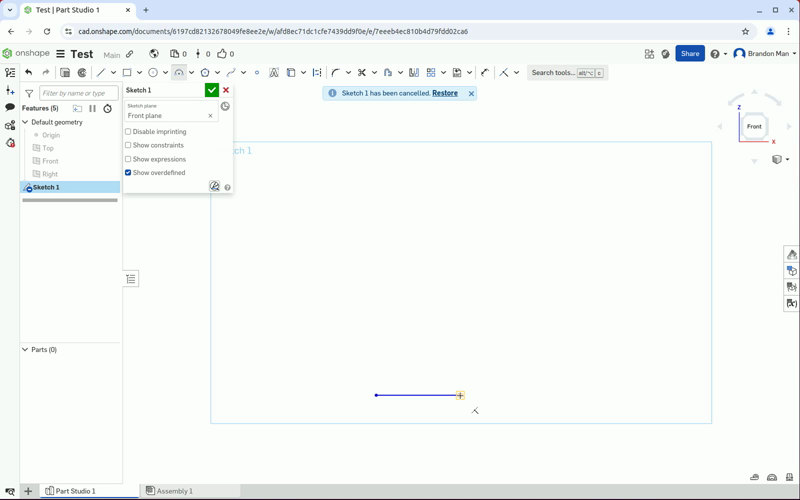
mouse_move(482, 312)
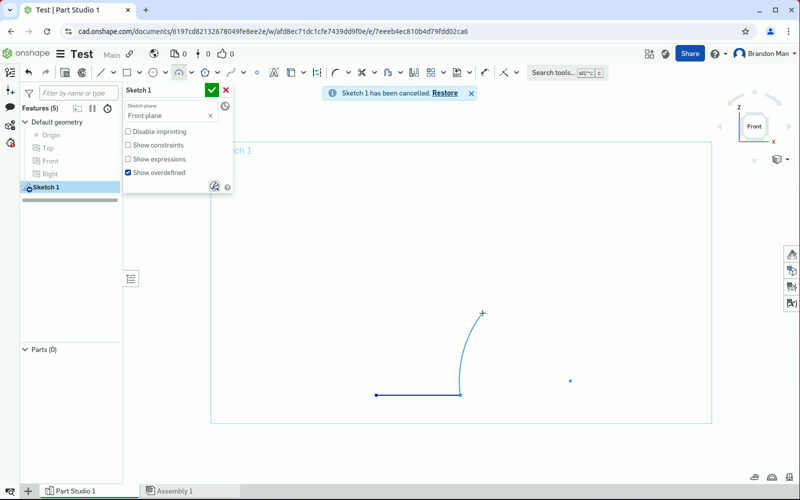
click(482, 312)
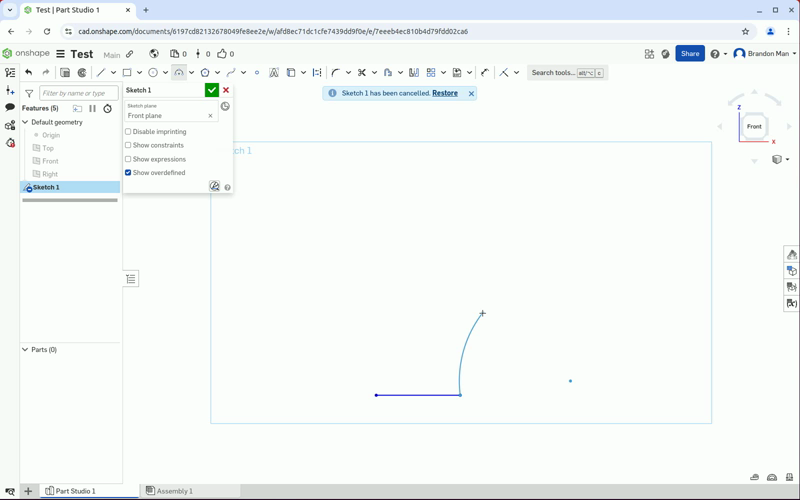
mouse_move(507, 363)
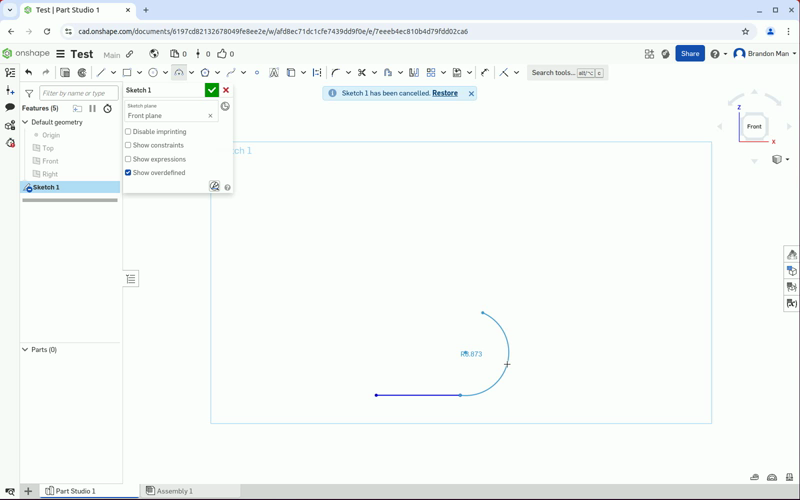
click(507, 363)
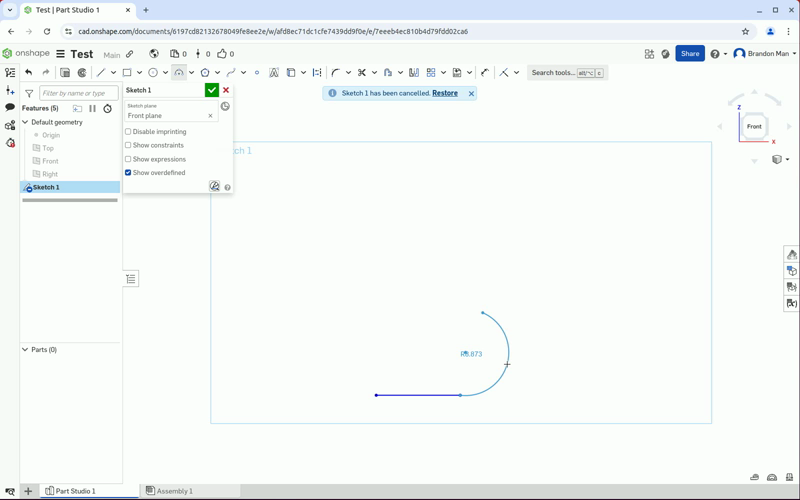
key_up(shift)
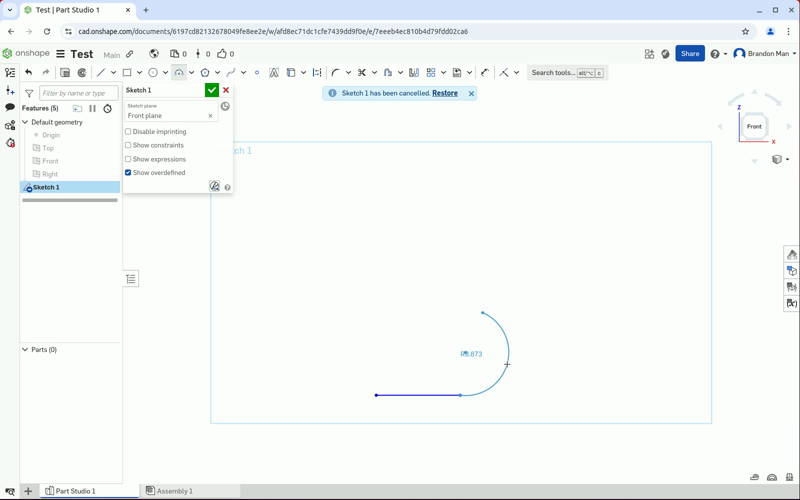
mouse_move(482, 312)
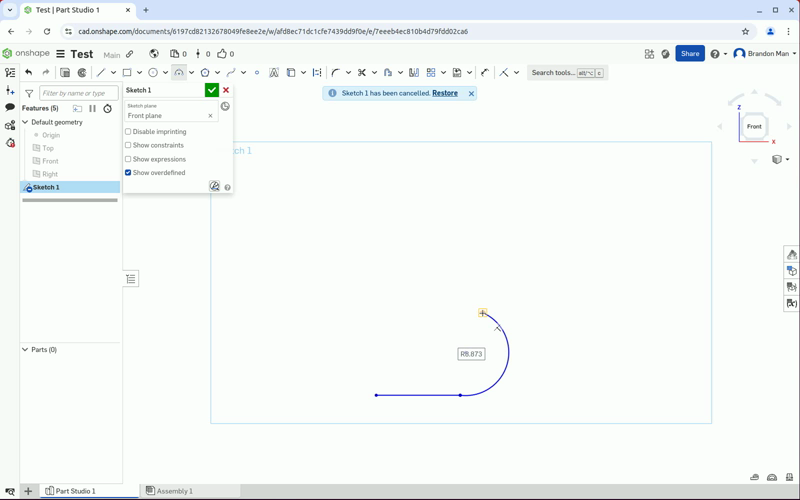
click(482, 312)
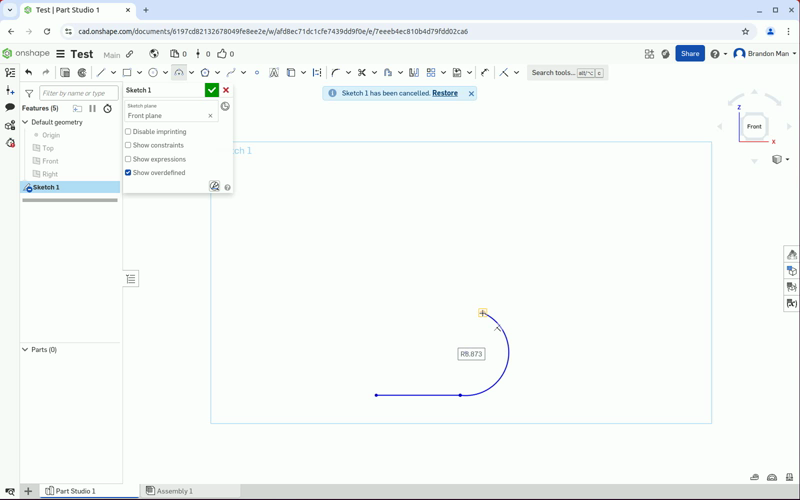
key_down(shift)
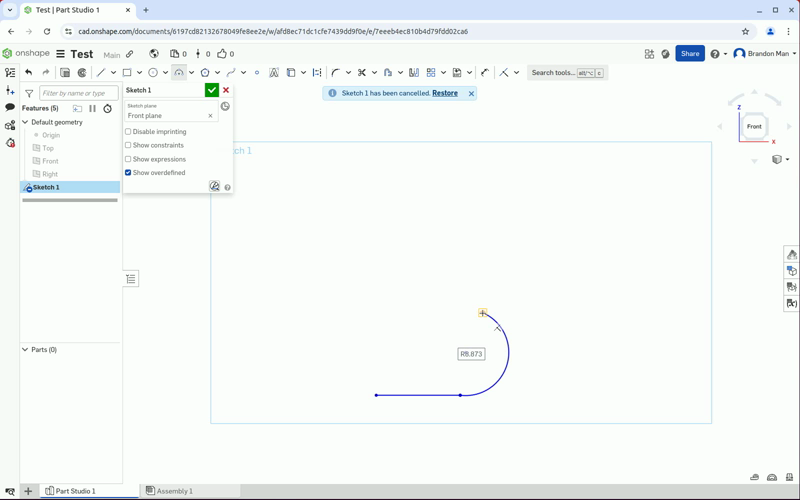
mouse_move(460, 244)
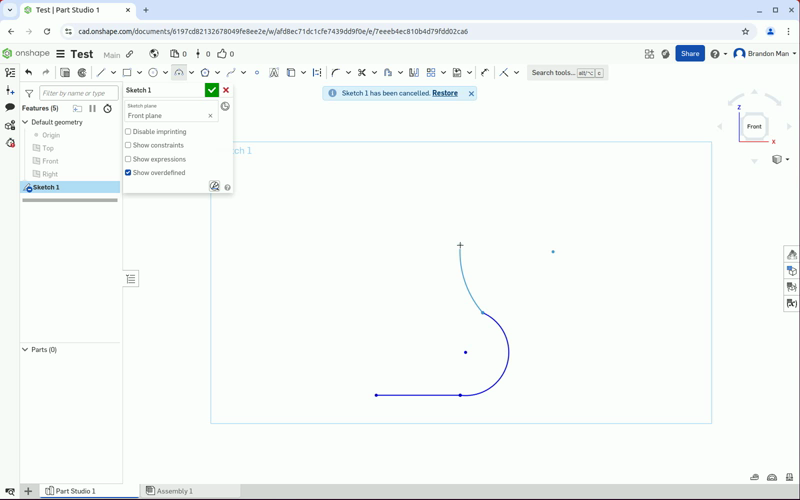
click(460, 244)
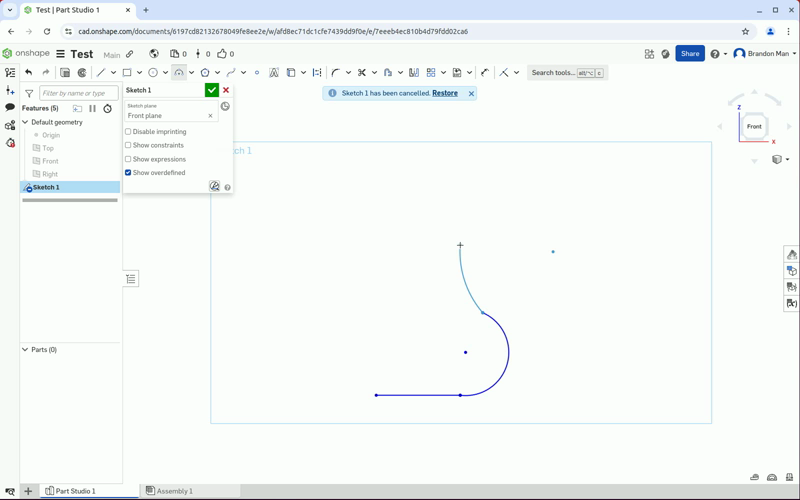
mouse_move(498, 270)
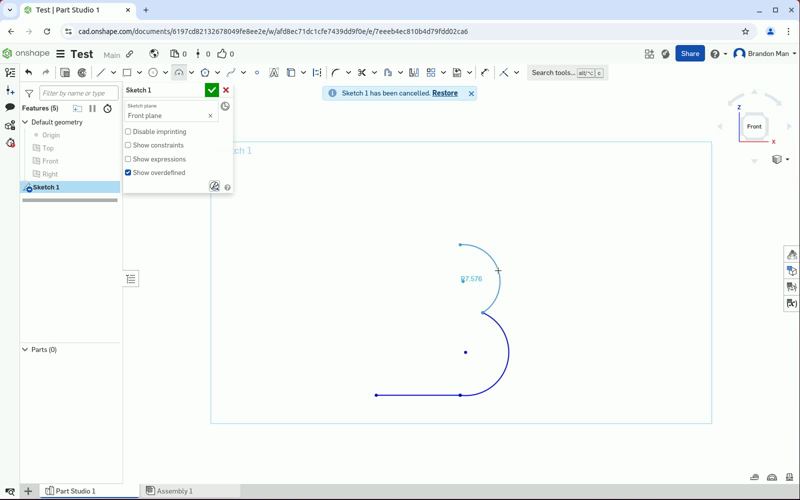
click(498, 270)
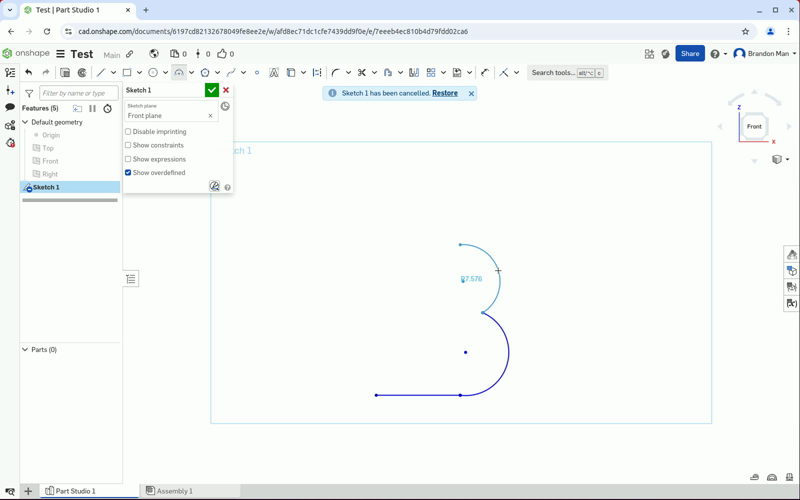
key_up(shift)
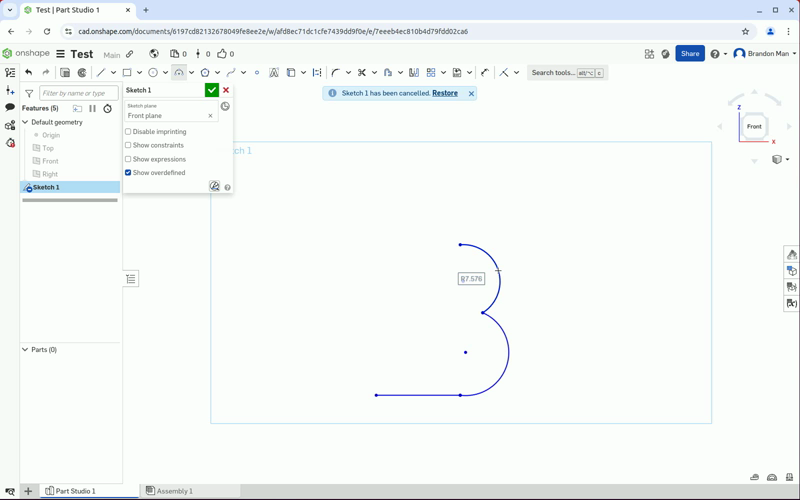
key(esc)
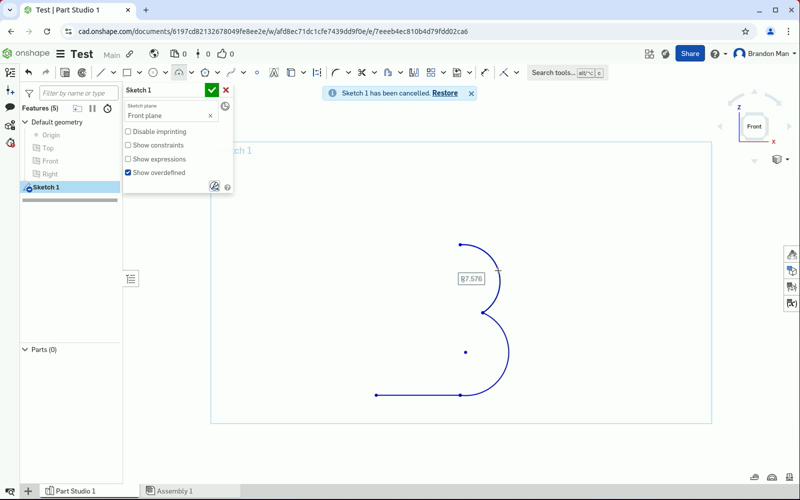
key(l)
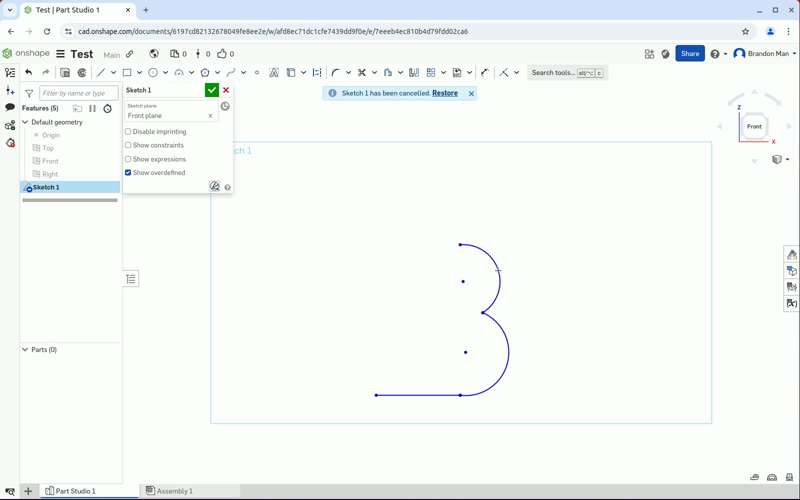
mouse_move(460, 244)
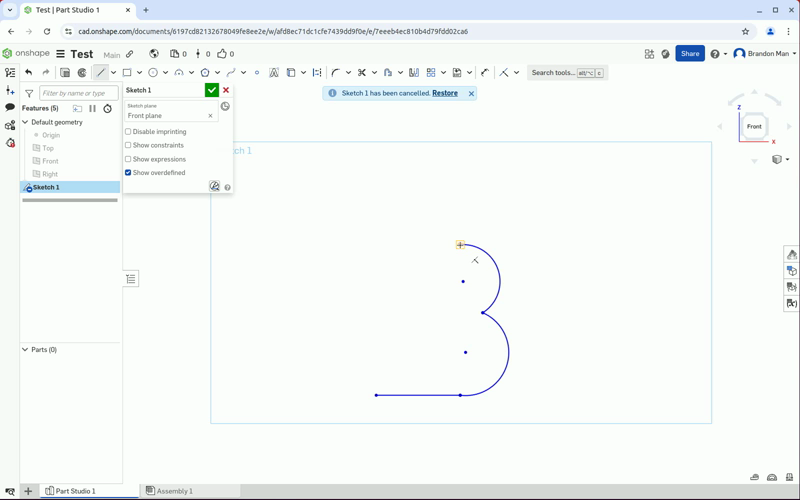
click(460, 244)
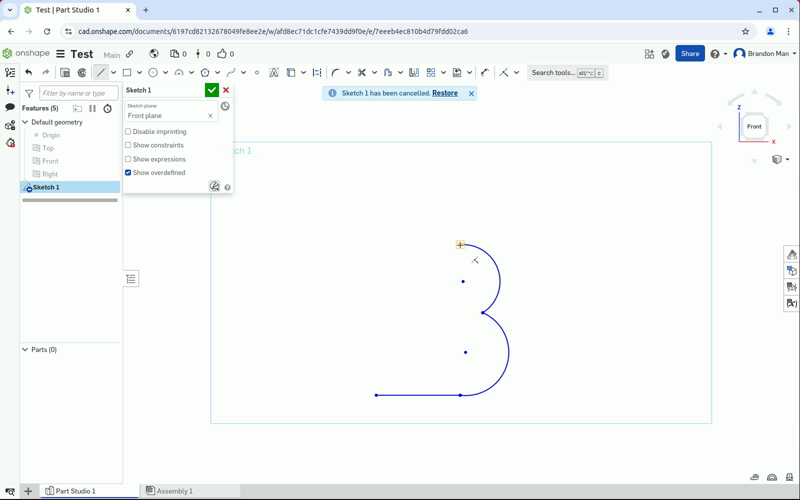
key_down(shift)
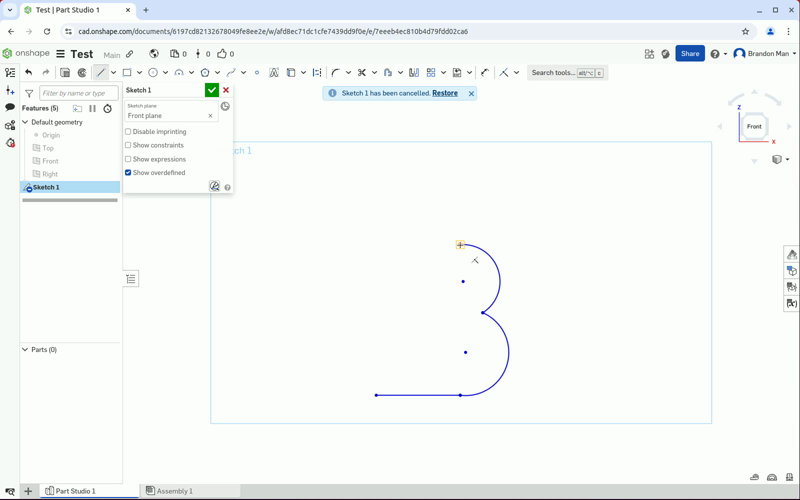
mouse_move(376, 244)
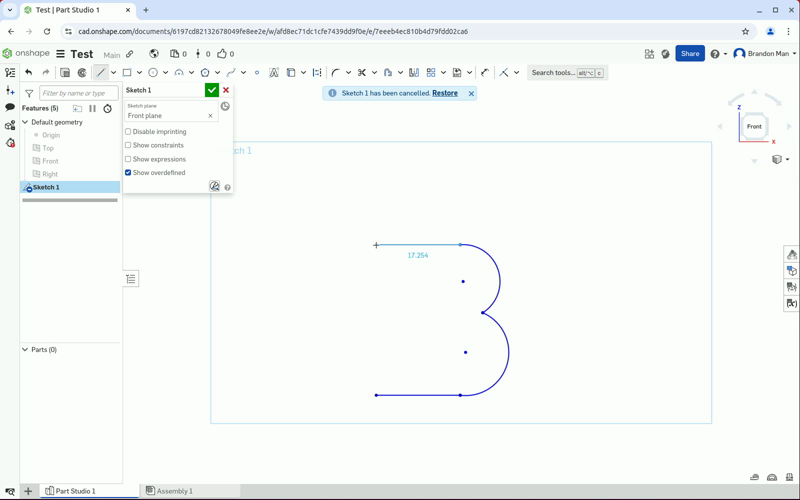
click(376, 244)
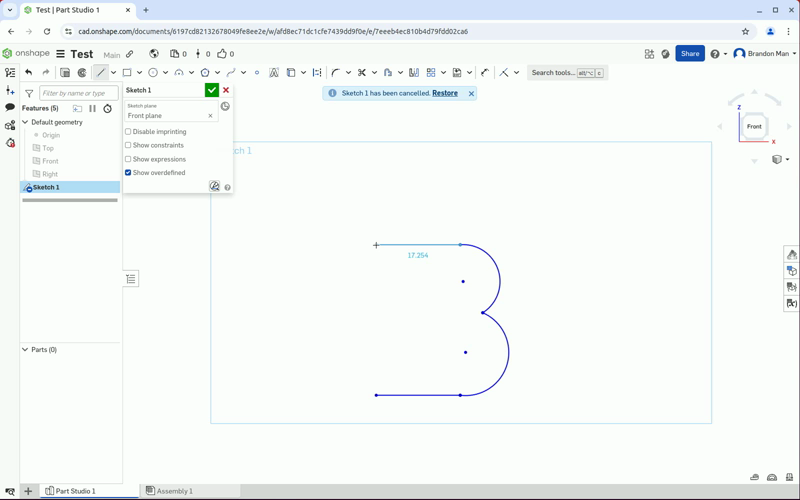
key_up(shift)
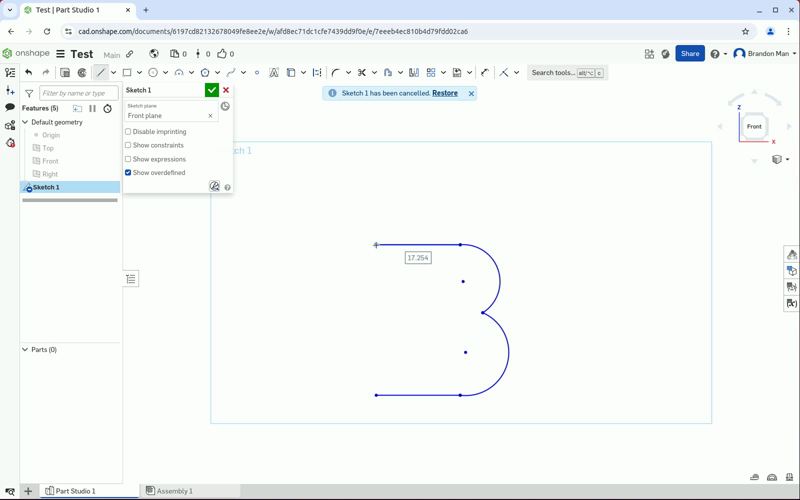
key_down(shift)
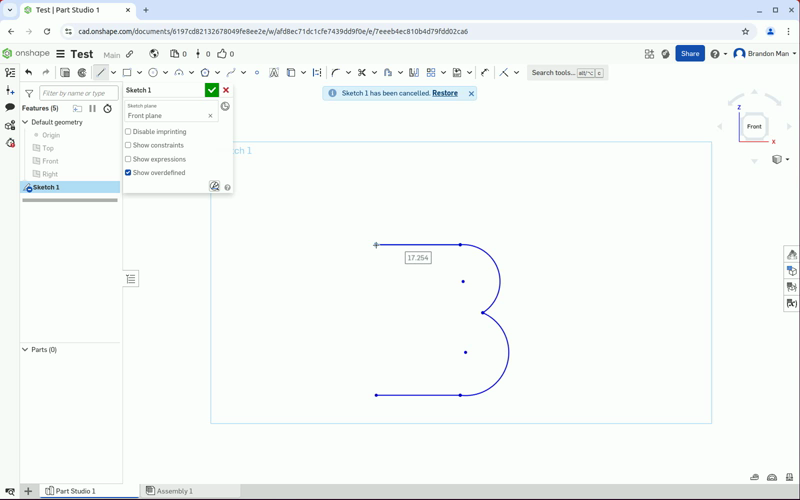
mouse_move(376, 395)
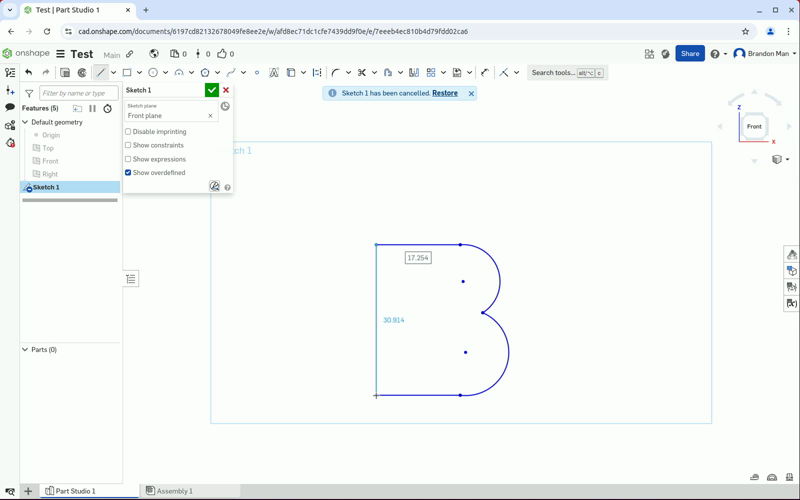
key_up(shift)
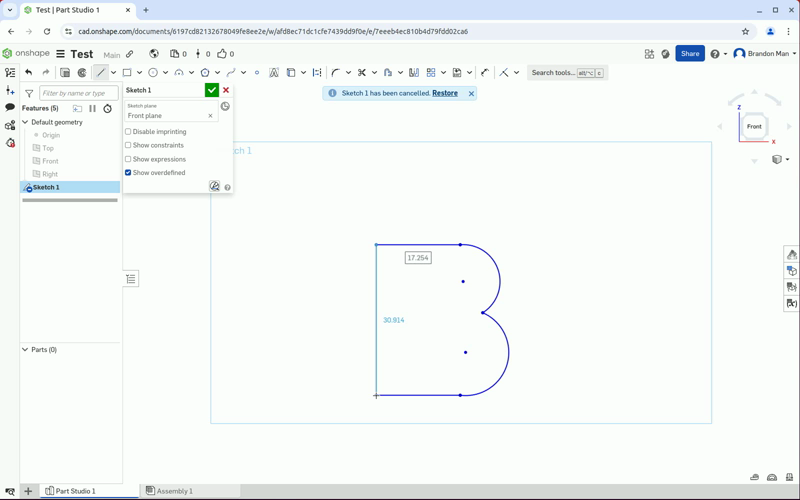
click(376, 395)
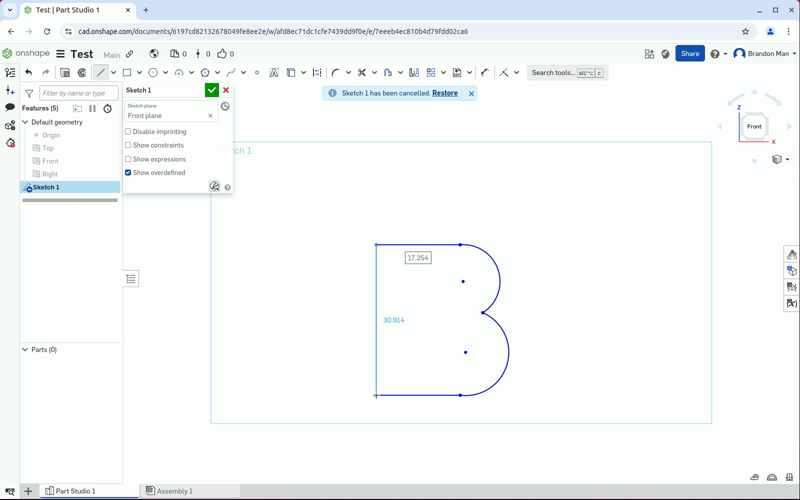
key(esc)
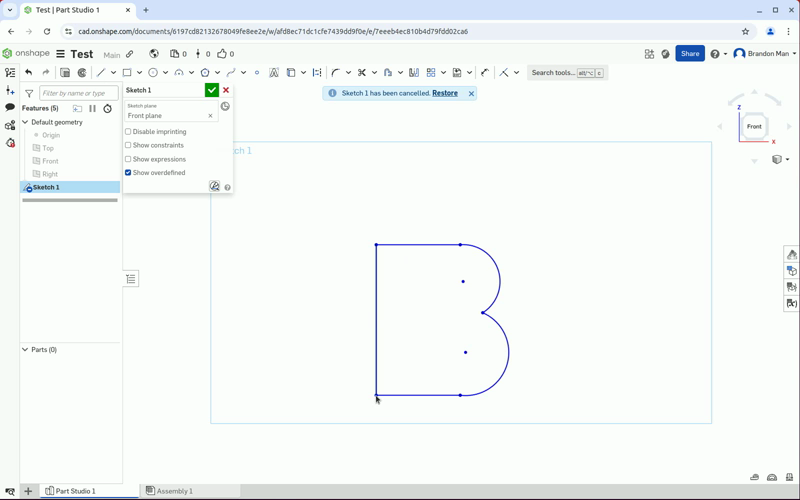
mouse_move(434, 343)
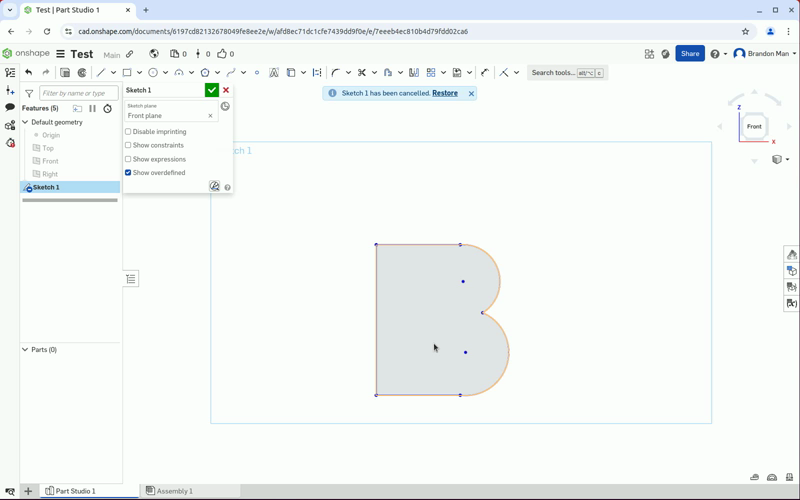
click(434, 343)
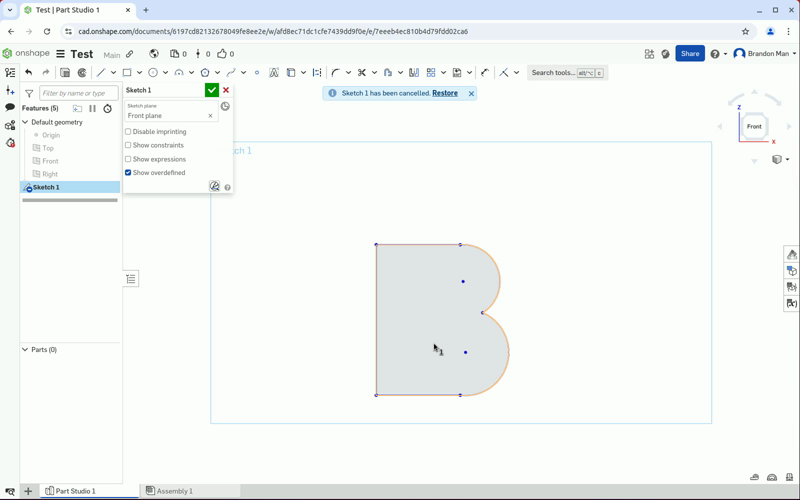
mouse_move(73, 352)
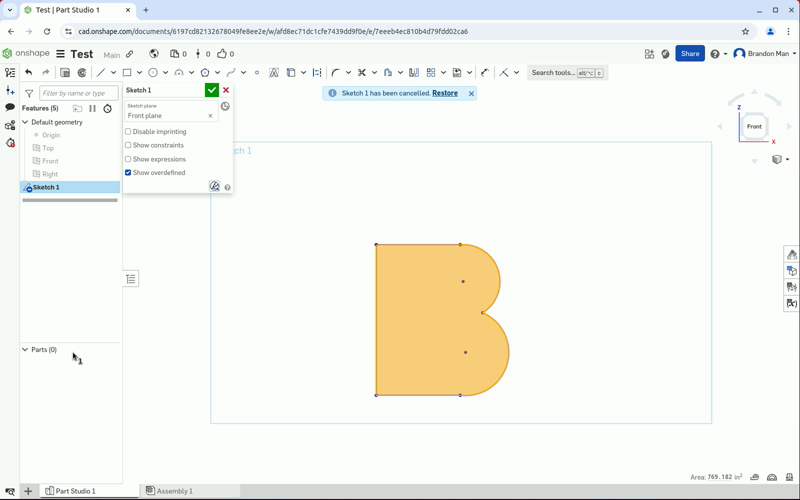
key(shift+y)
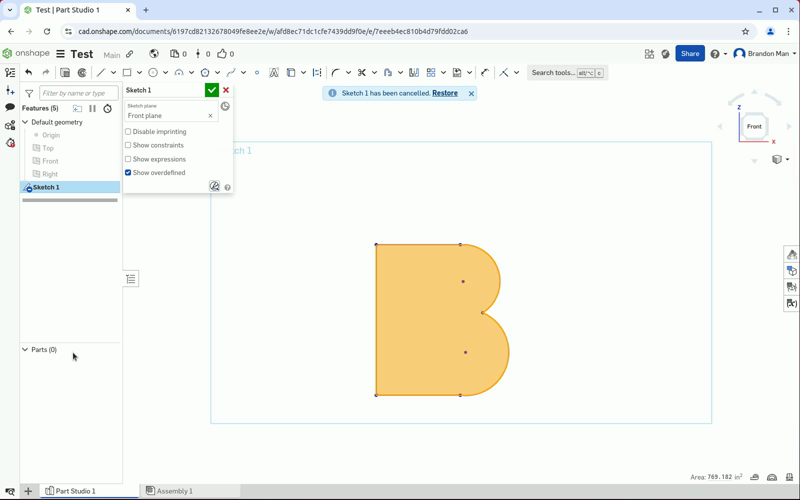
key(shift+e)
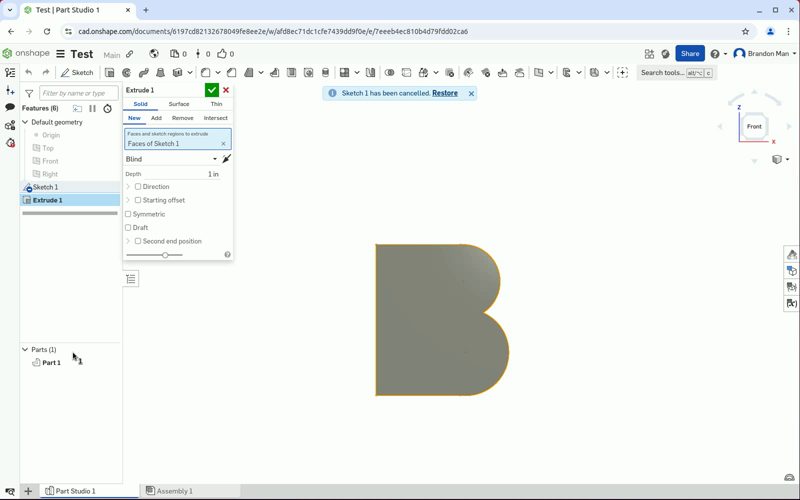
mouse_move(143, 106)
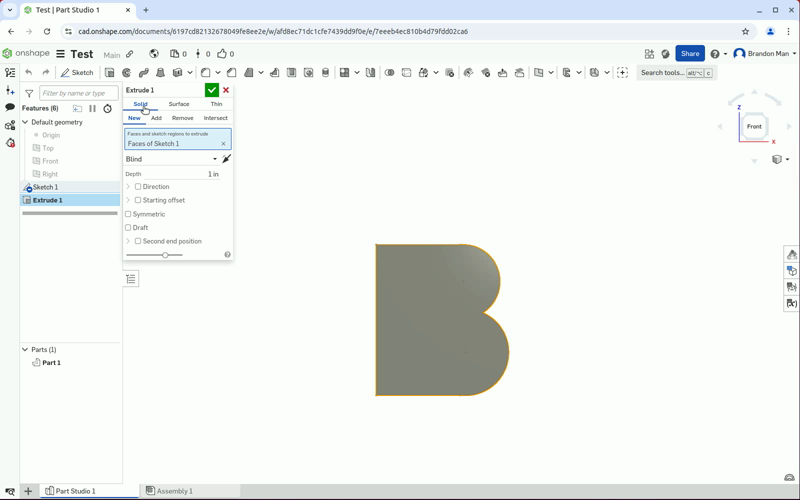
click(143, 106)
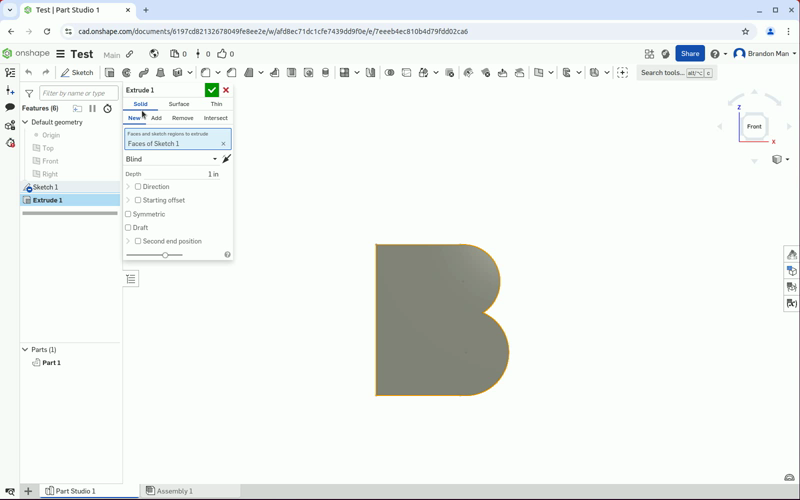
mouse_move(137, 120)
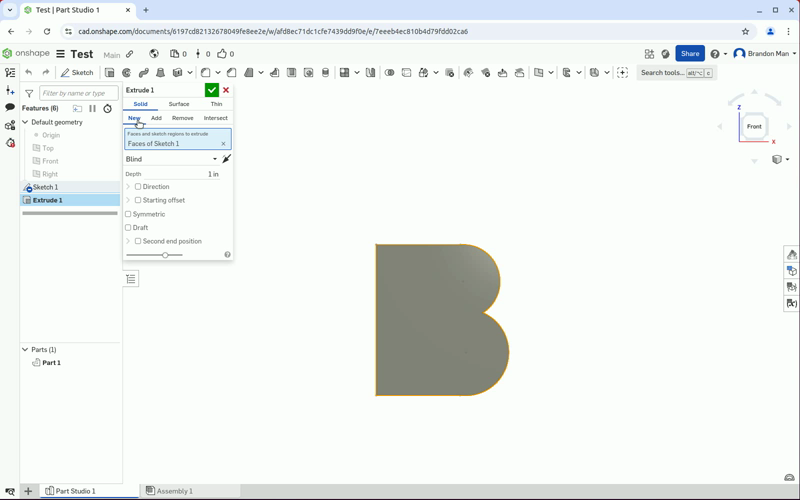
click(137, 120)
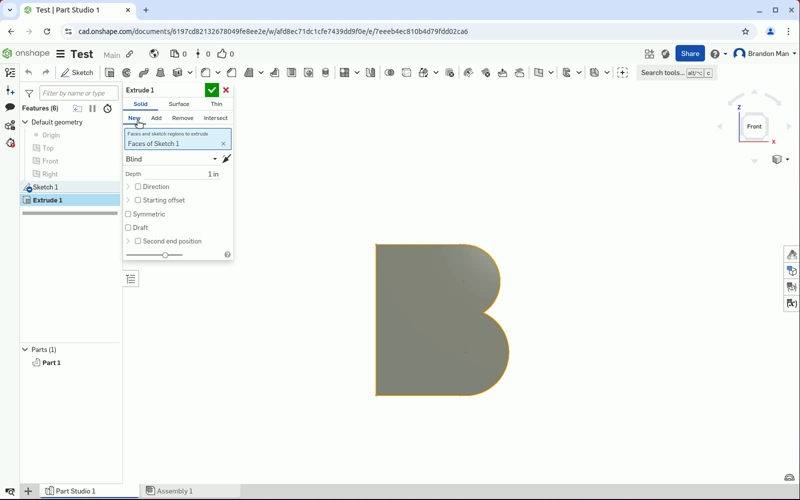
key(tab, 4)
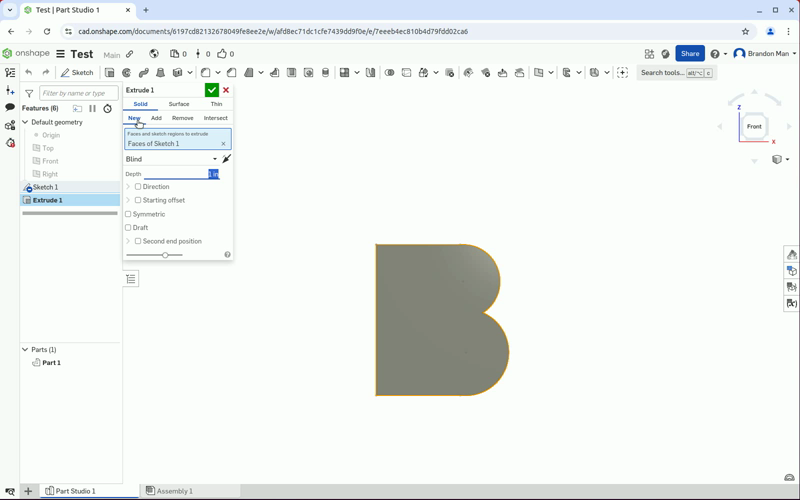
text(3.851)
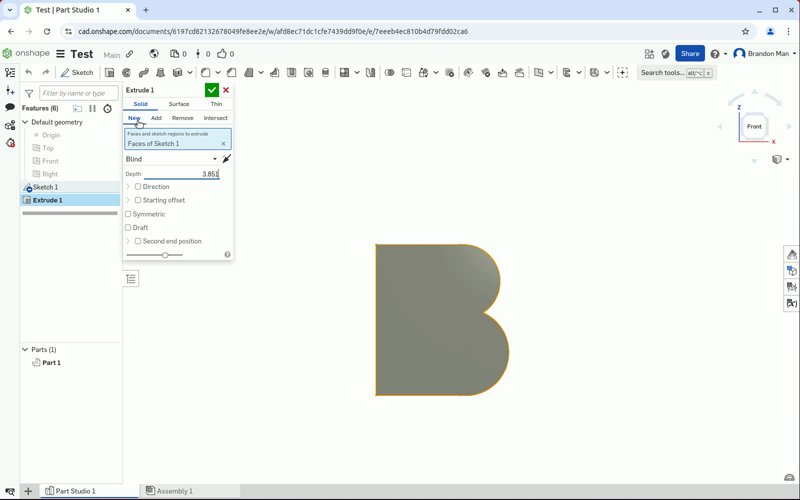
key(enter)
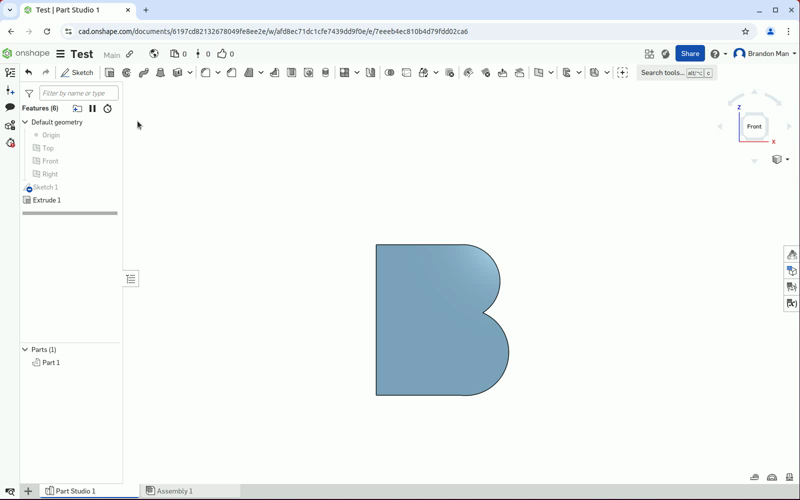
key(shift+h)
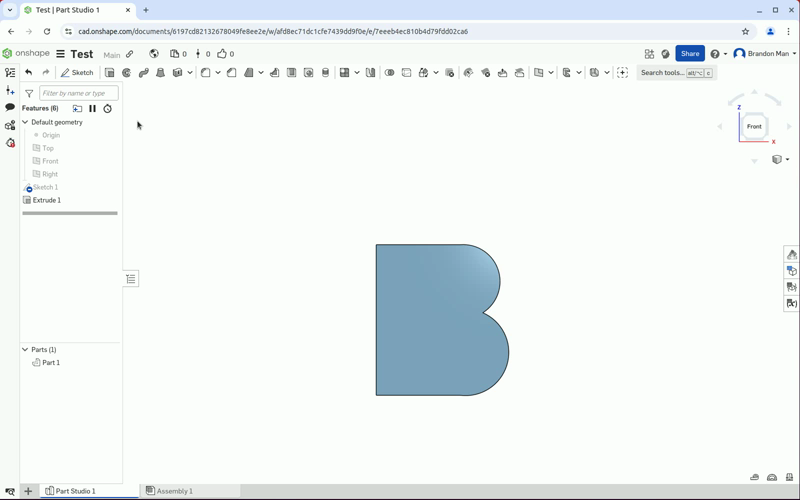
key(shift+h)
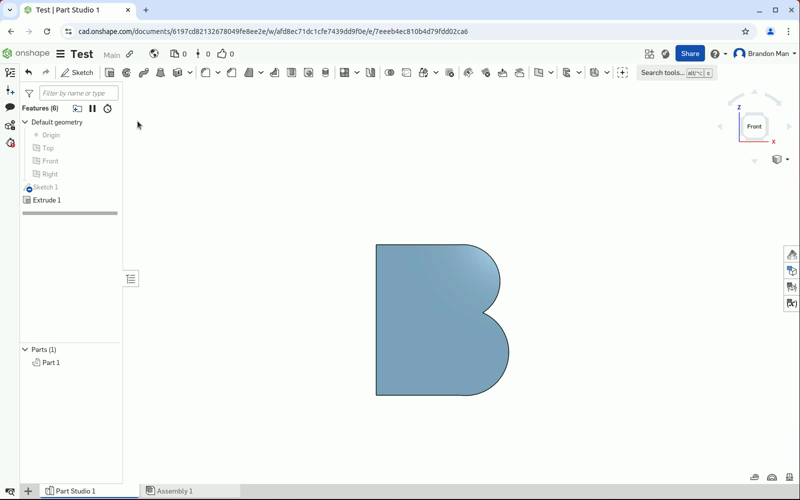
mouse_move(73, 189)
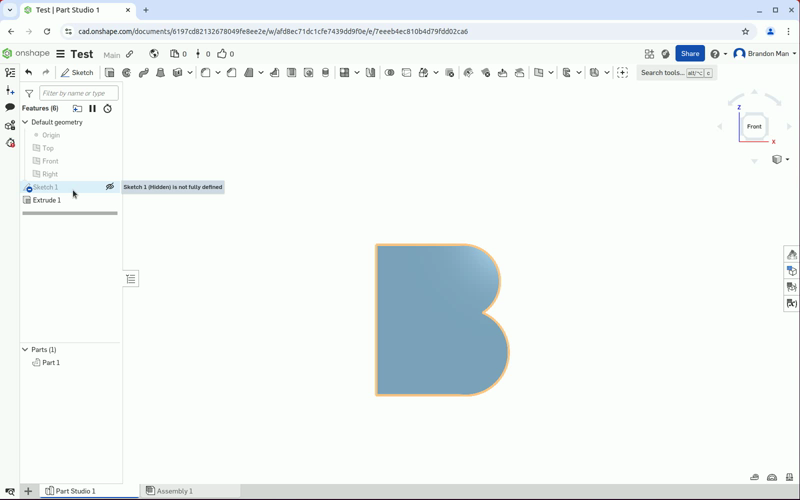
click(73, 189)
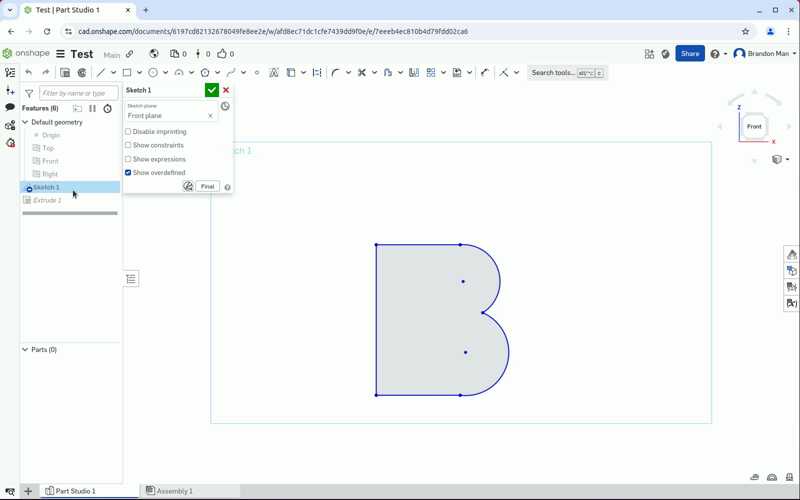
mouse_move(229, 92)
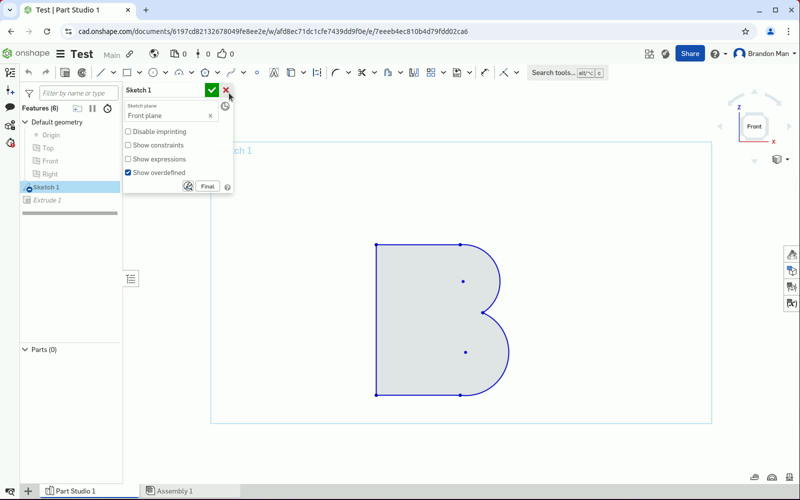
click(229, 92)
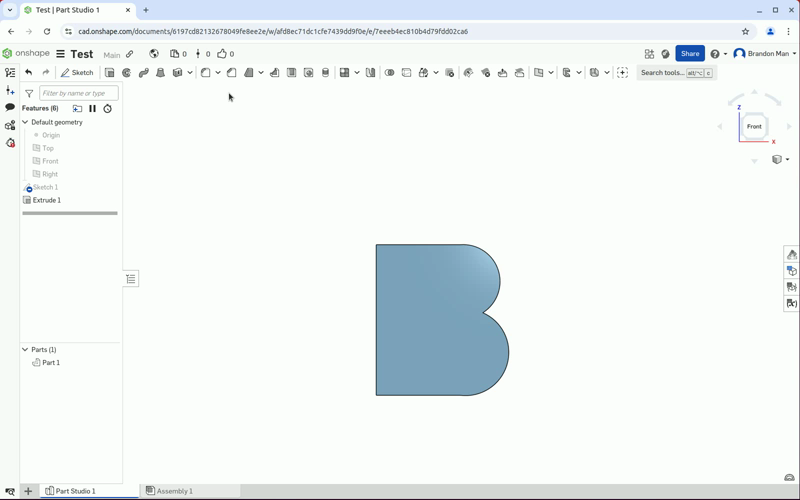
mouse_move(541, 75)
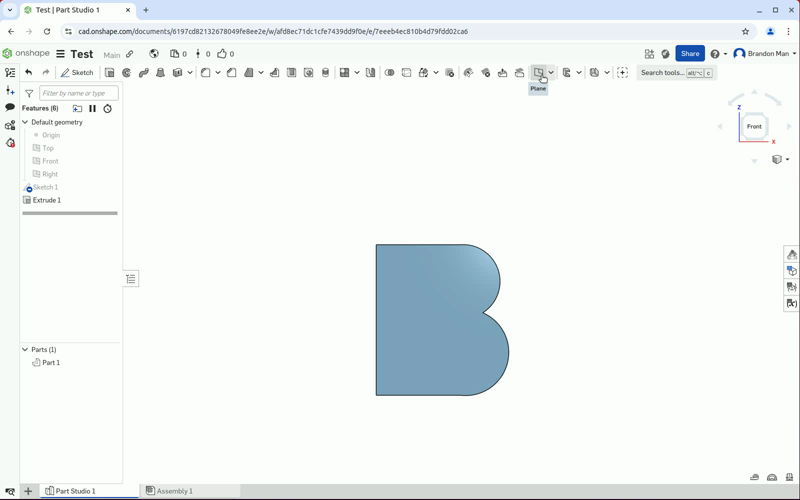
click(541, 75)
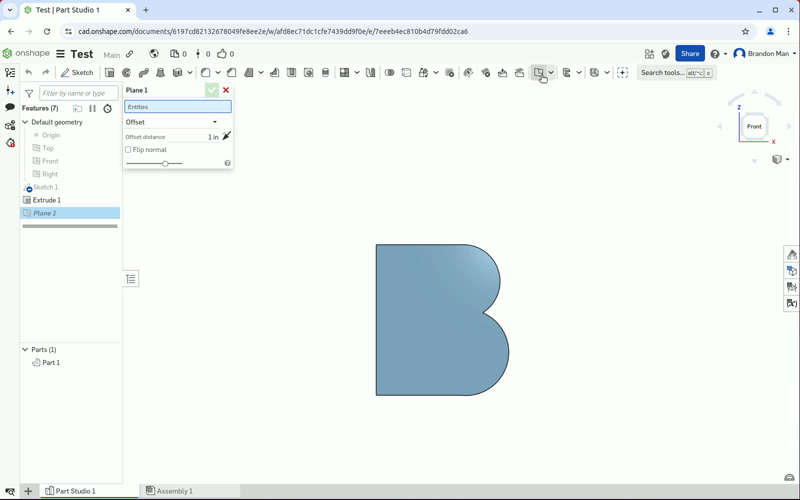
mouse_move(73, 163)
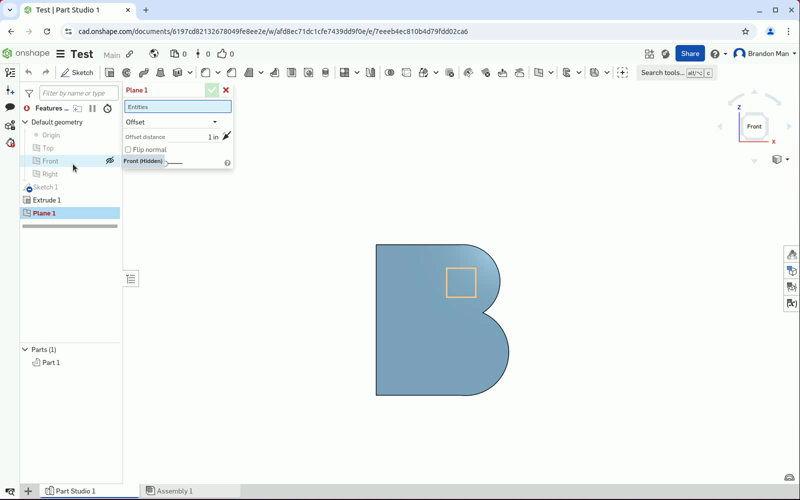
click(73, 163)
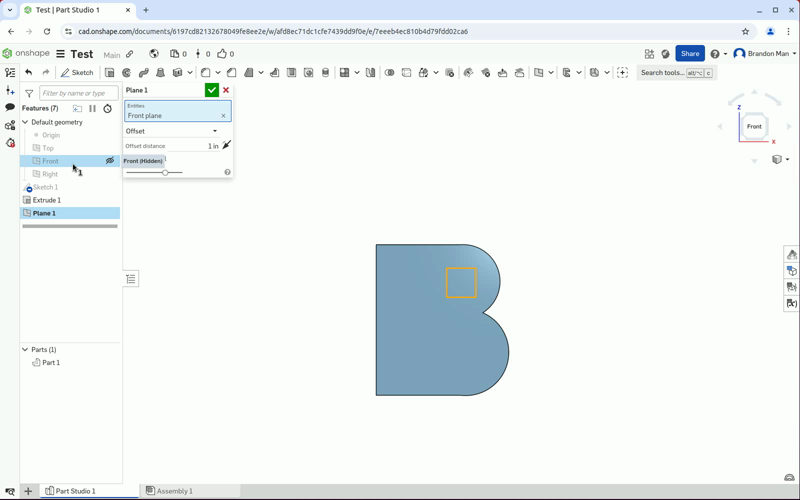
key(tab, 2)
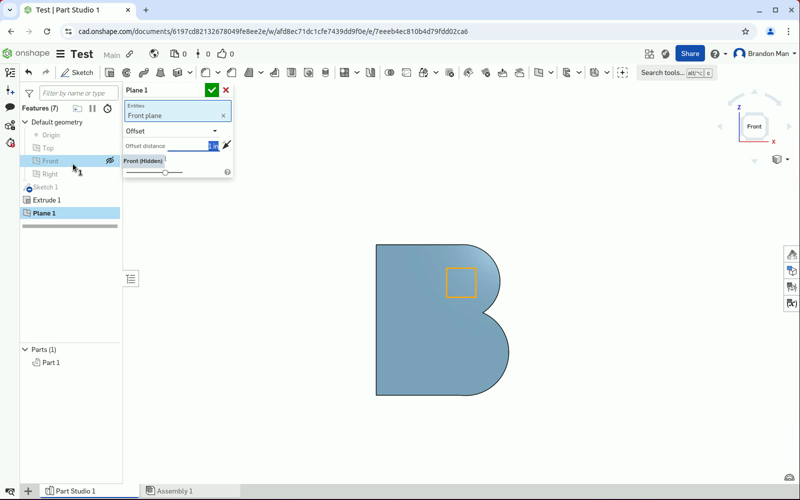
text(3.851)
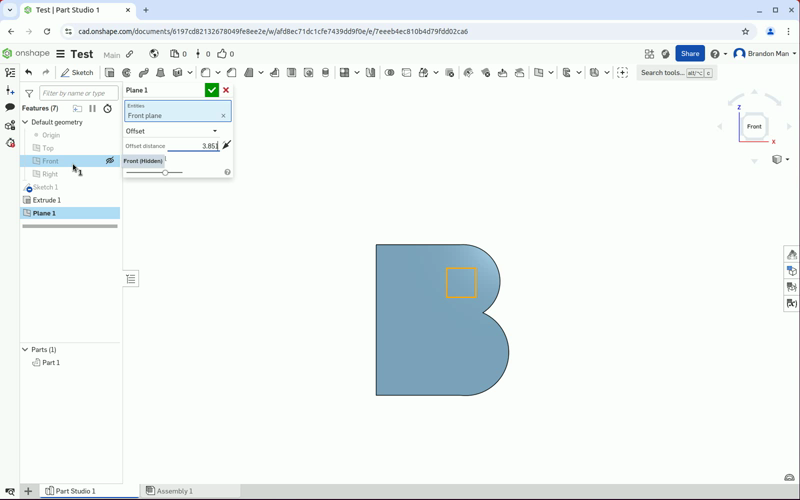
key(enter, 2)
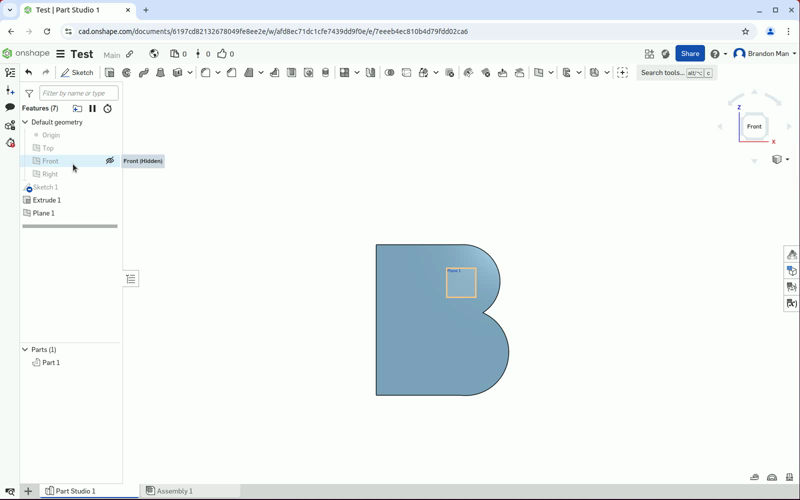
key(shift+s)
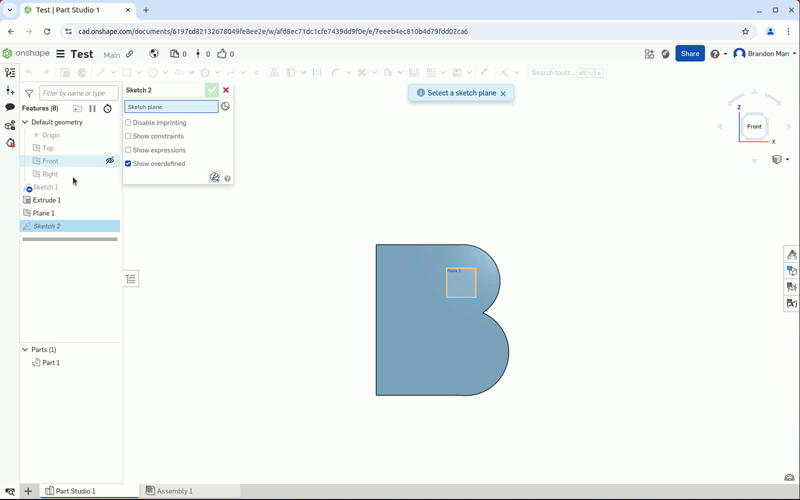
mouse_move(73, 215)
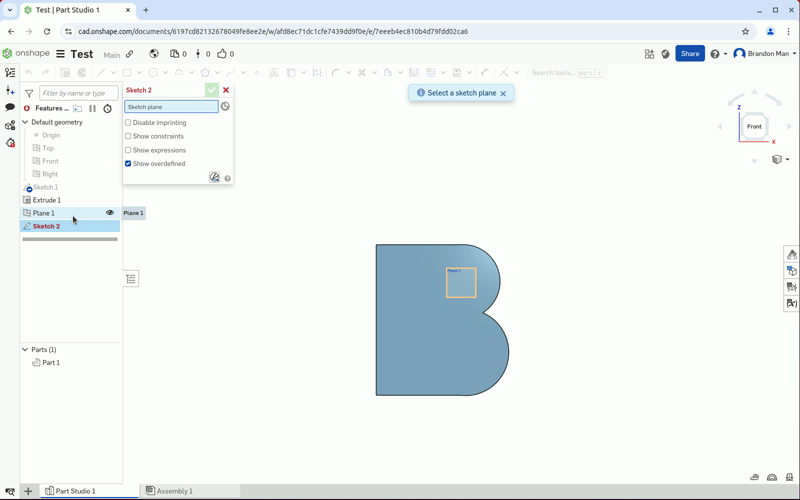
click(73, 215)
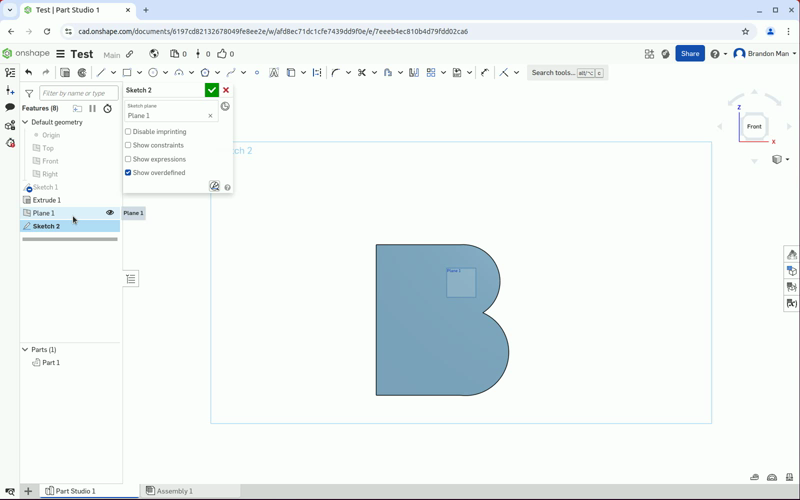
mouse_move(73, 352)
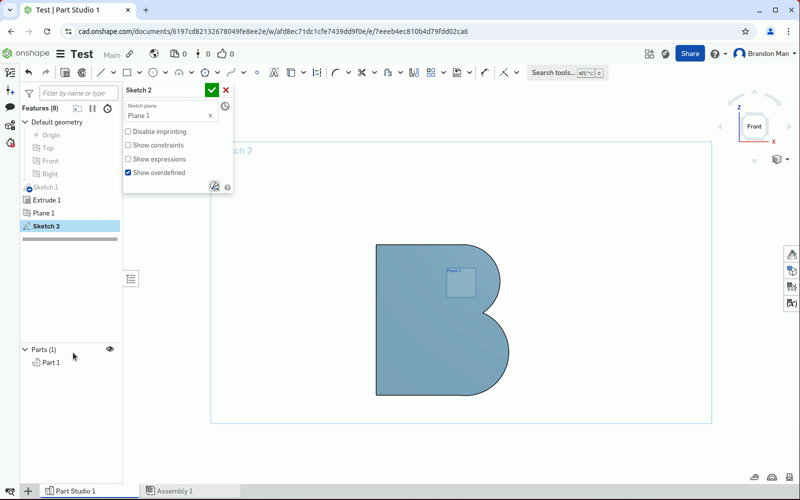
key(y)
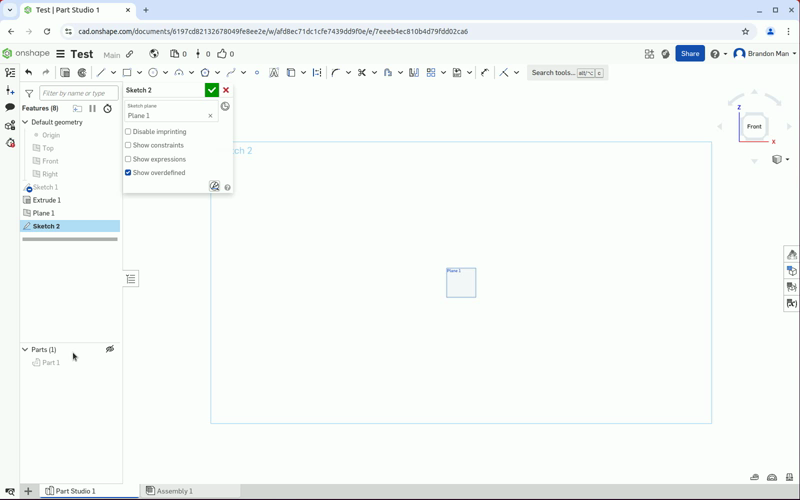
key(a)
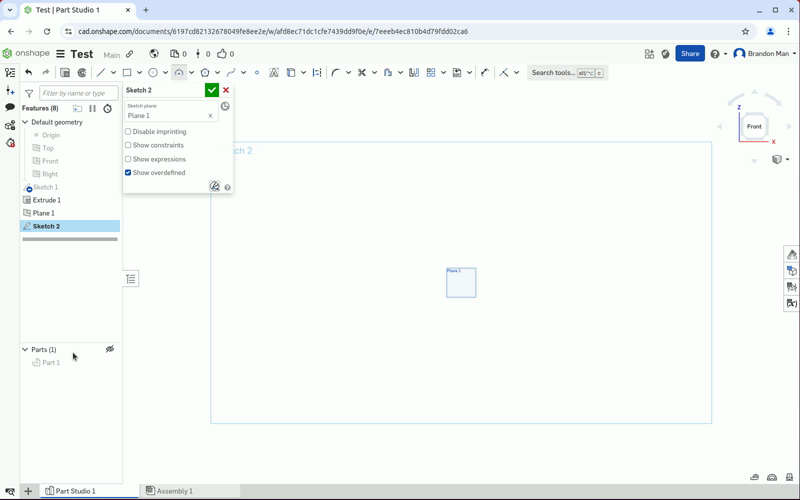
key_down(shift)
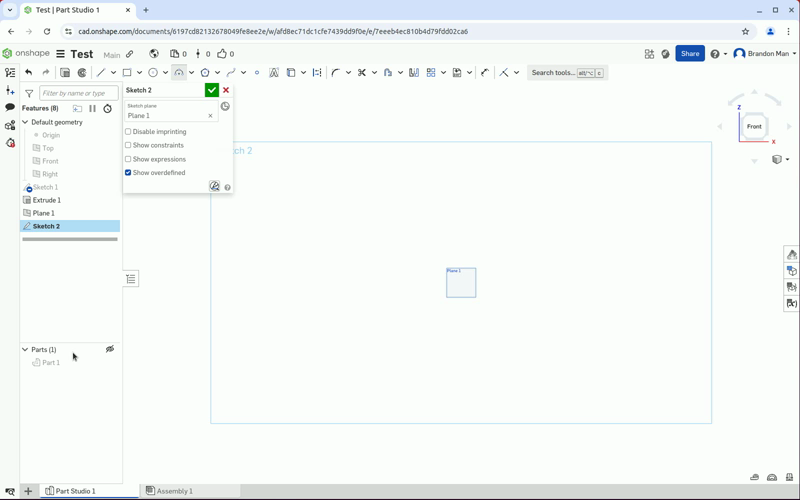
mouse_move(412, 292)
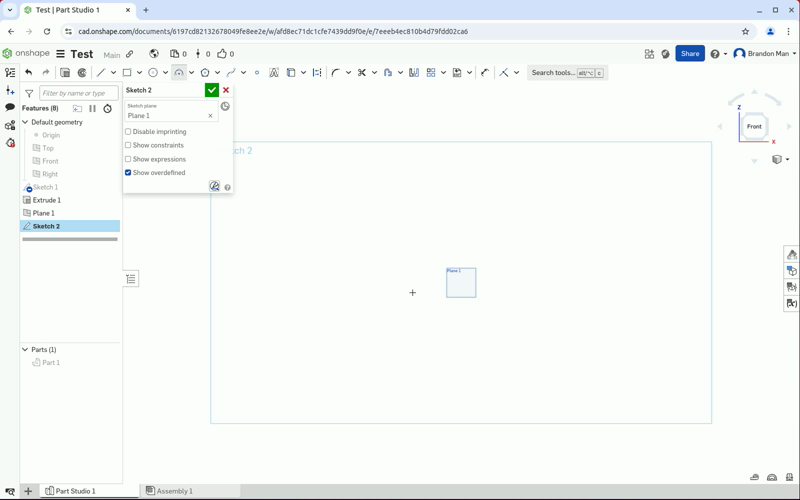
click(412, 292)
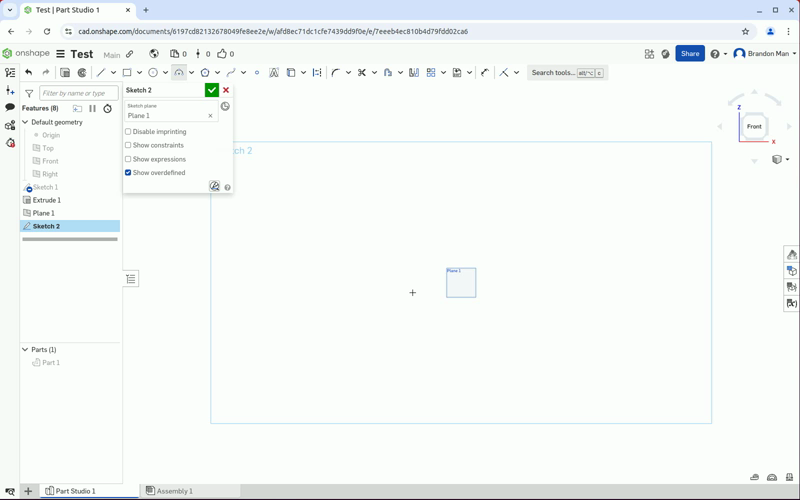
key_up(shift)
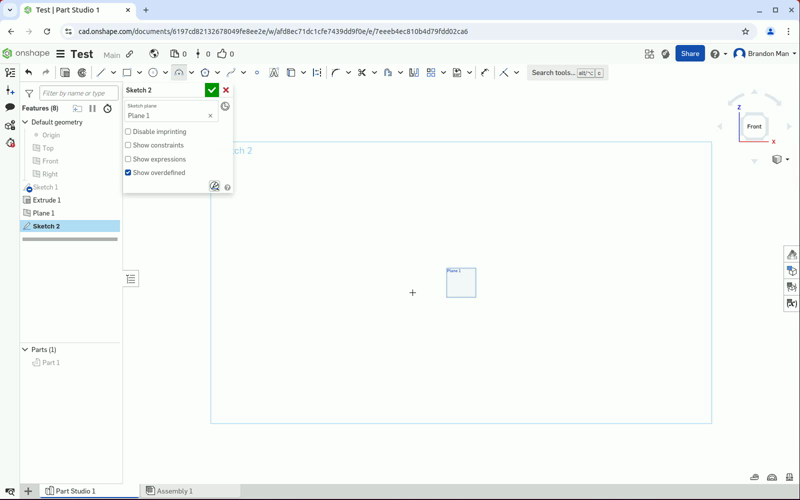
key_down(shift)
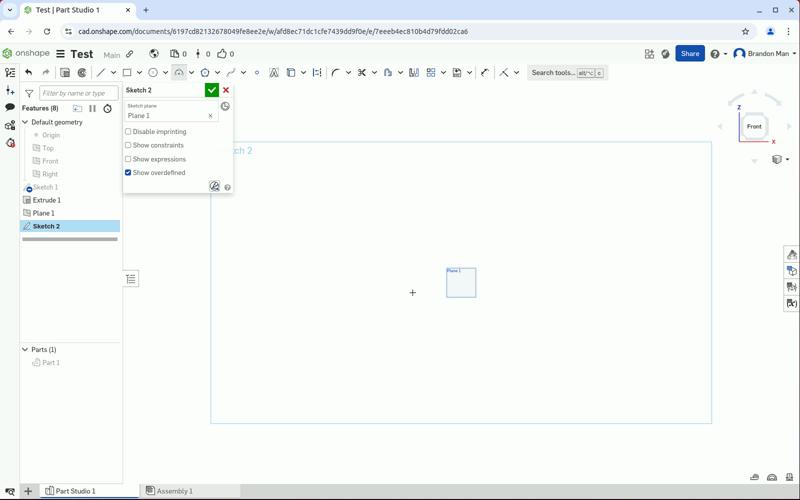
mouse_move(412, 268)
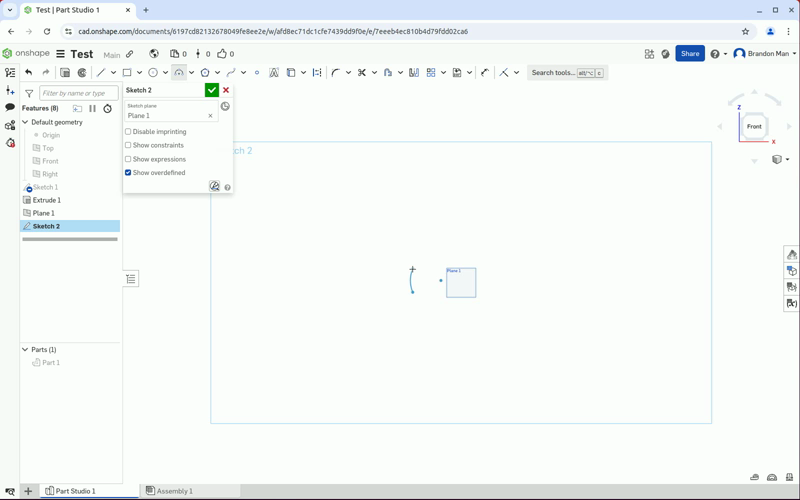
click(412, 268)
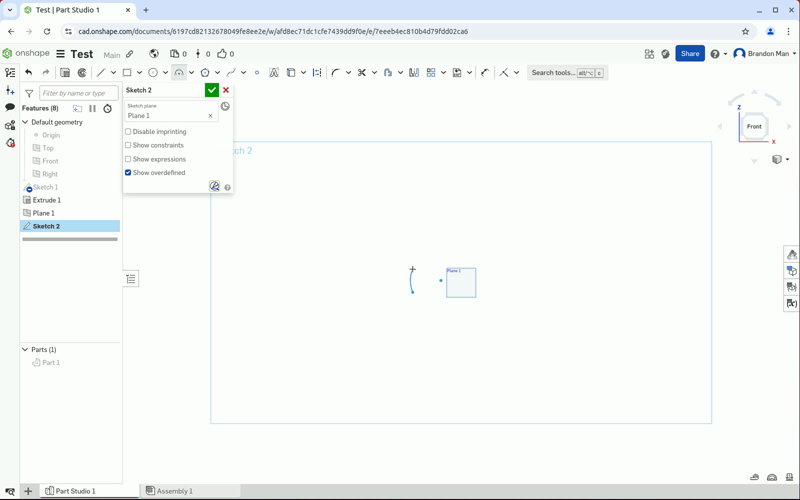
mouse_move(456, 280)
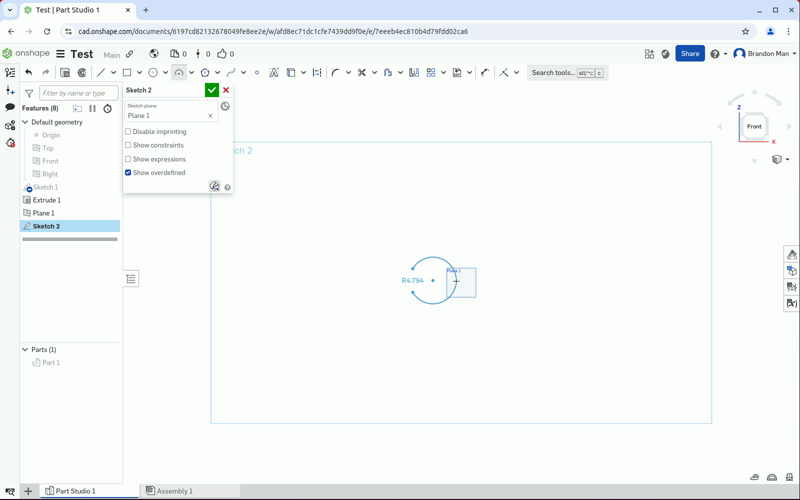
click(456, 280)
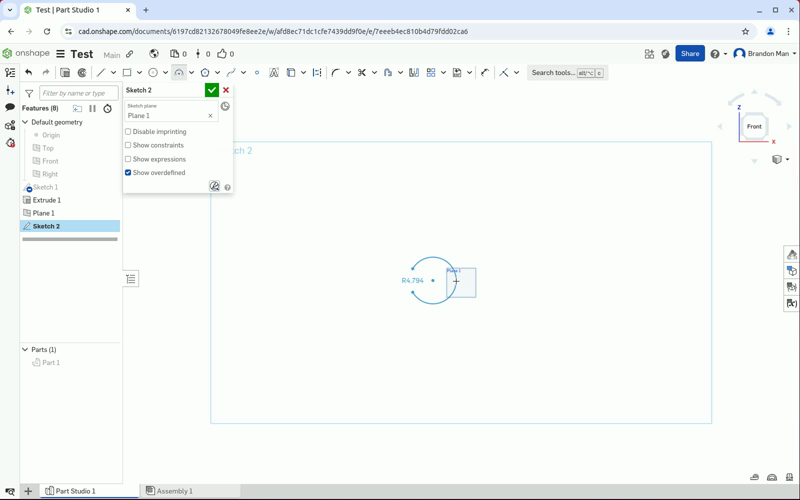
key_up(shift)
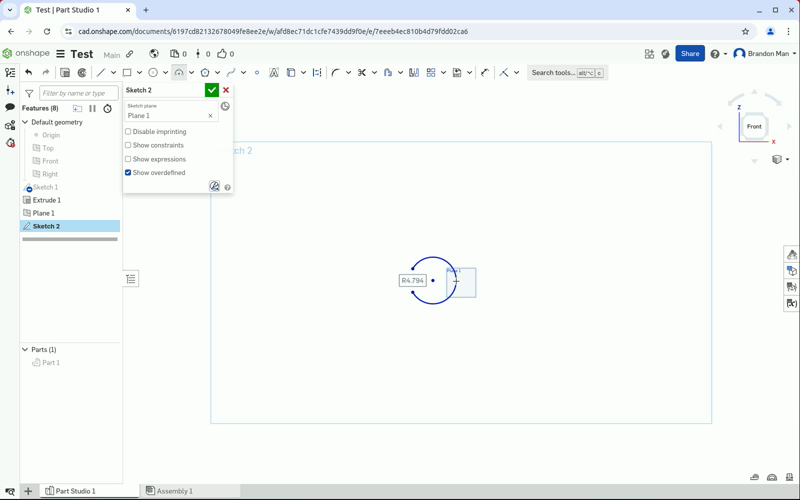
key(esc)
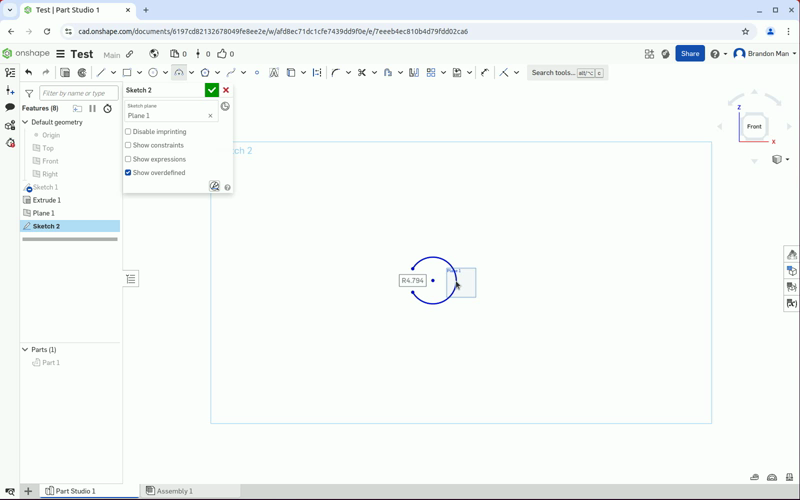
key(l)
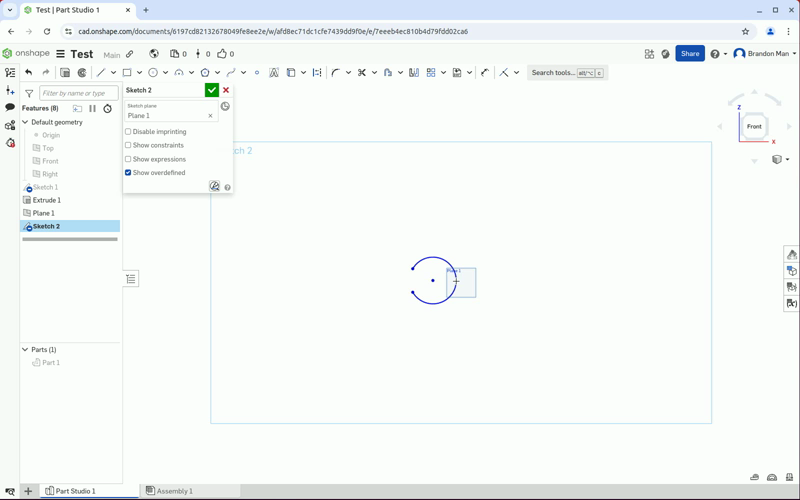
mouse_move(412, 268)
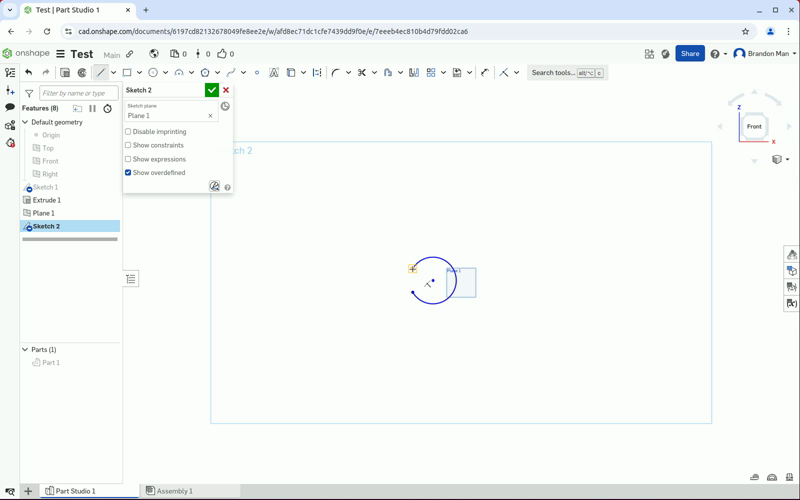
click(412, 268)
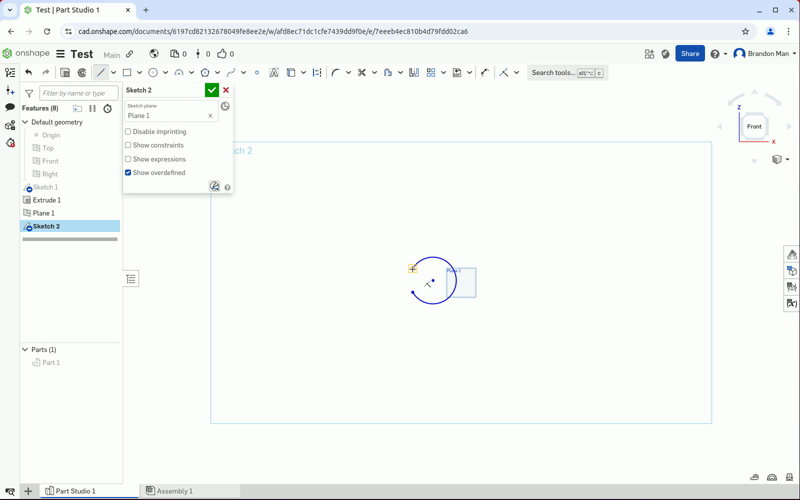
mouse_move(442, 268)
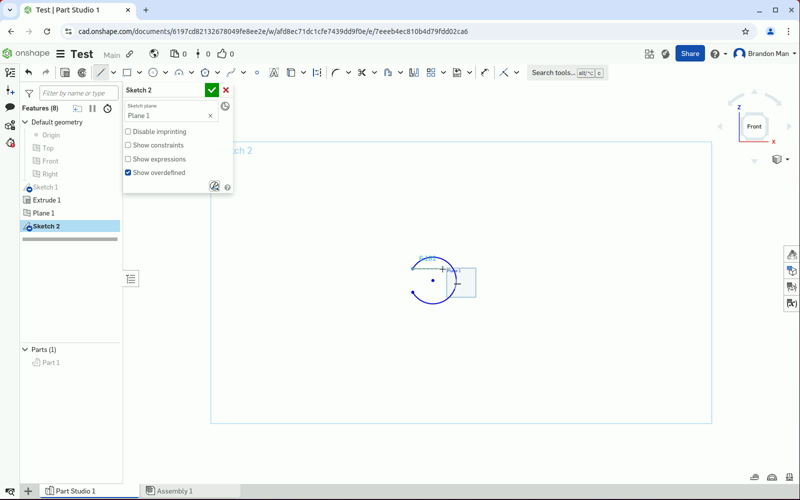
key_down(shift)
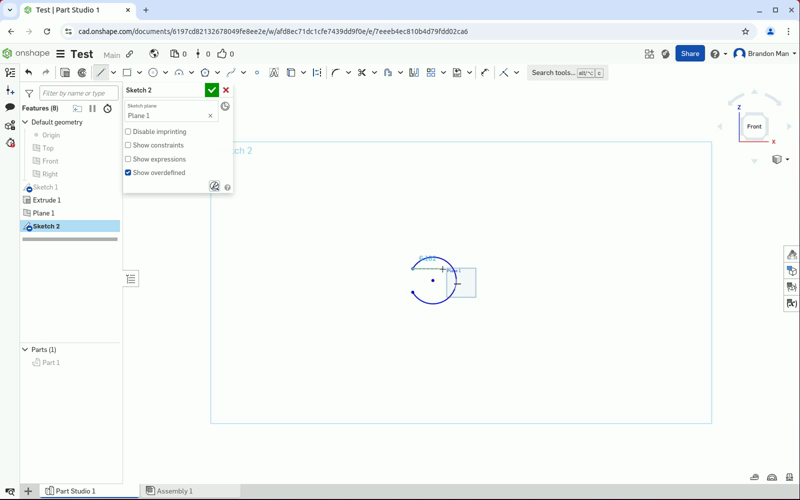
mouse_move(412, 292)
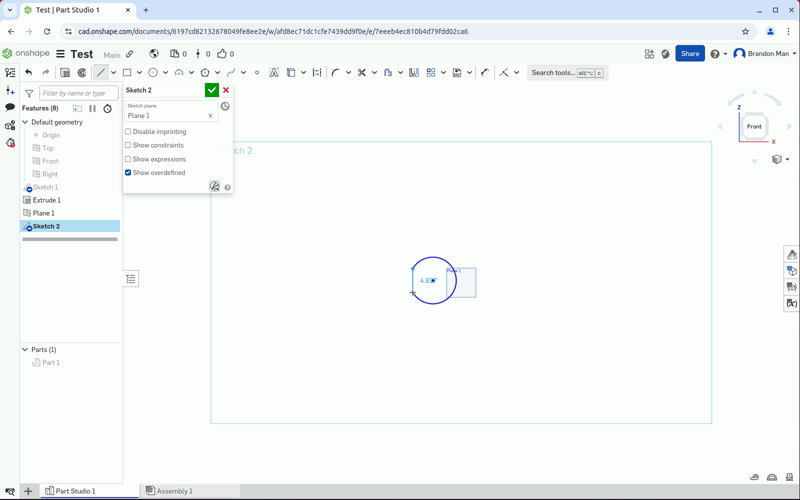
key_up(shift)
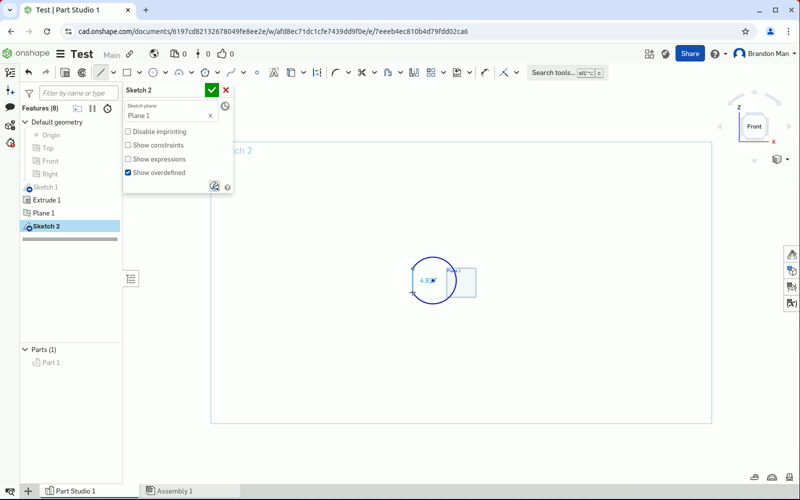
click(412, 292)
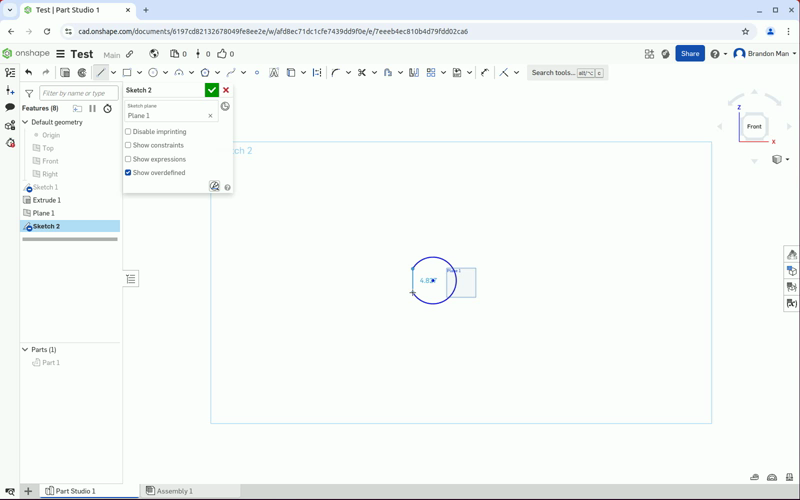
key(esc)
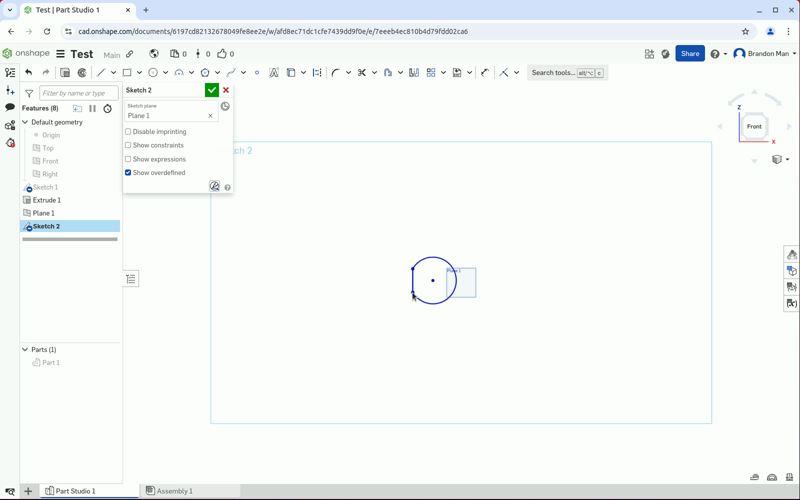
mouse_move(426, 288)
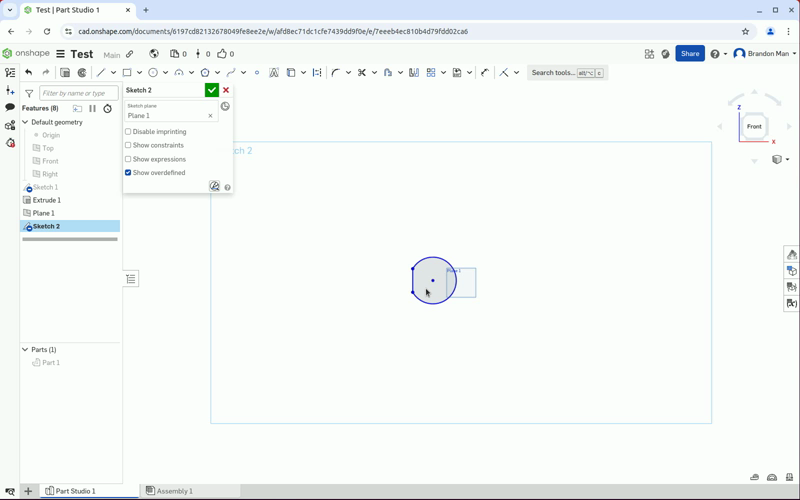
scroll(6)
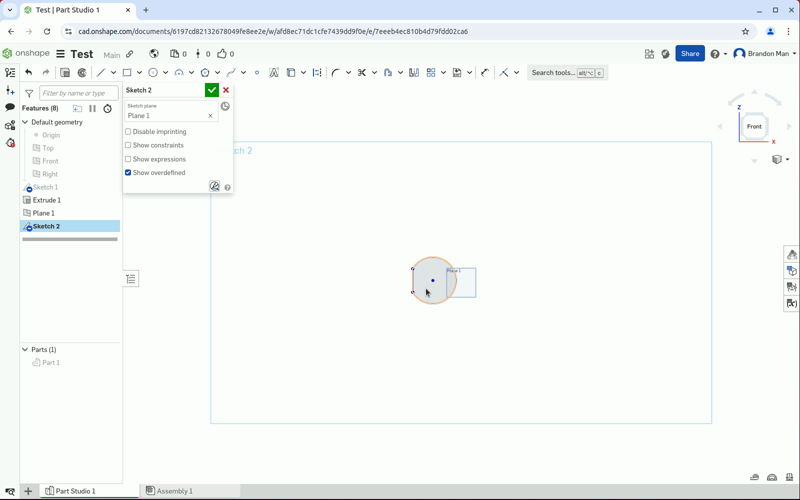
scroll(6)
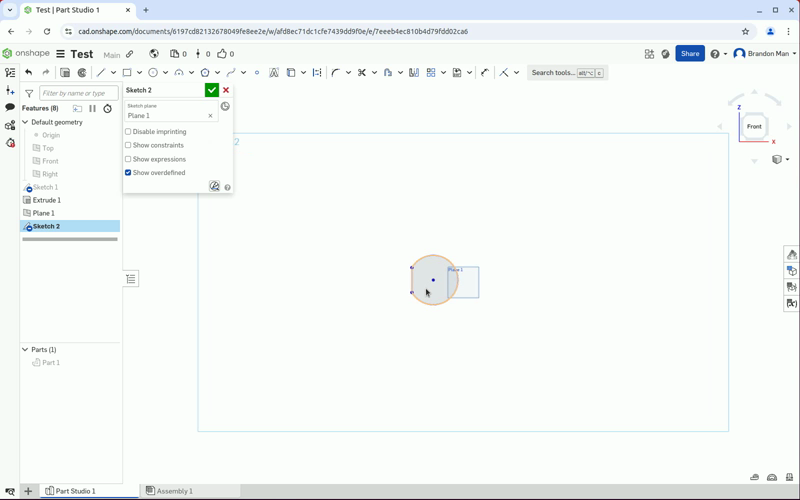
scroll(6)
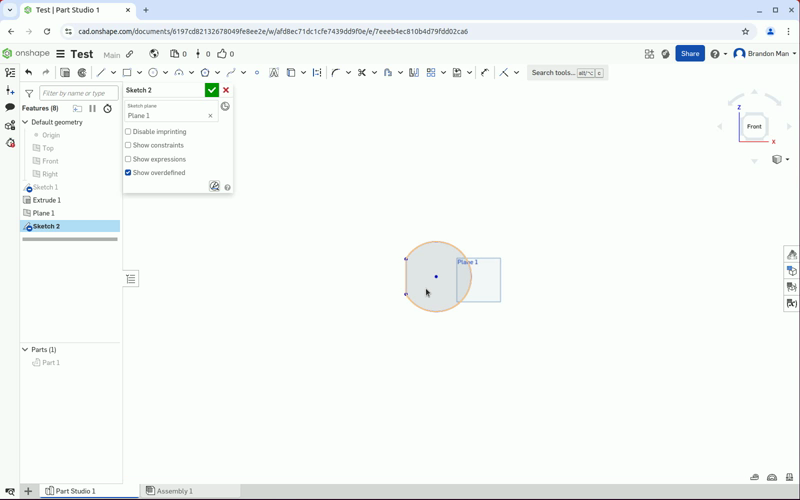
scroll(6)
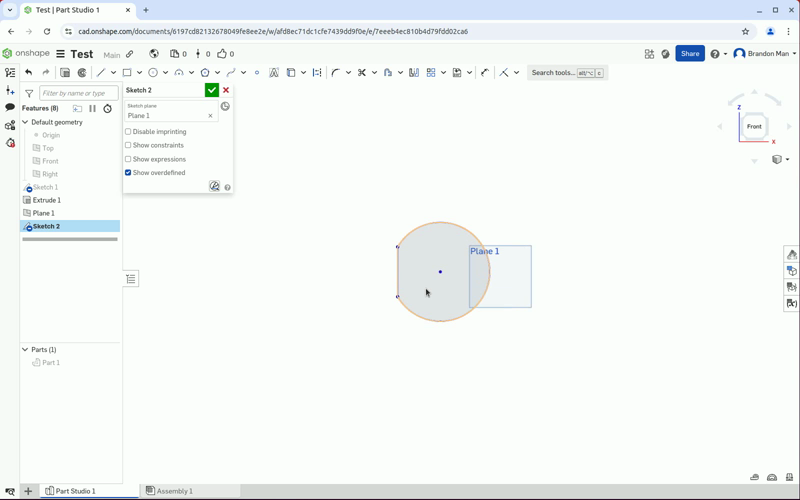
scroll(6)
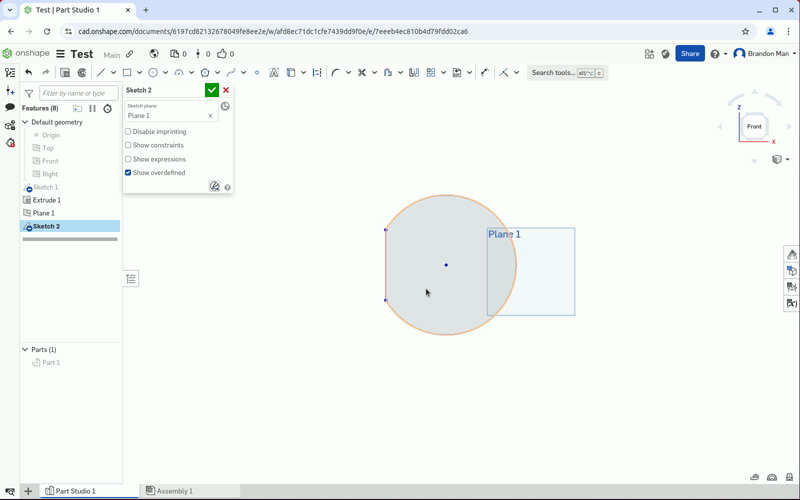
scroll(6)
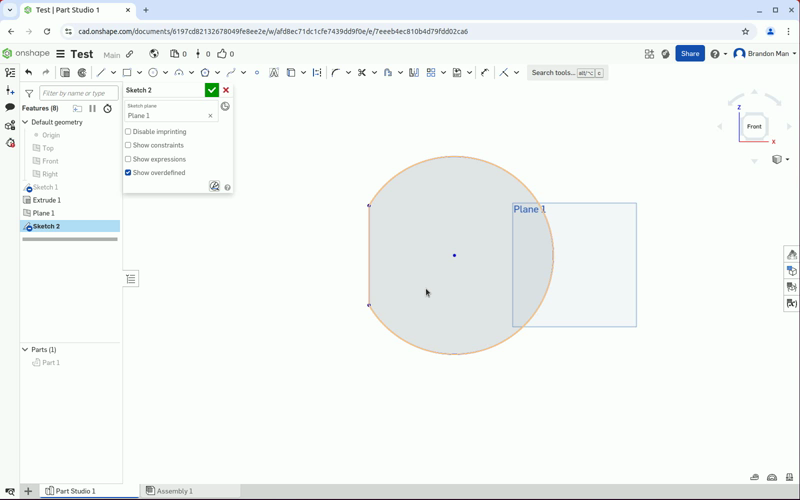
scroll(6)
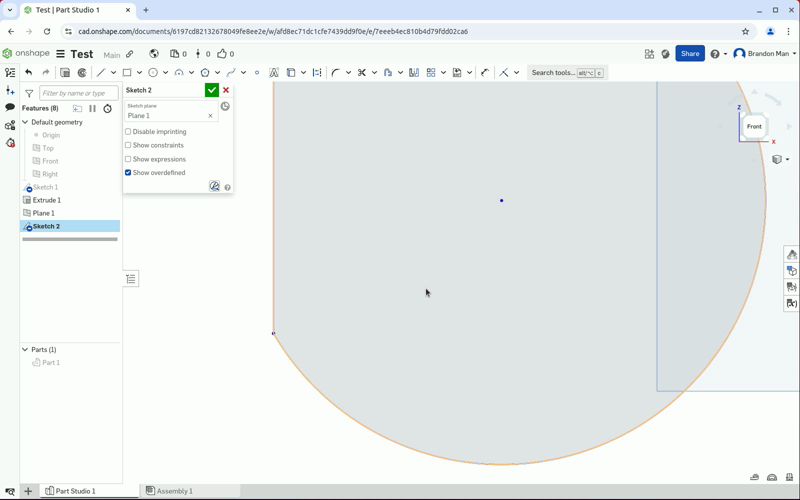
click(426, 288)
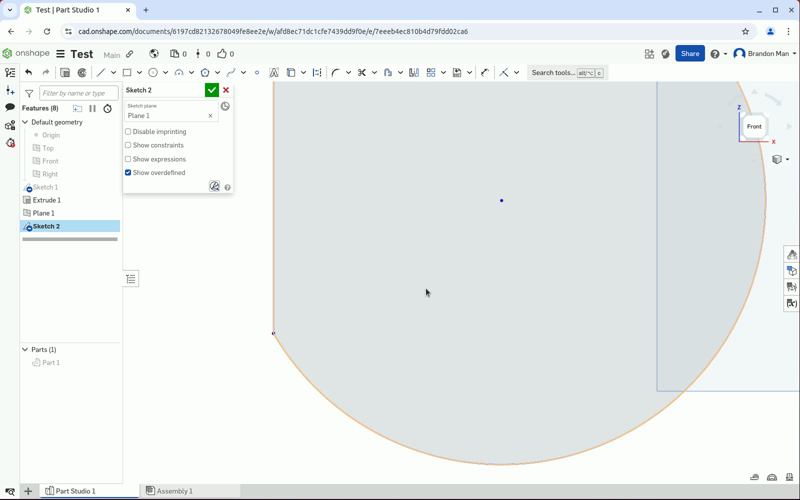
scroll(-6)
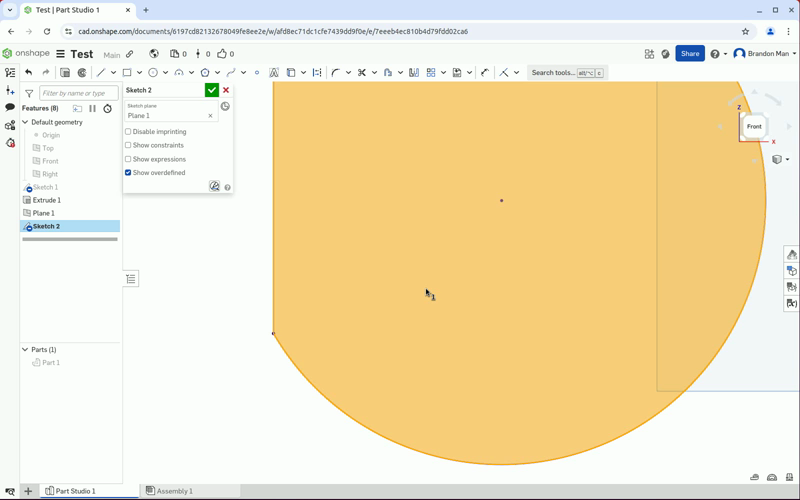
scroll(-6)
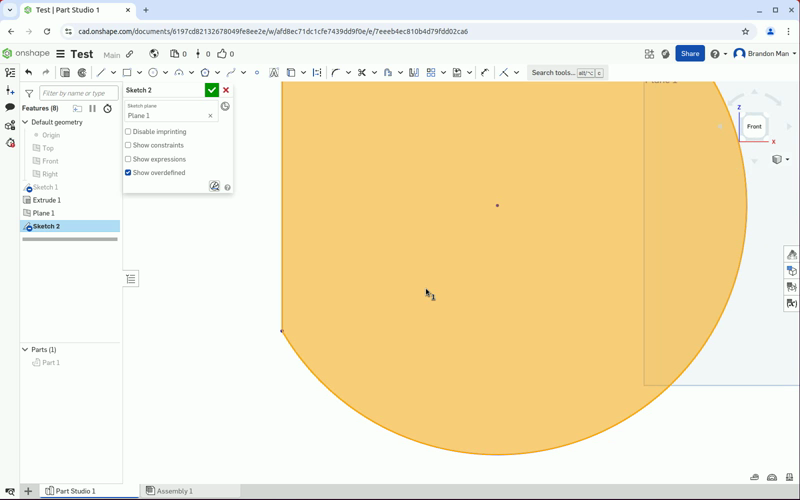
scroll(-6)
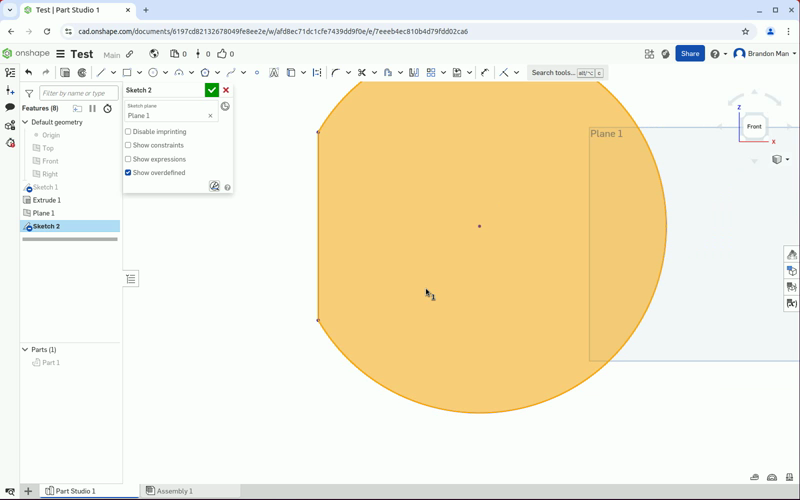
scroll(-6)
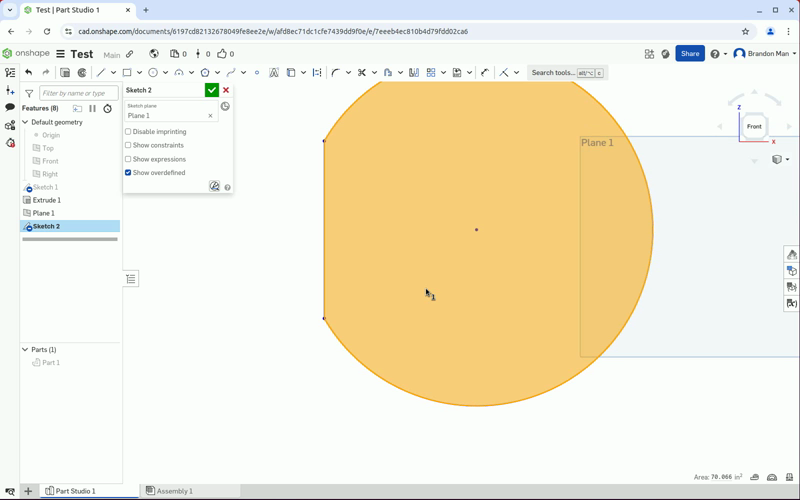
scroll(-6)
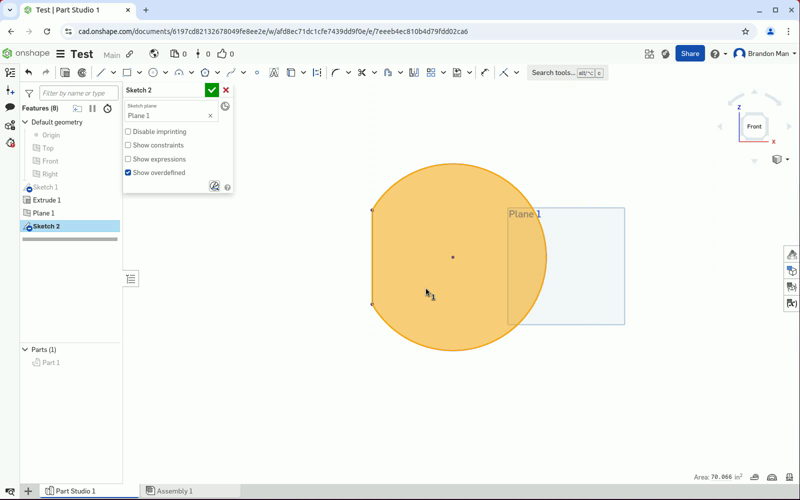
scroll(-6)
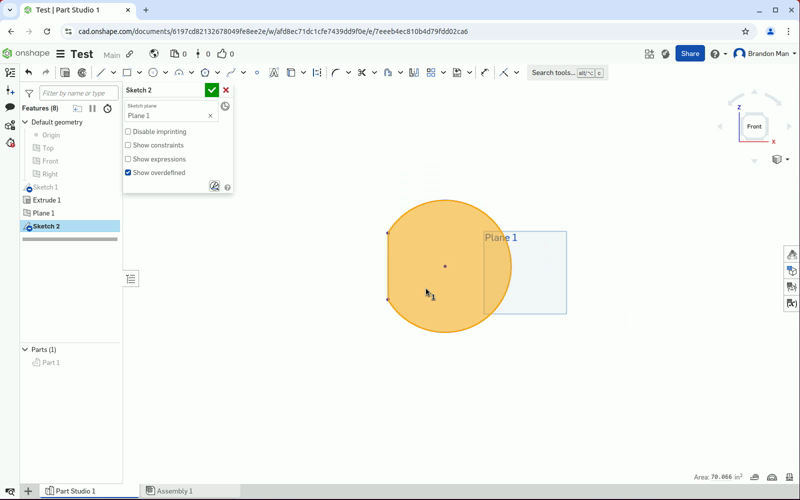
scroll(-6)
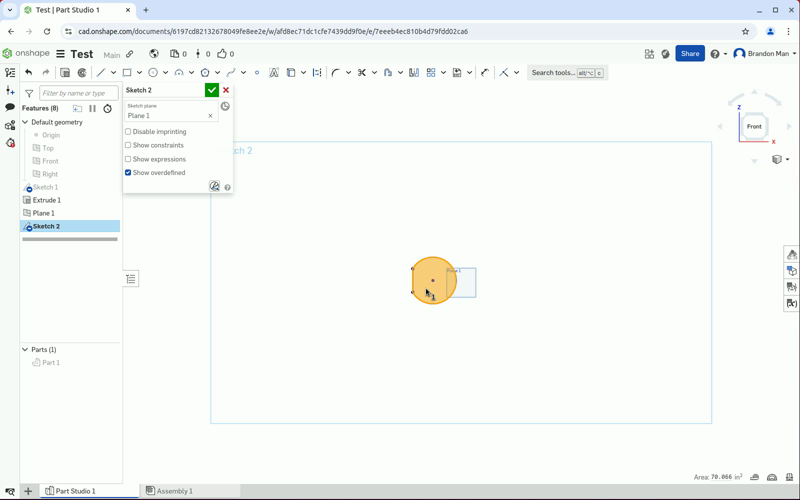
mouse_move(73, 352)
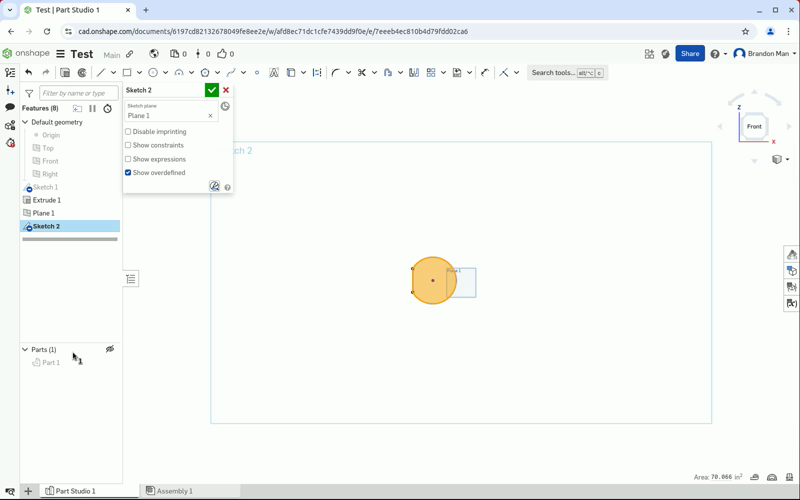
key(shift+y)
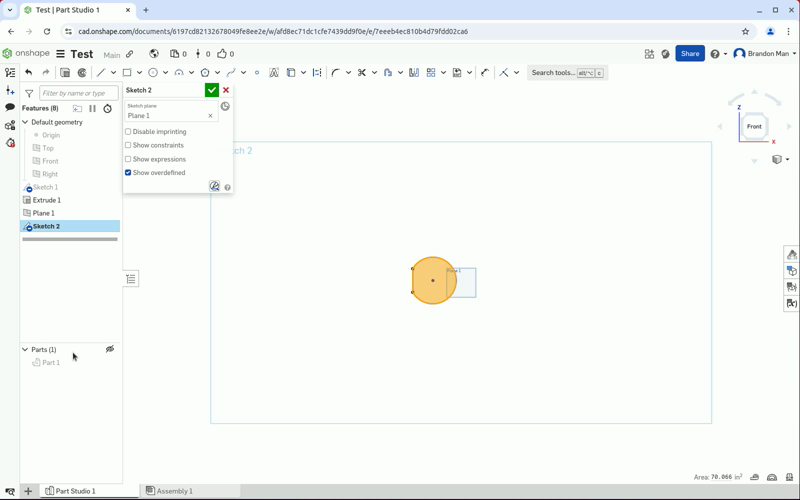
key(shift+e)
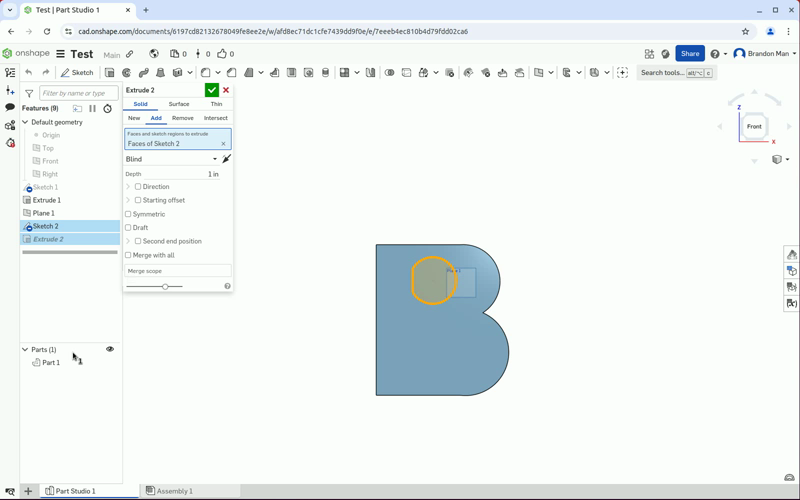
mouse_move(143, 106)
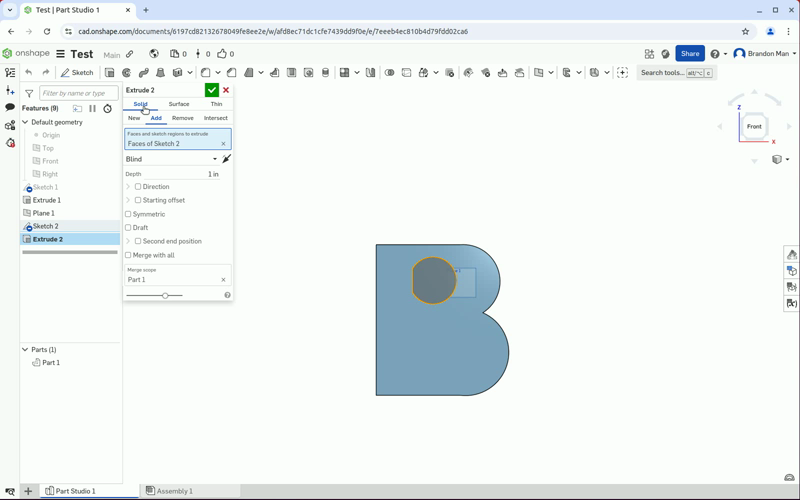
click(143, 106)
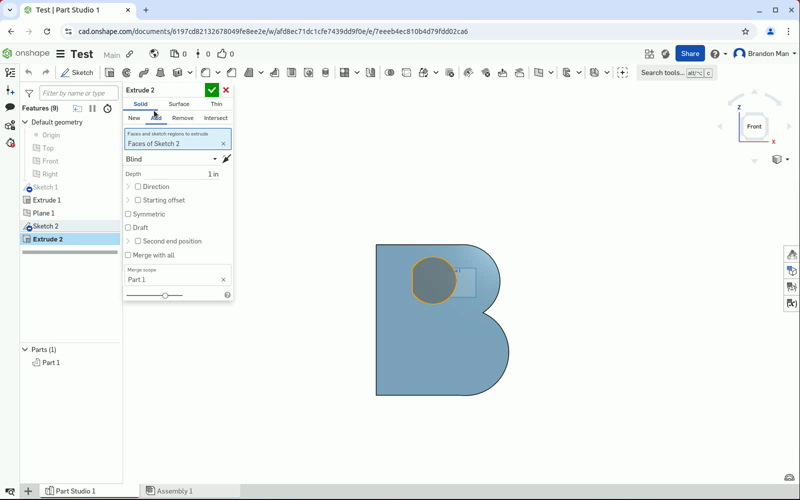
mouse_move(186, 120)
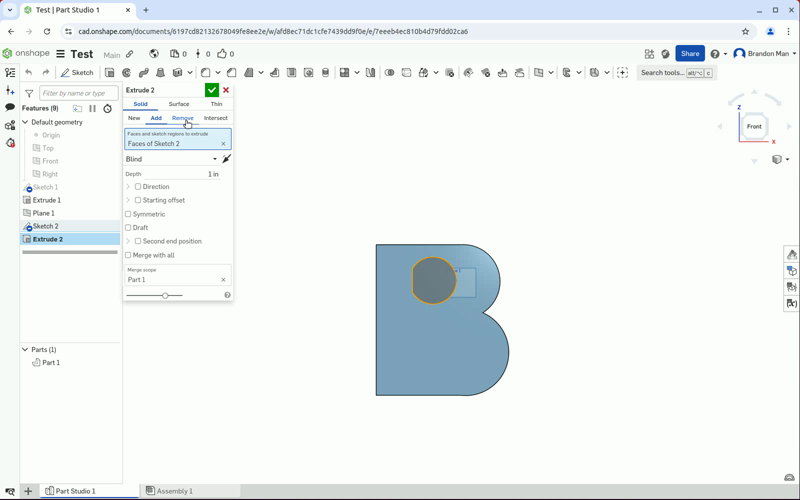
click(186, 120)
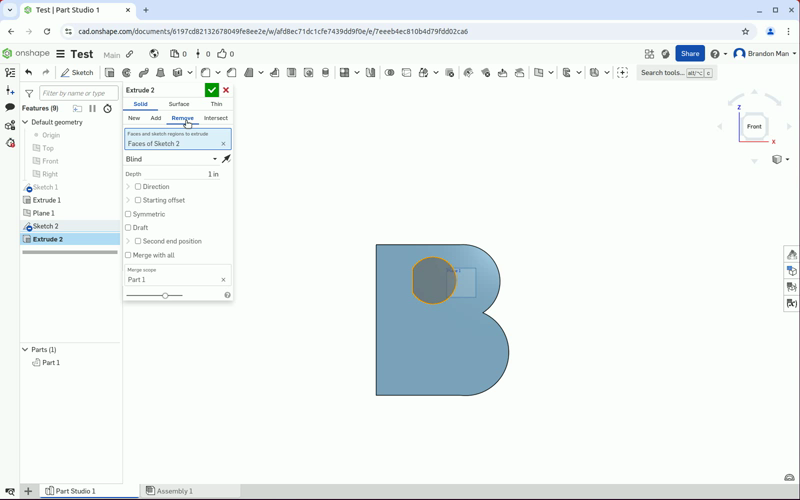
key(tab, 4)
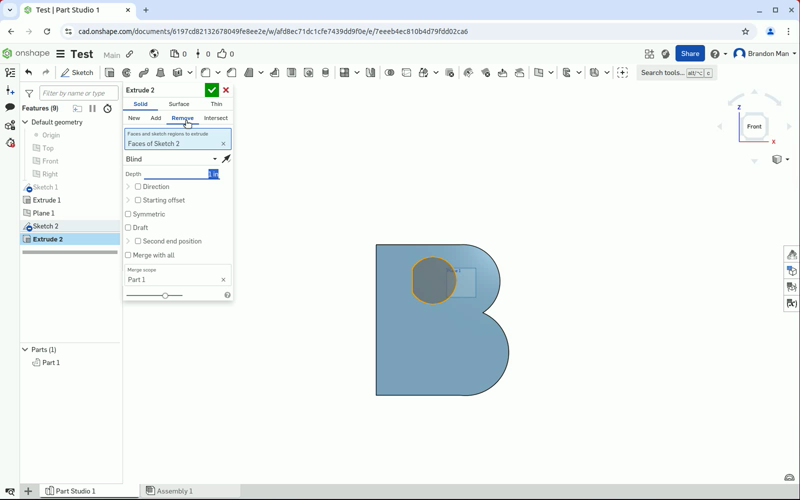
text(3.851)
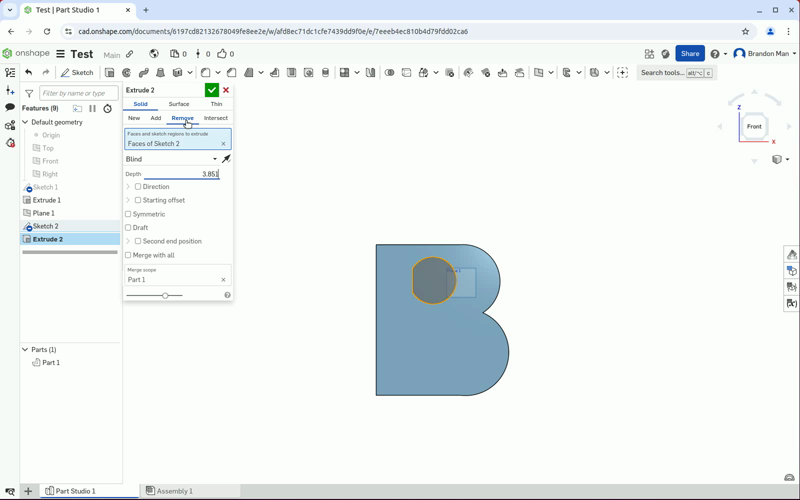
key(tab, 6)
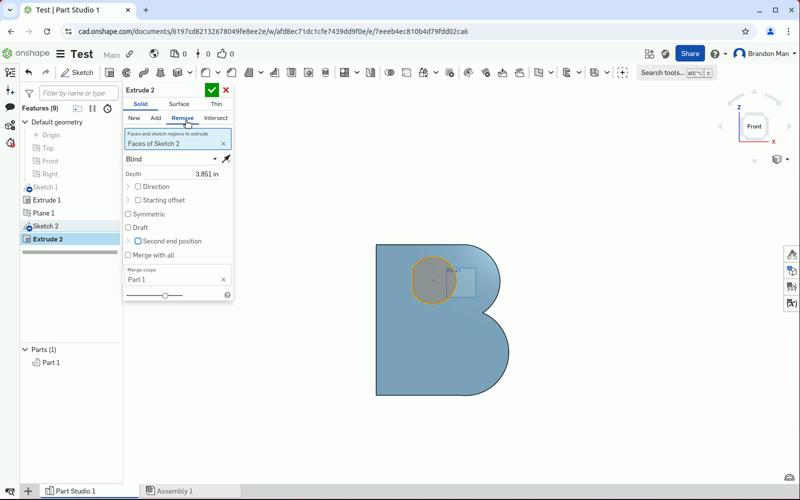
key(space)
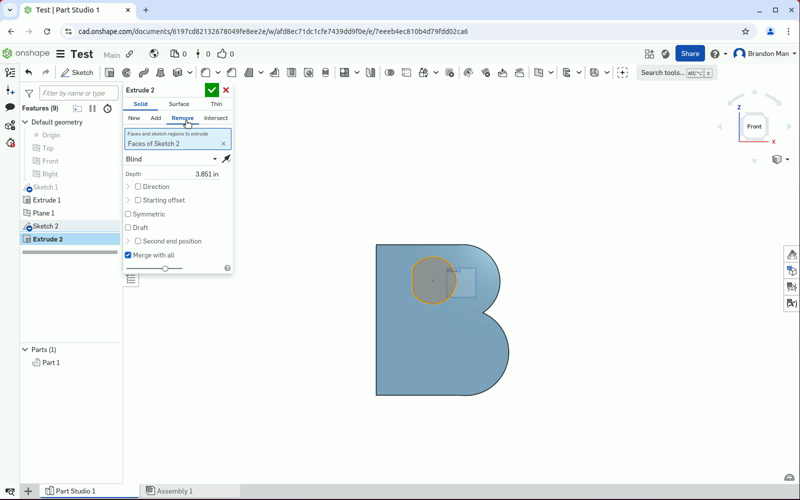
key(enter)
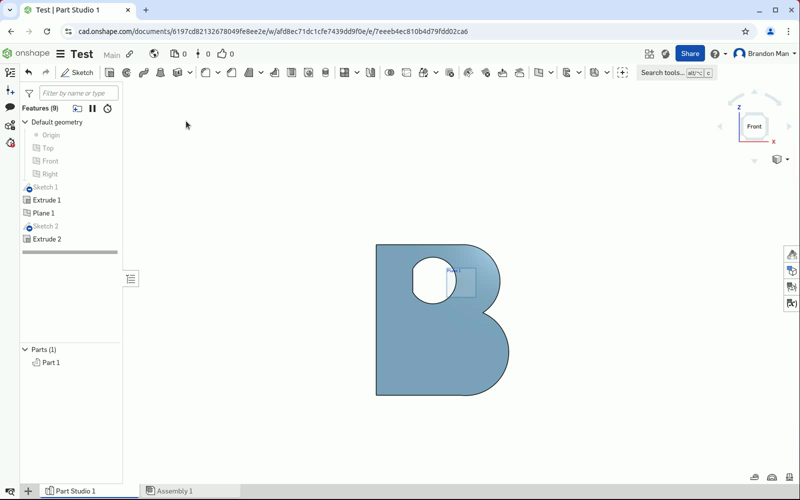
key(shift+h)
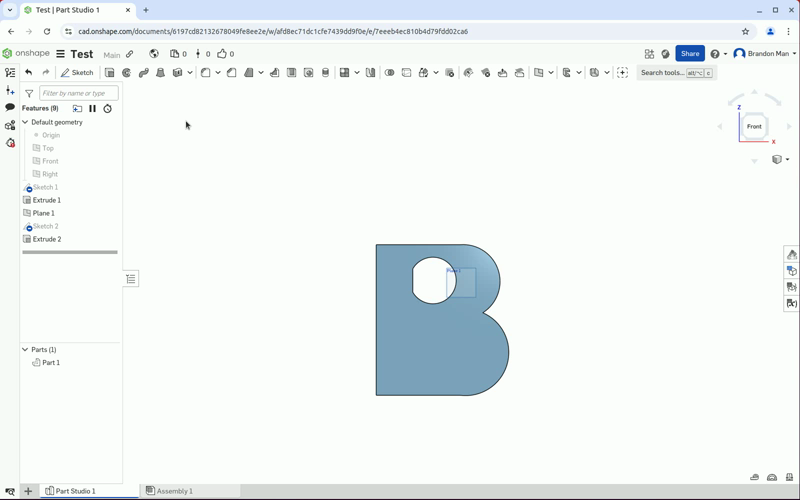
key(shift+h)
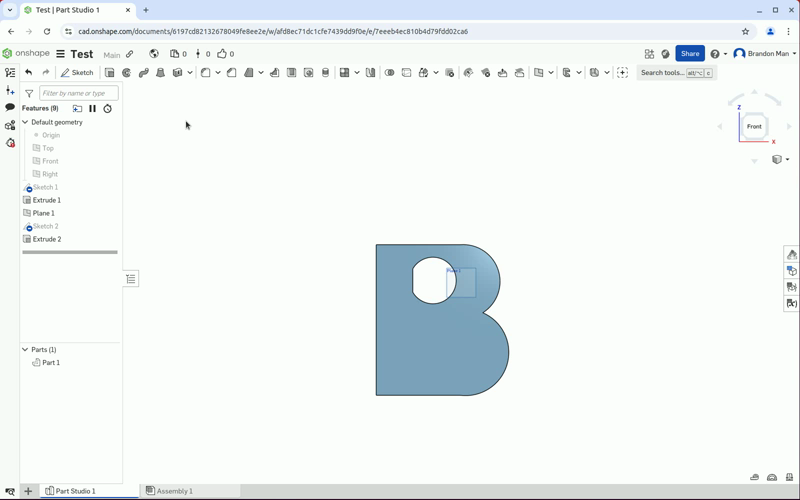
mouse_move(73, 189)
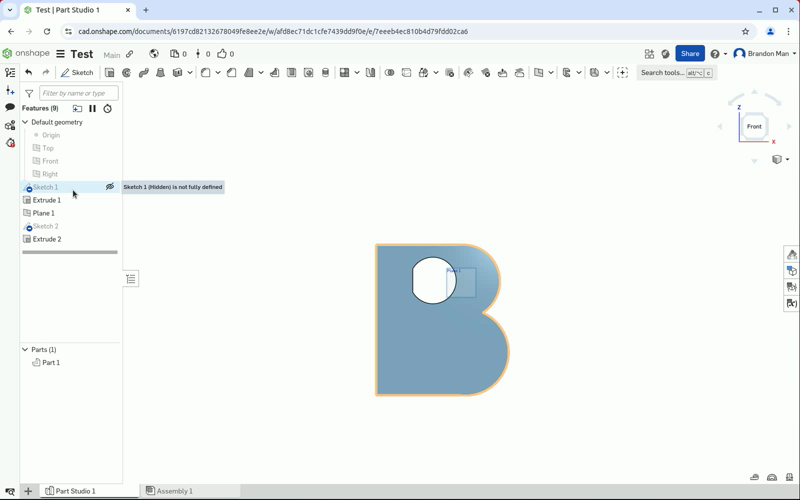
click(73, 189)
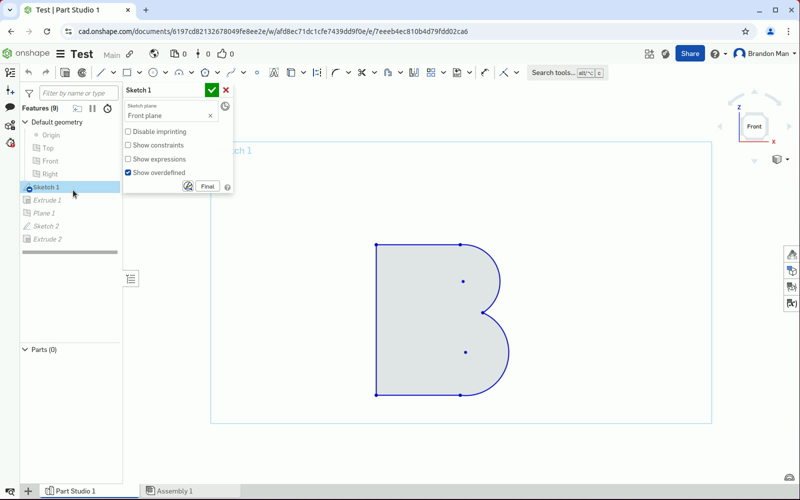
mouse_move(229, 92)
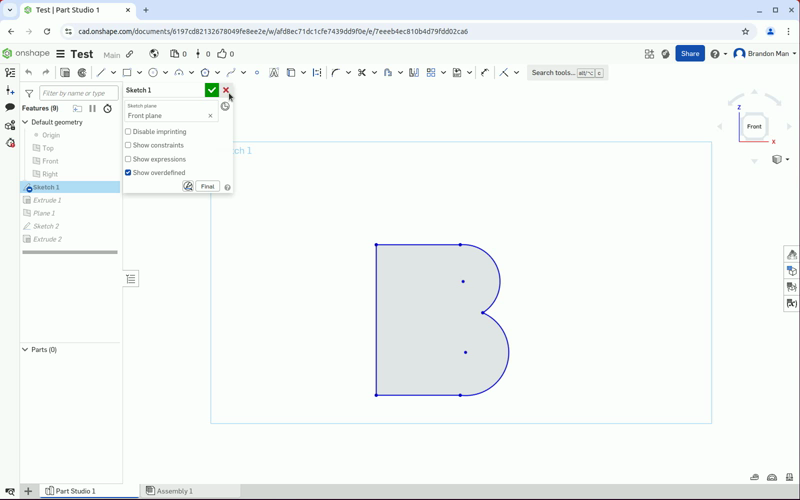
click(229, 92)
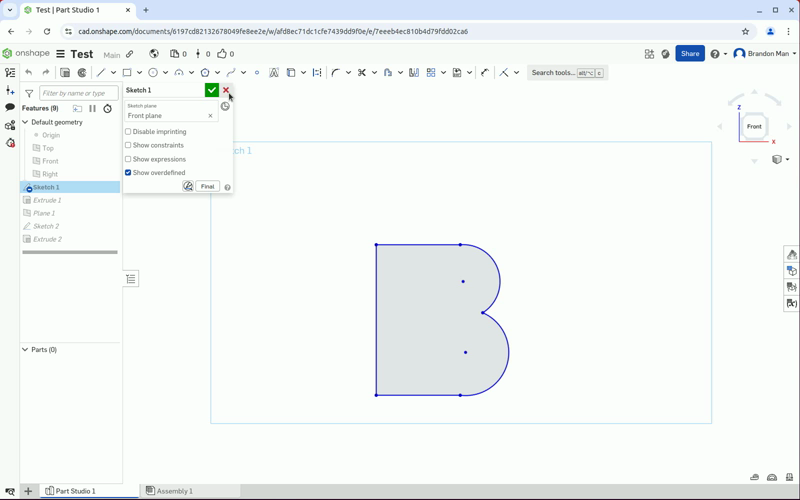
key(shift+s)
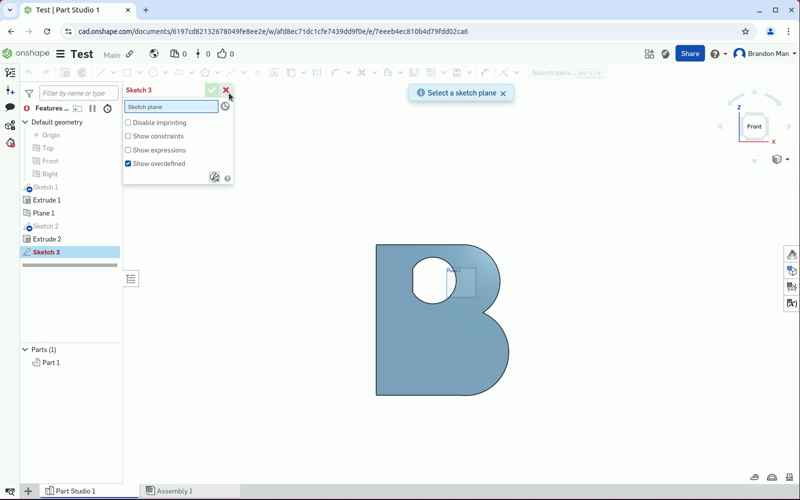
mouse_move(73, 215)
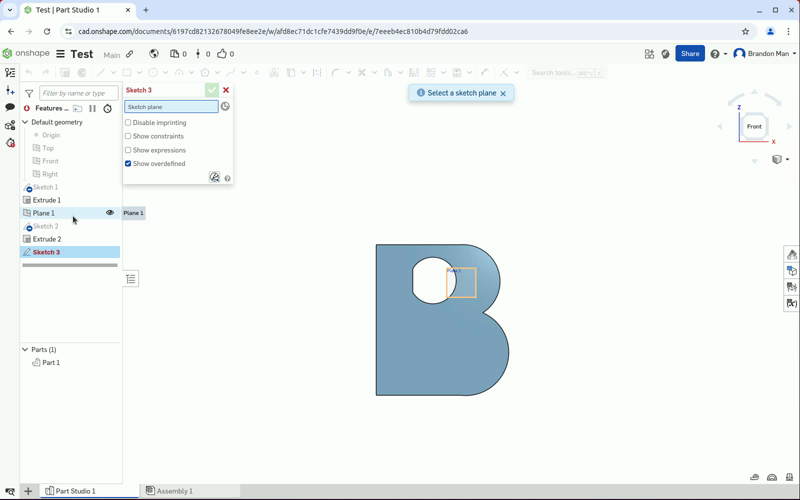
click(73, 215)
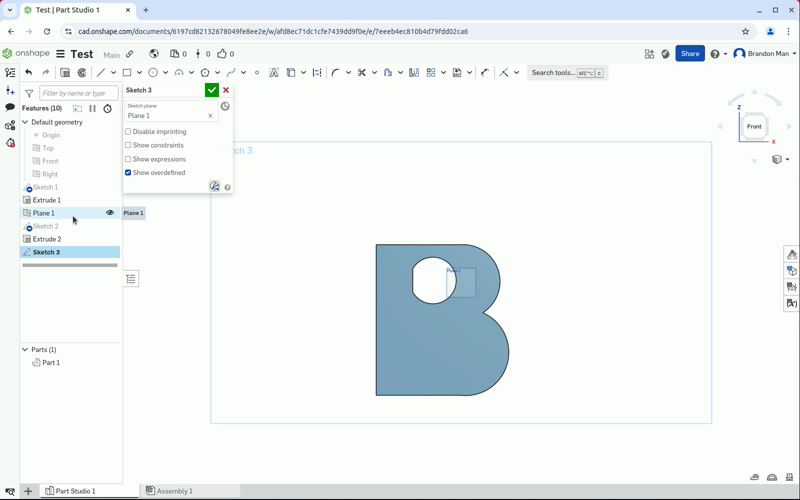
mouse_move(73, 352)
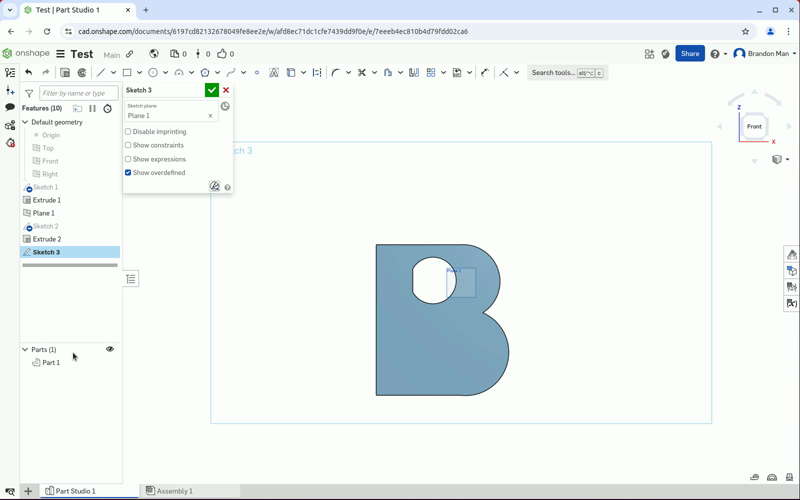
key(y)
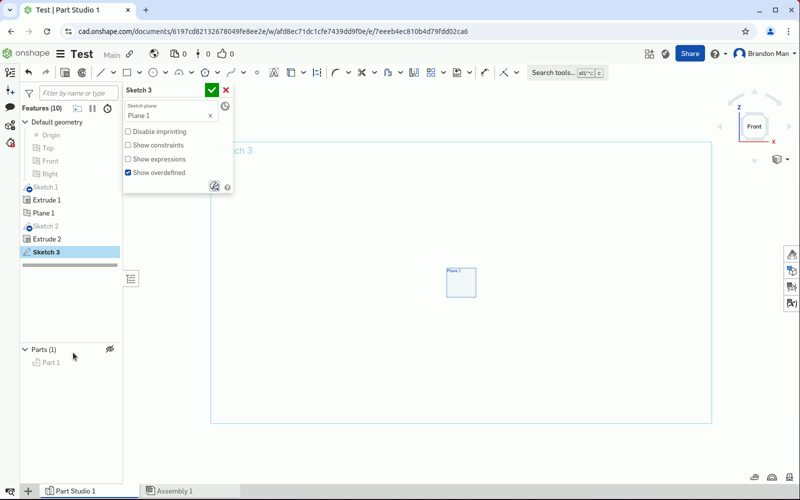
key(a)
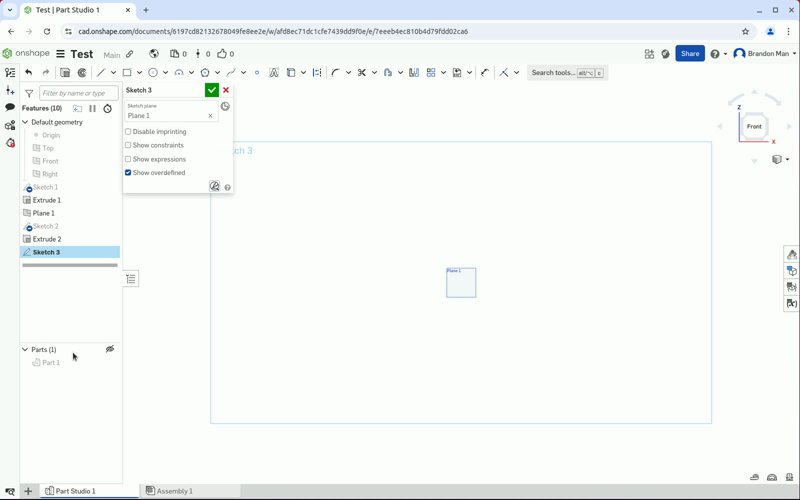
key_down(shift)
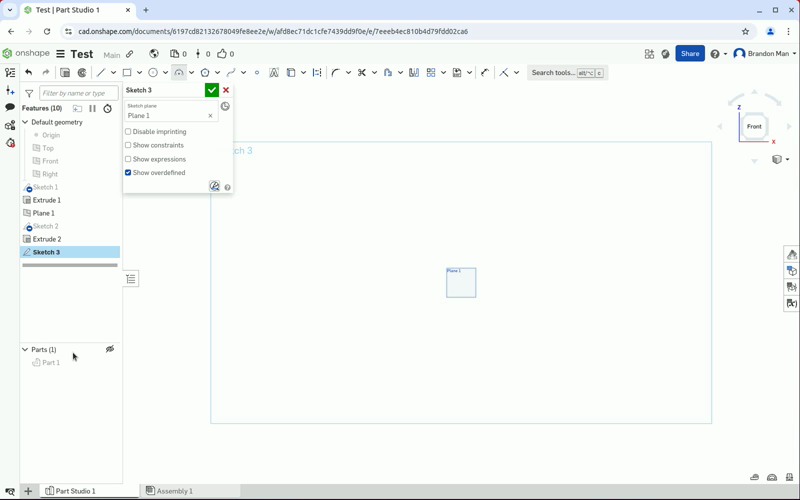
mouse_move(412, 375)
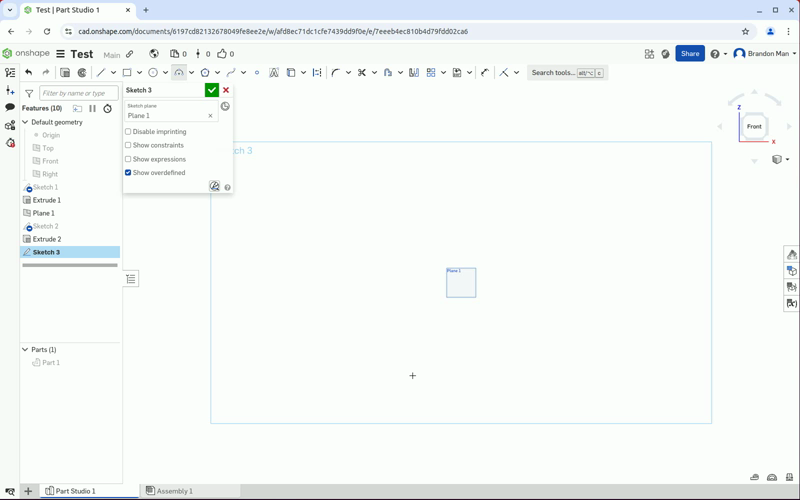
click(412, 375)
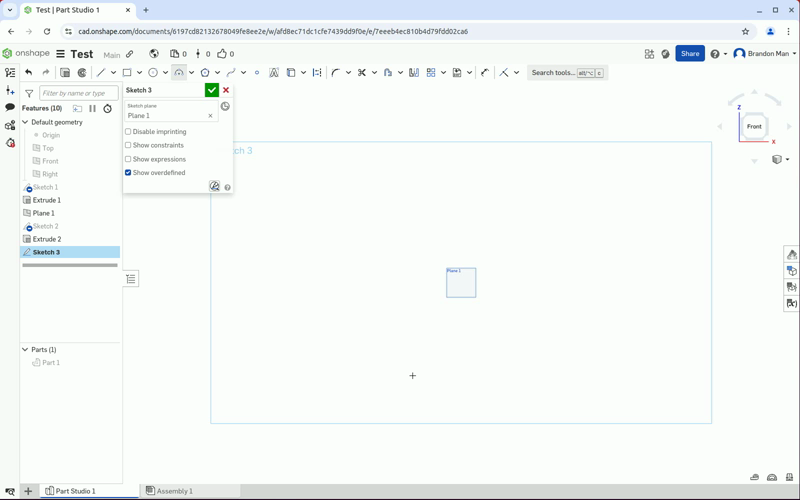
key_up(shift)
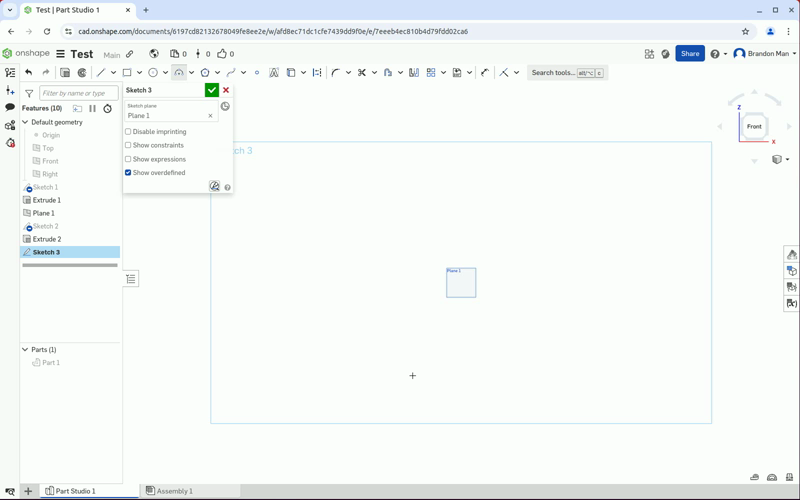
key_down(shift)
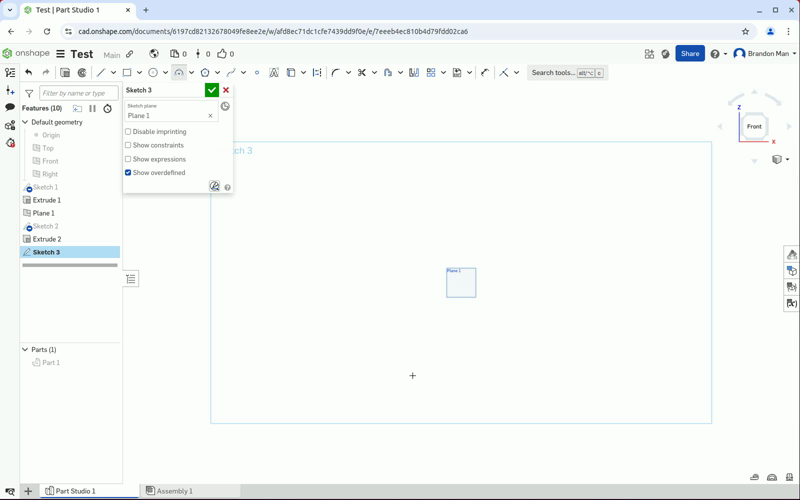
mouse_move(412, 338)
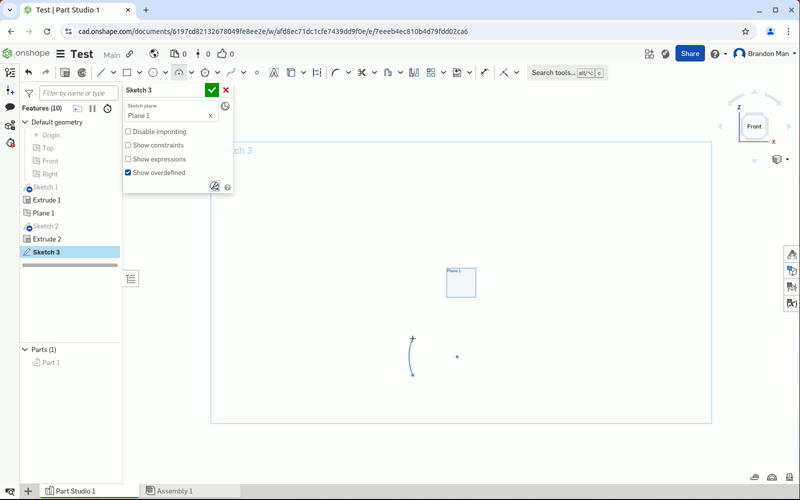
click(412, 338)
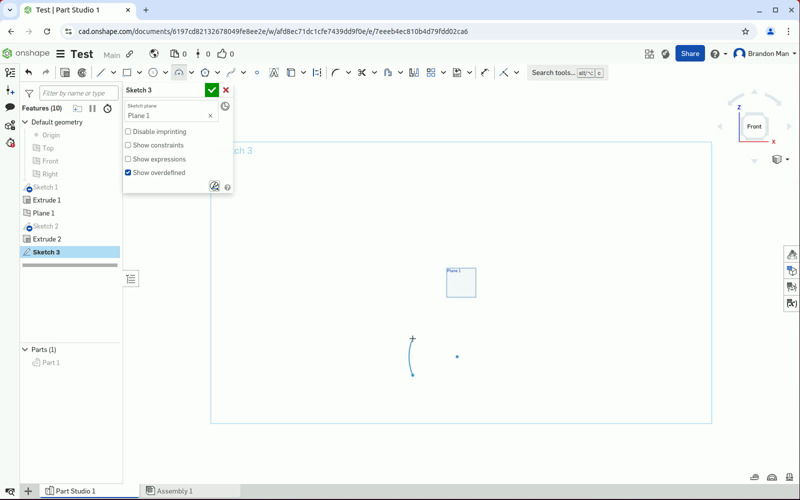
mouse_move(452, 357)
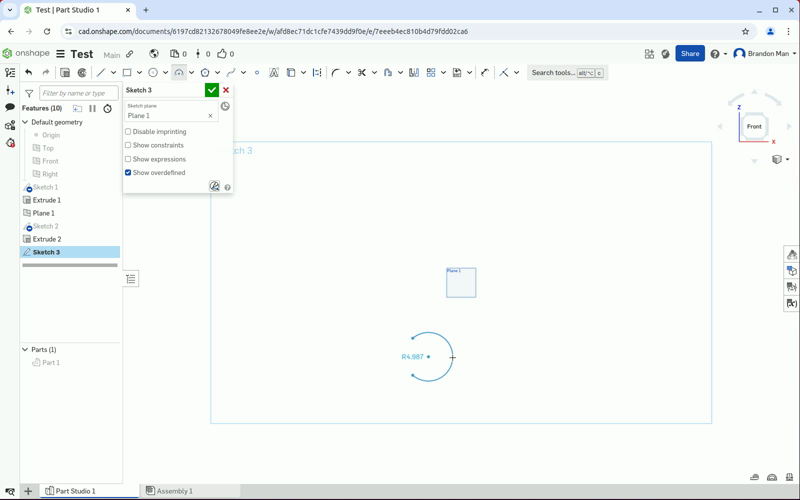
click(452, 357)
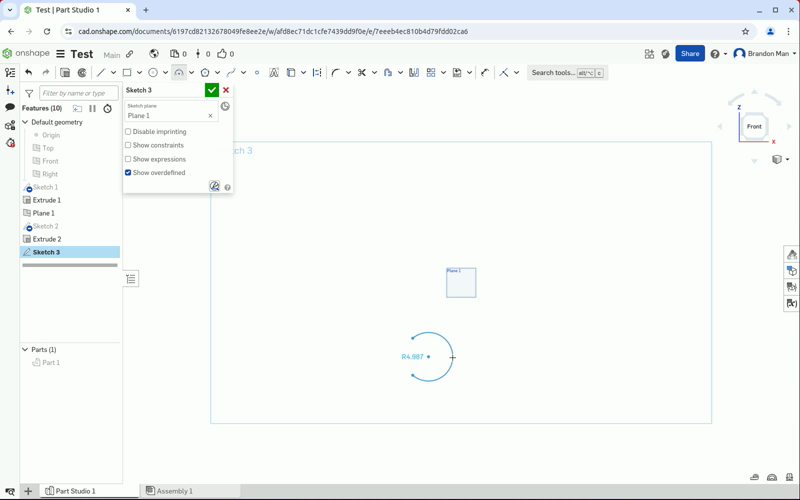
key_up(shift)
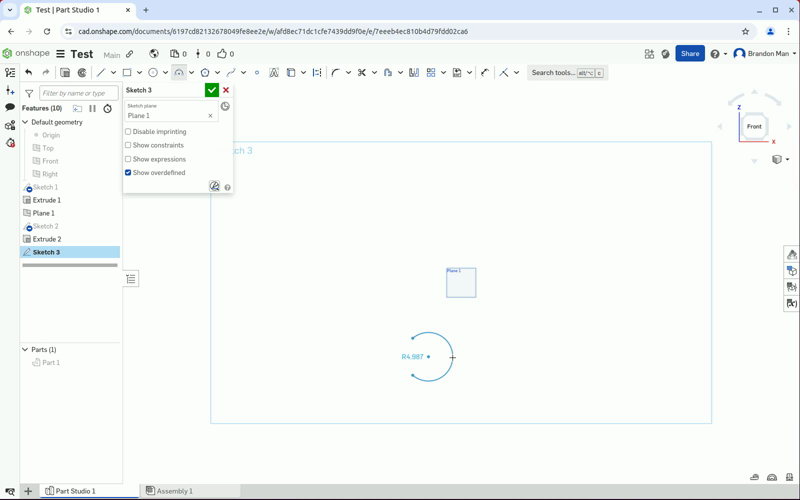
key(esc)
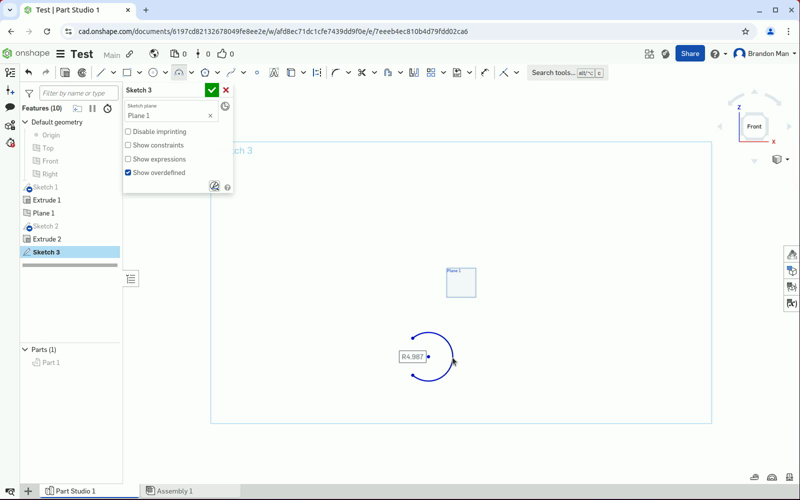
key(l)
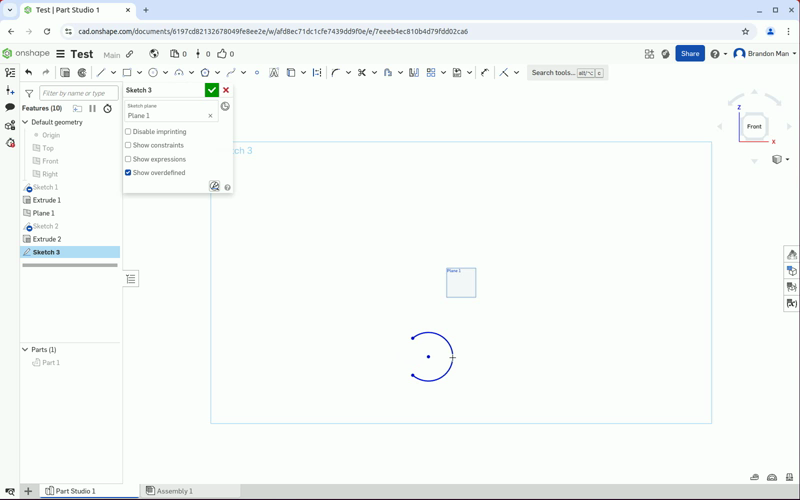
mouse_move(412, 338)
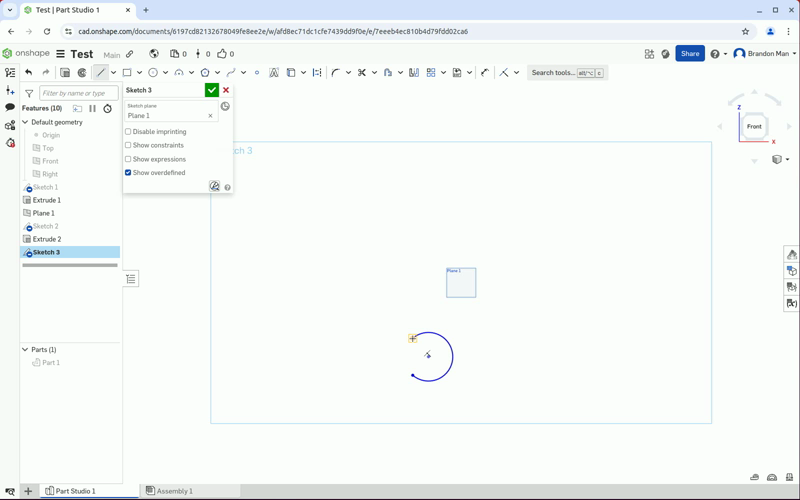
click(412, 338)
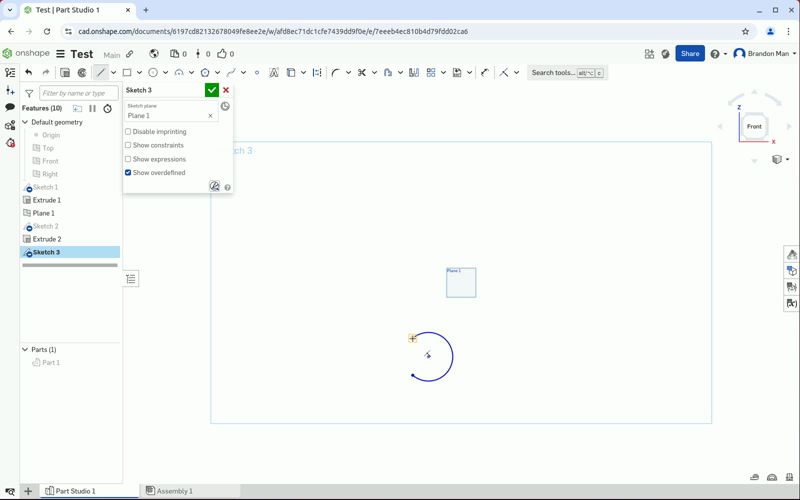
mouse_move(442, 338)
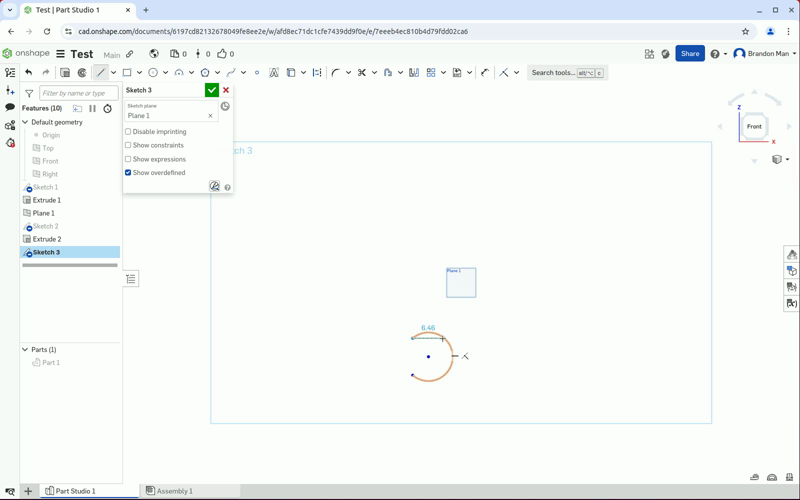
key_down(shift)
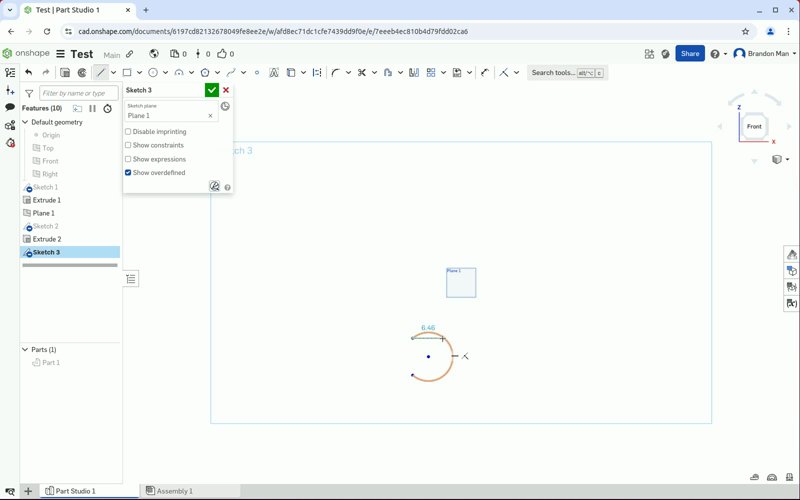
mouse_move(412, 375)
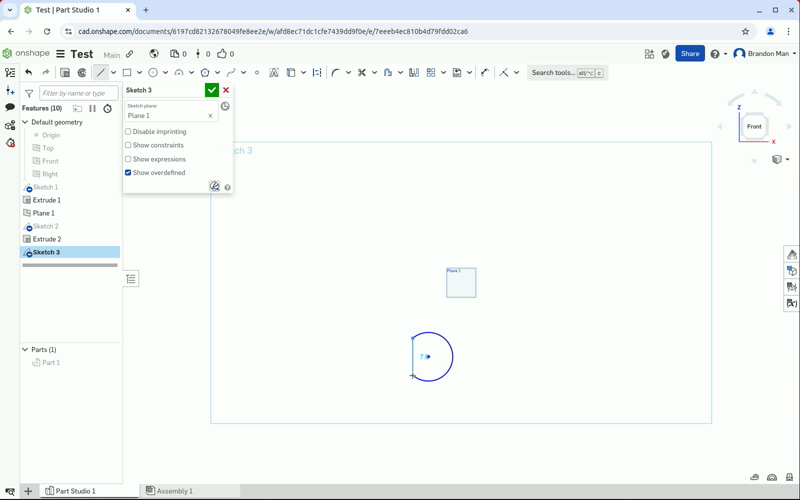
key_up(shift)
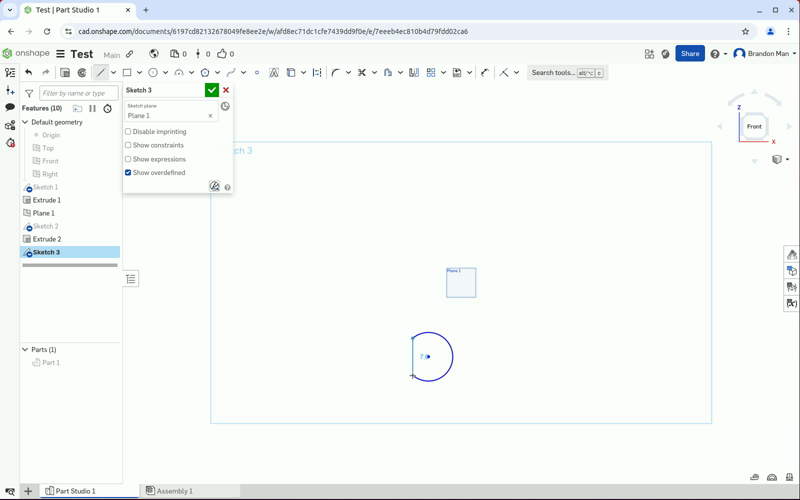
click(412, 375)
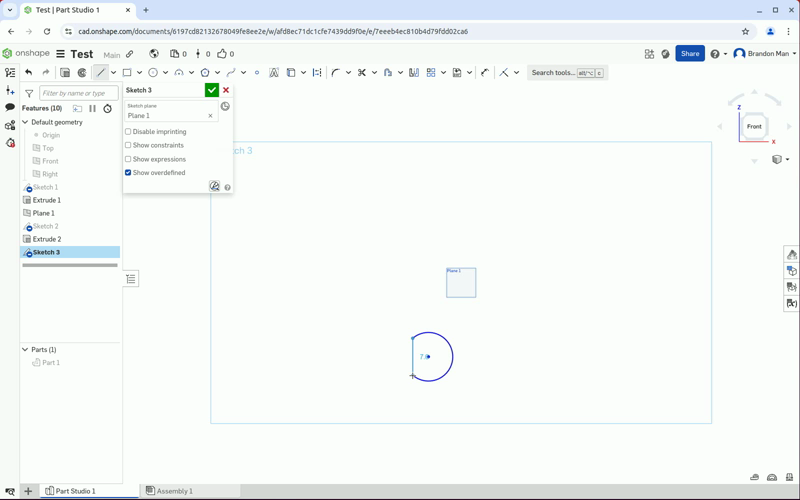
key(esc)
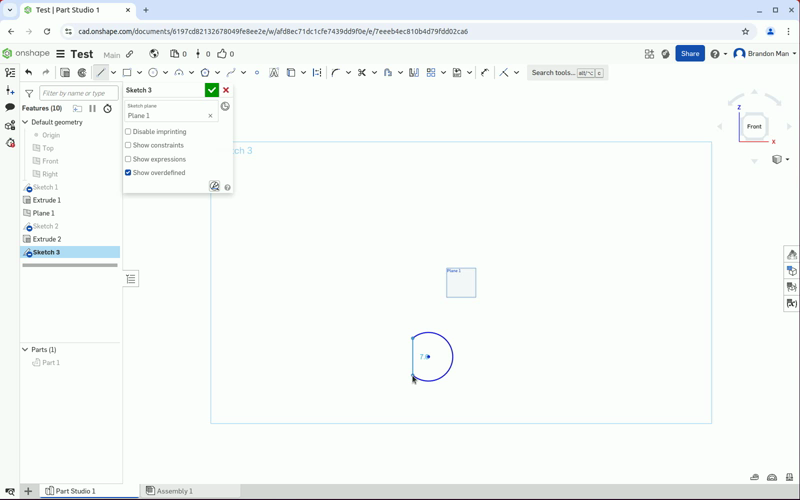
mouse_move(420, 370)
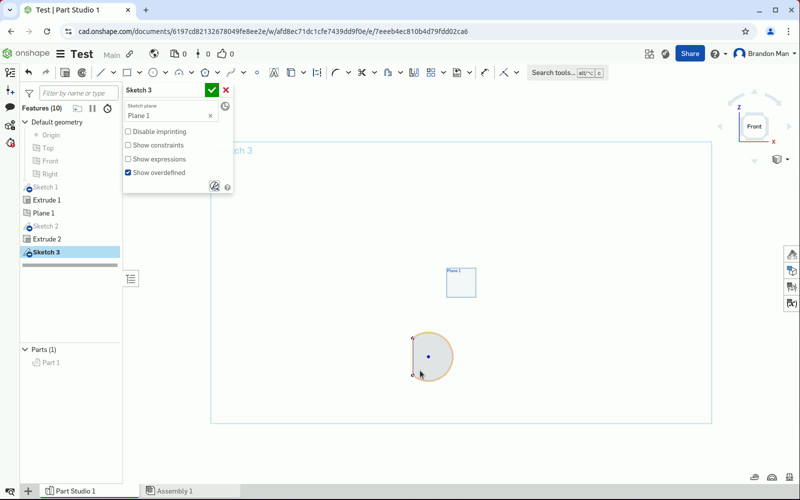
scroll(6)
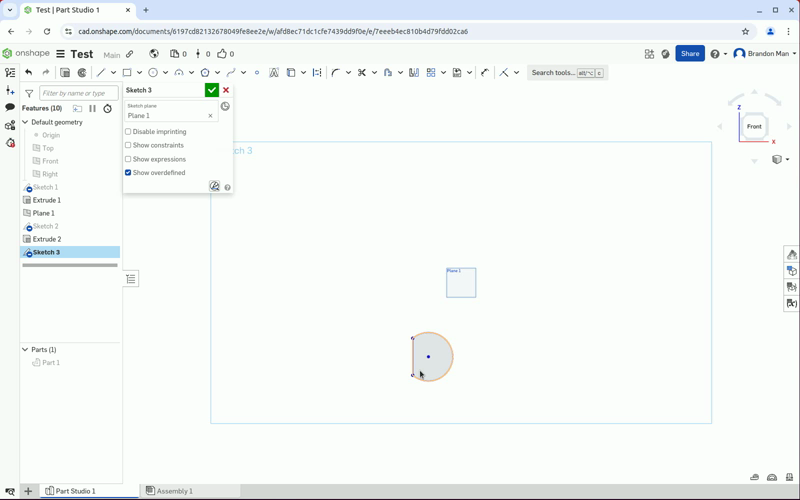
scroll(6)
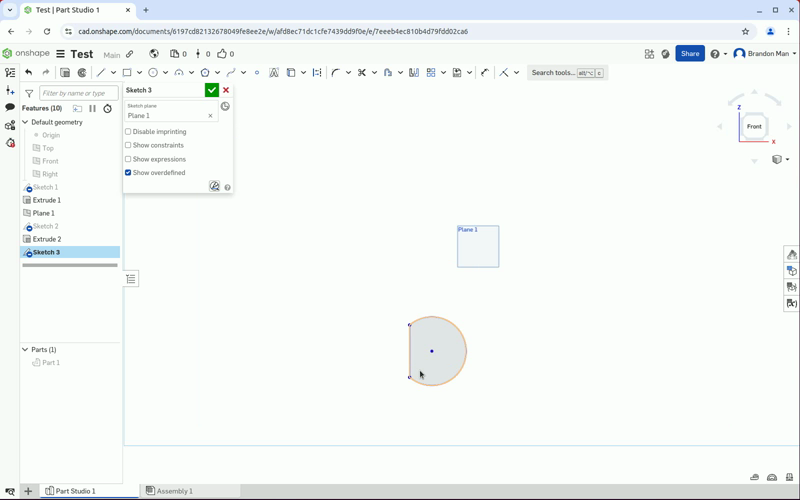
scroll(6)
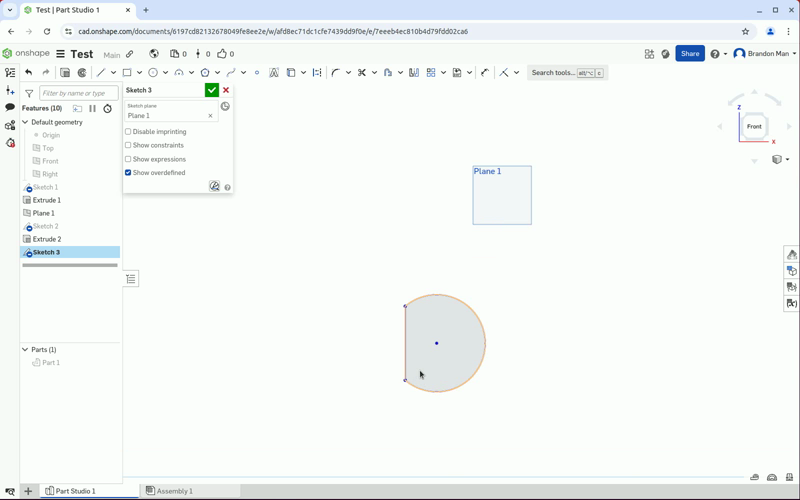
scroll(6)
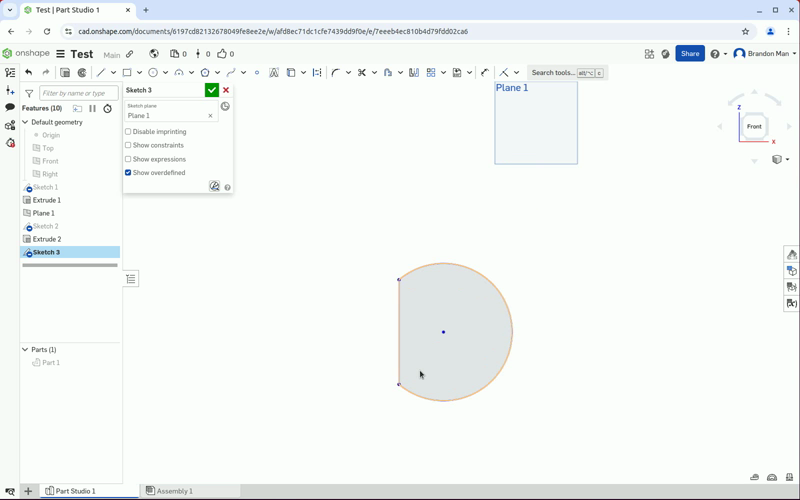
scroll(6)
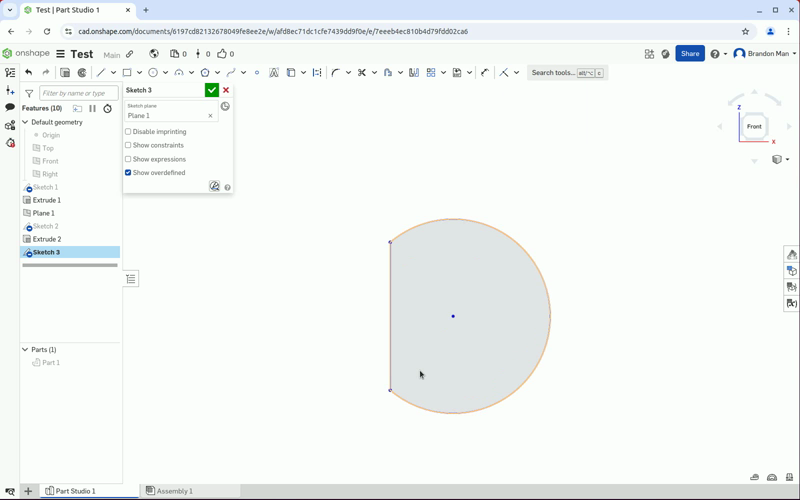
scroll(6)
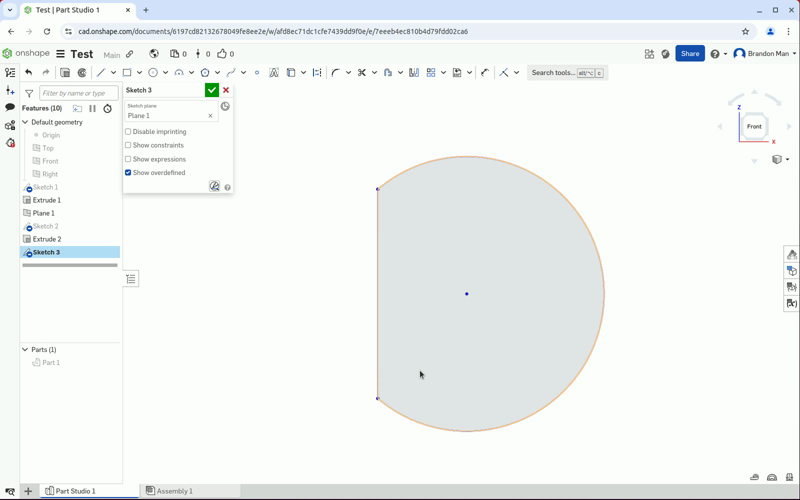
scroll(6)
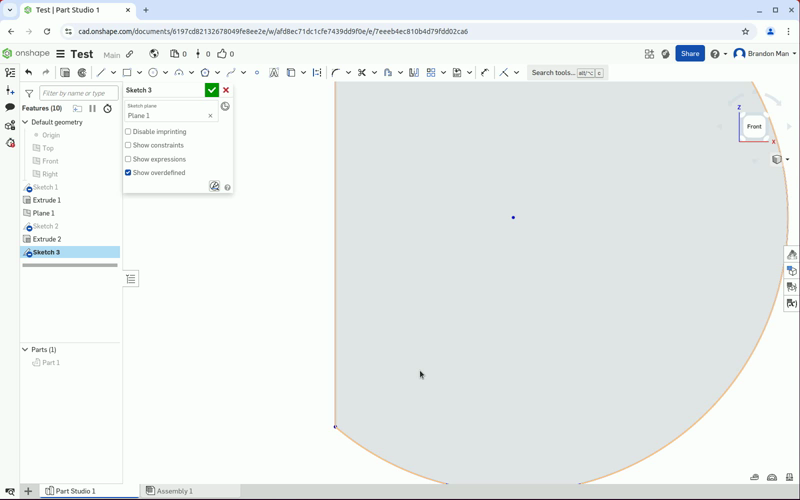
click(420, 370)
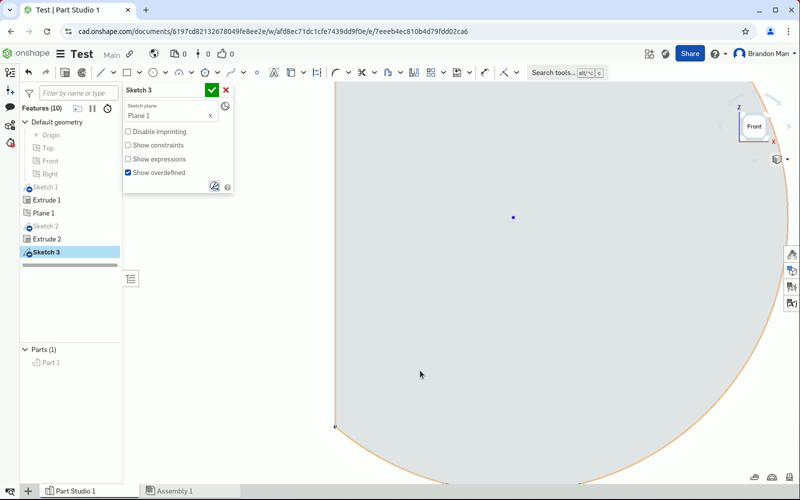
scroll(-6)
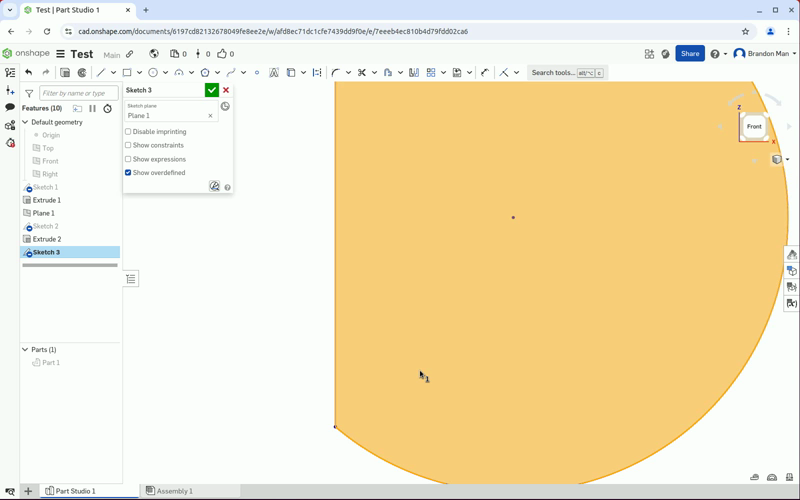
scroll(-6)
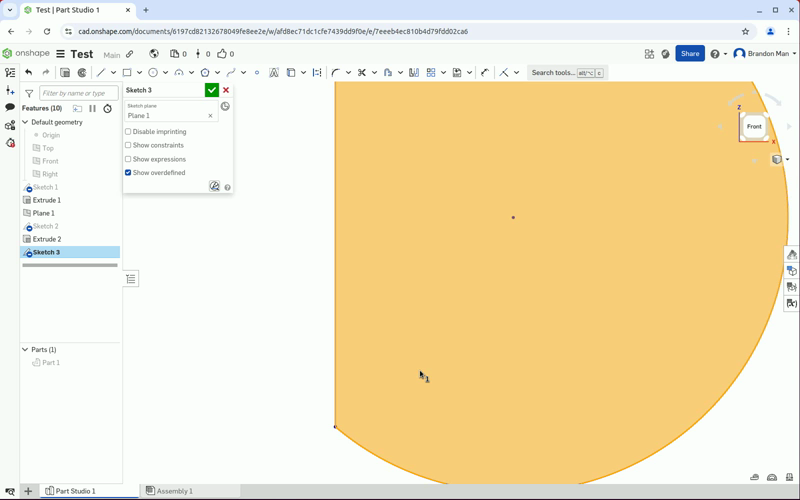
scroll(-6)
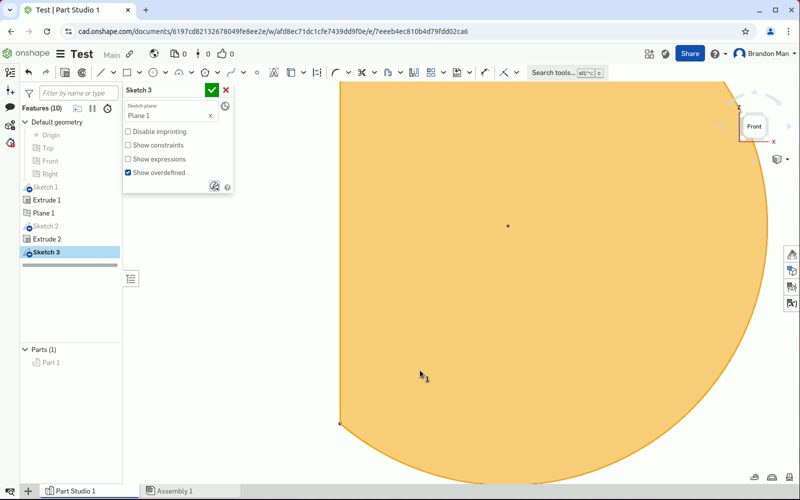
scroll(-6)
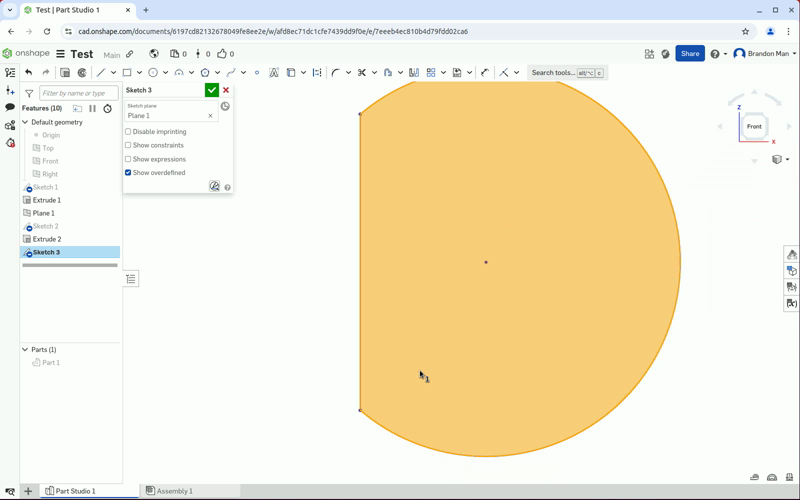
scroll(-6)
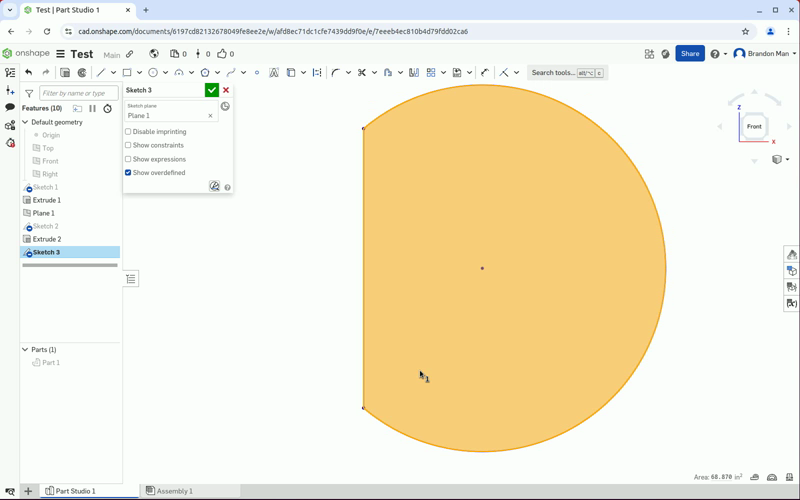
scroll(-6)
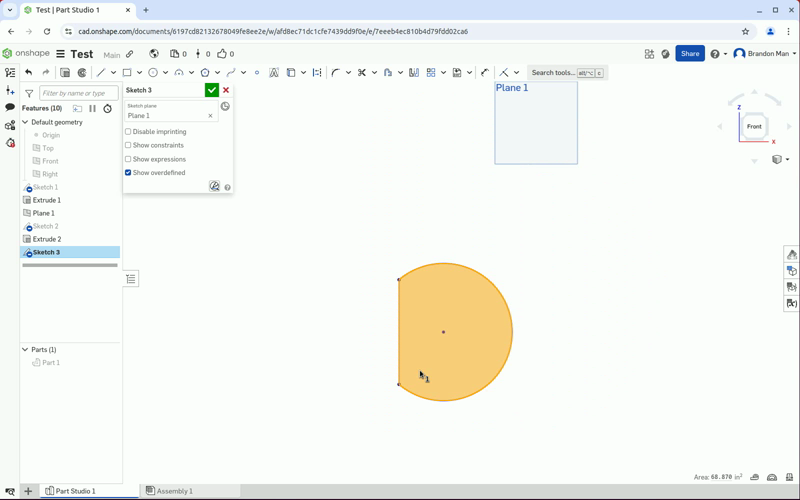
scroll(-6)
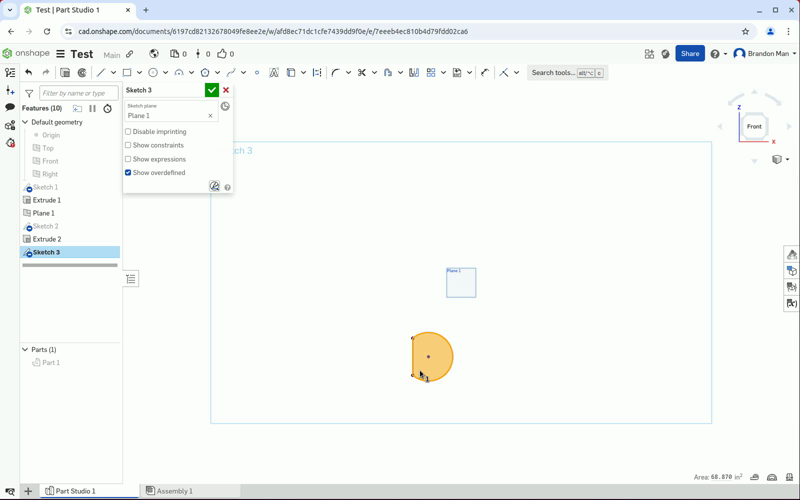
mouse_move(73, 352)
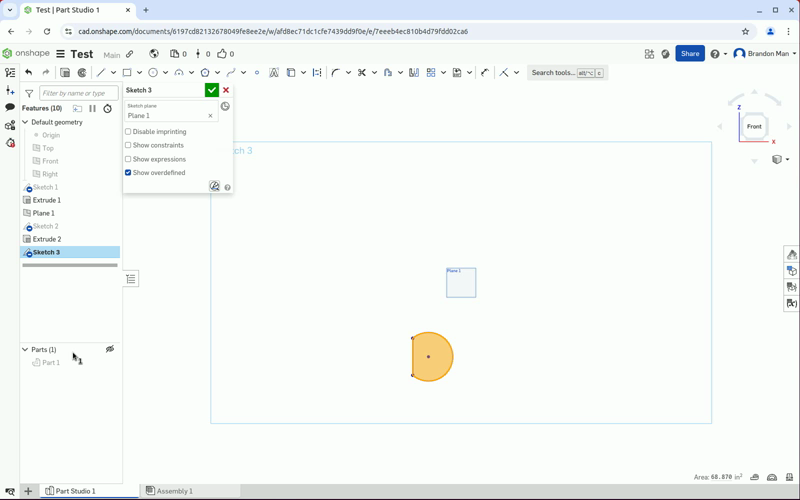
key(shift+y)
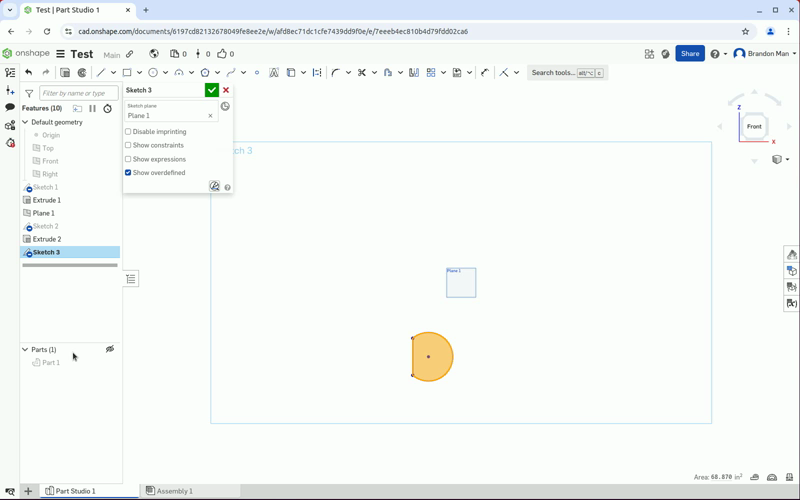
key(shift+e)
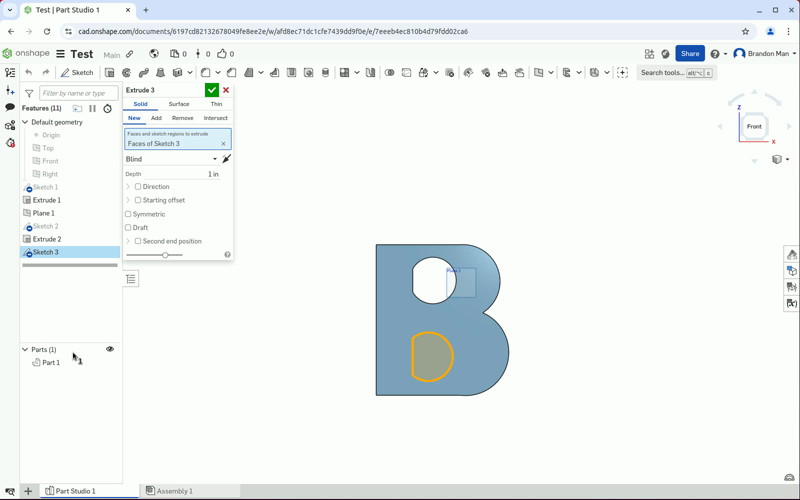
mouse_move(143, 106)
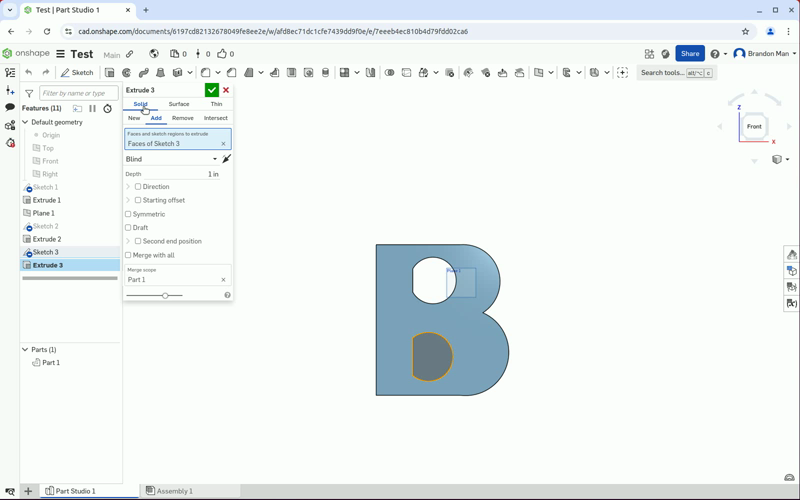
click(143, 106)
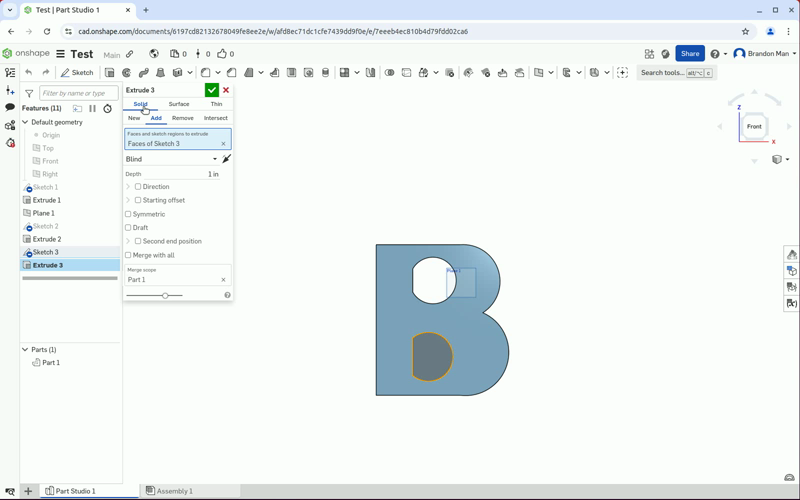
mouse_move(186, 120)
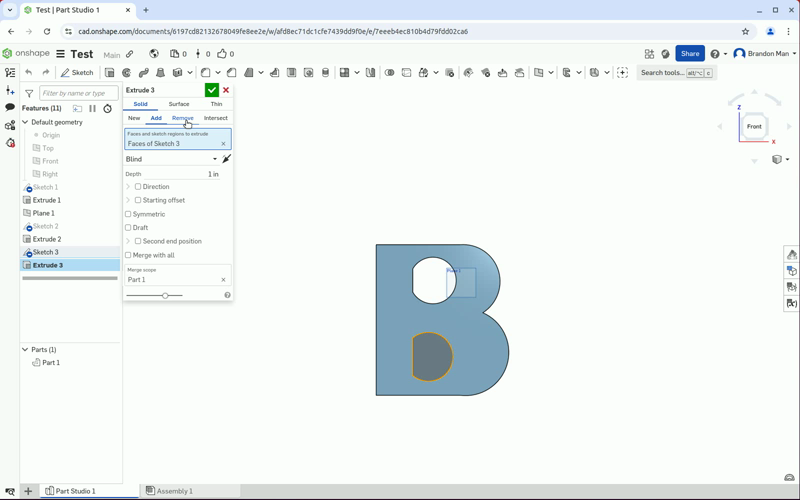
click(186, 120)
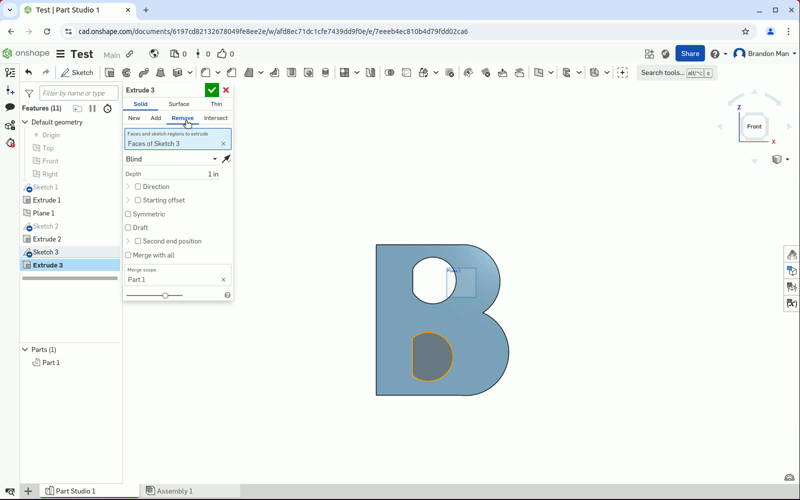
key(tab, 4)
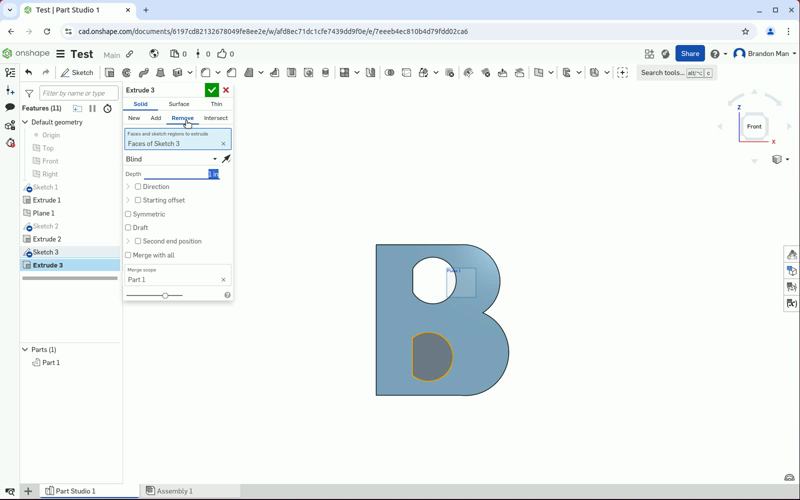
text(3.851)
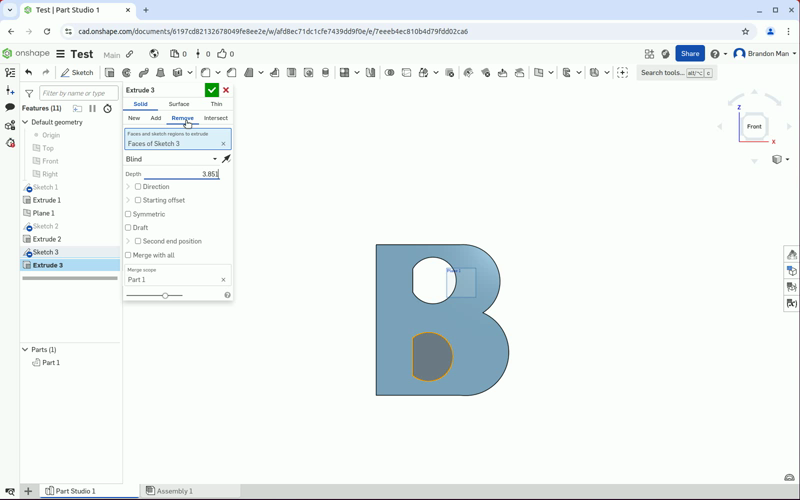
key(tab, 6)
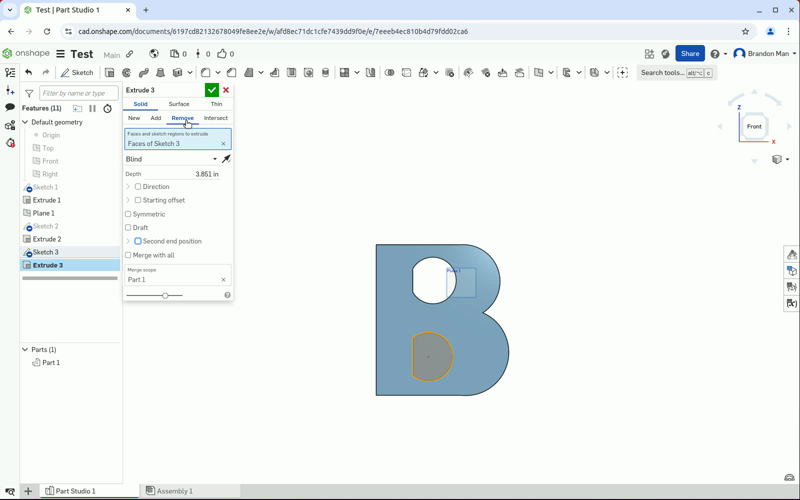
key(space)
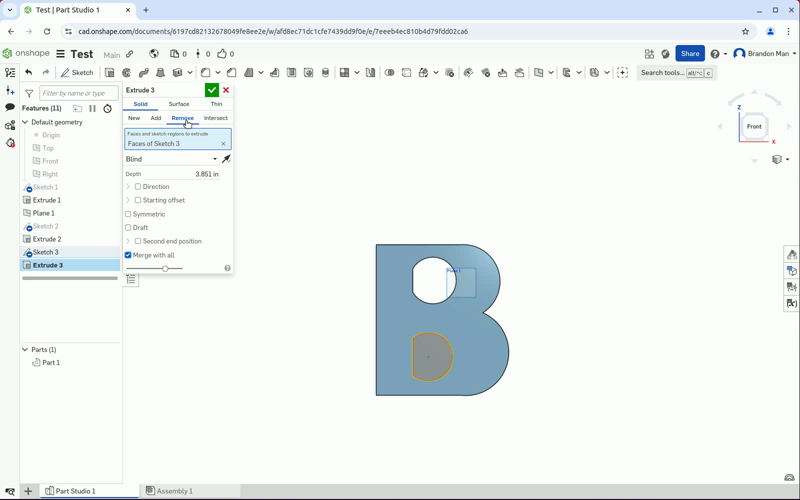
key(enter)
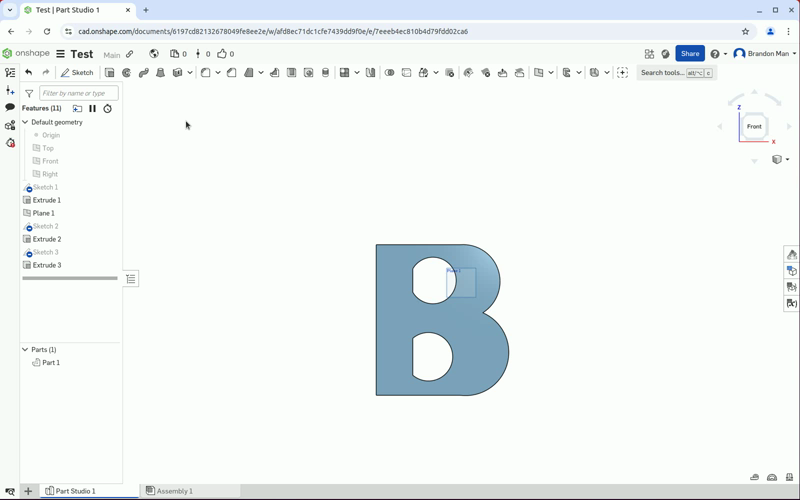
key(shift+h)
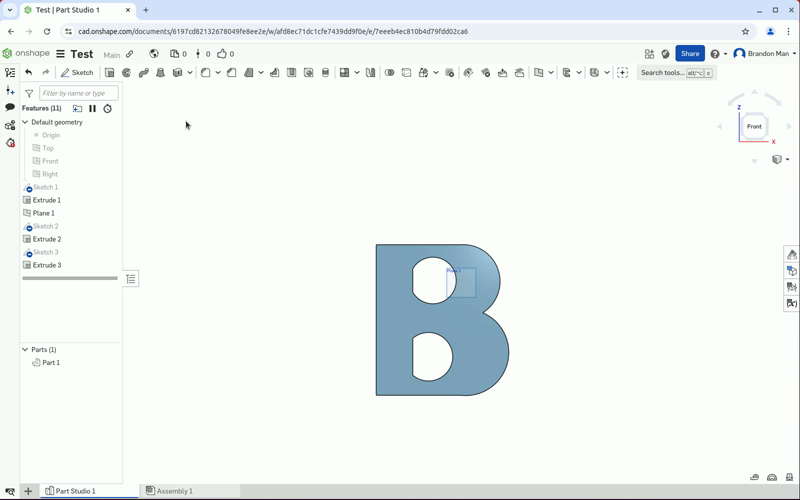
key(shift+h)
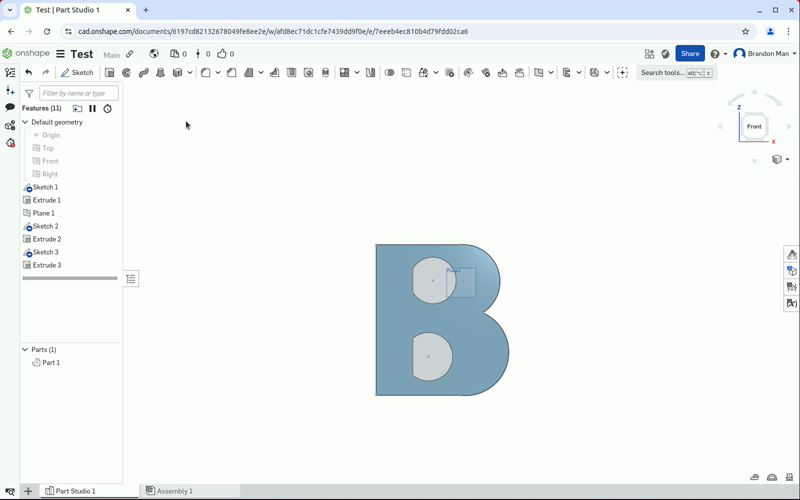
key(shift+7)
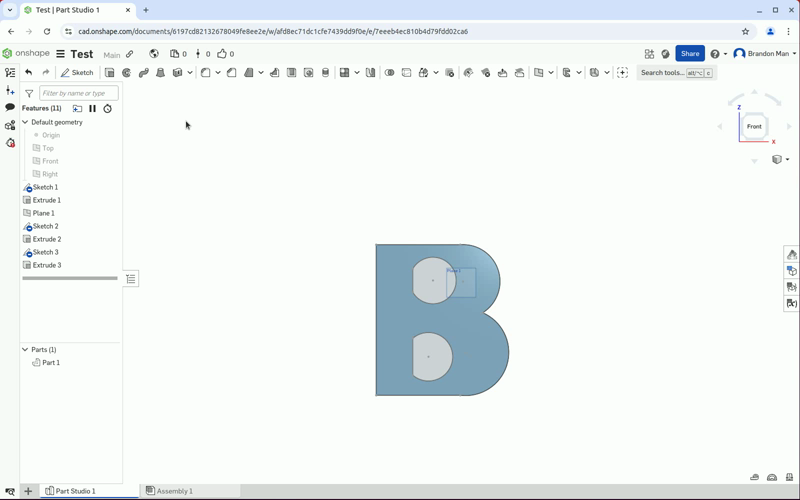
key(left, 2)
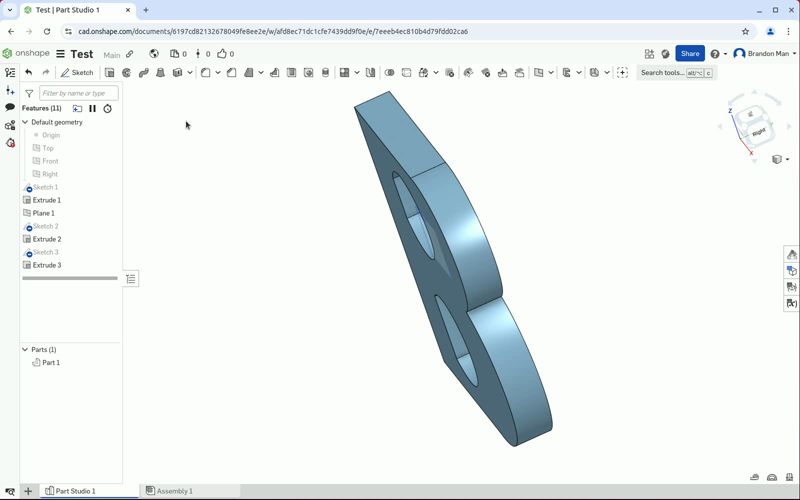
key(down, 2)
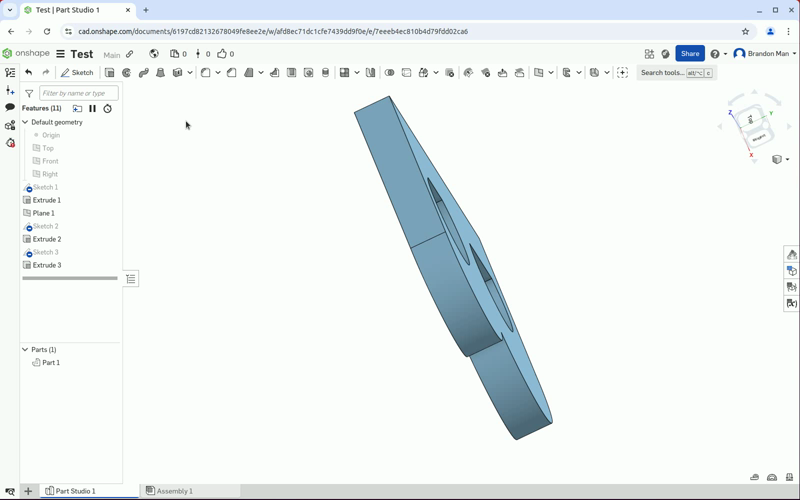
key(up, 2)
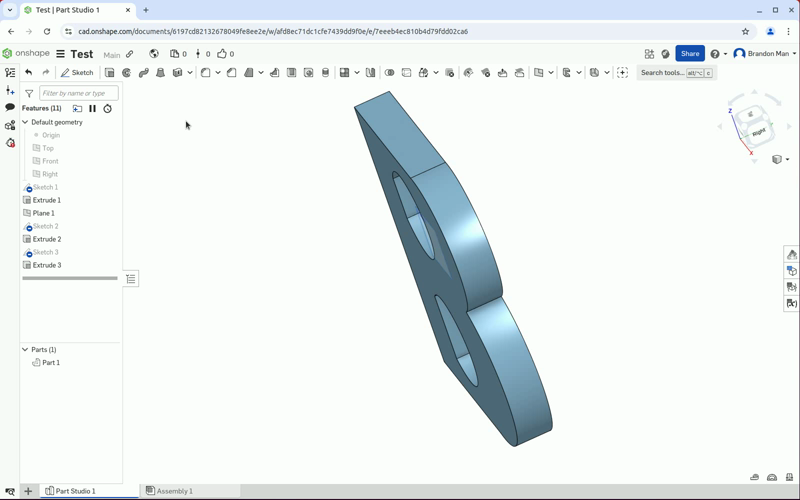
key(right, 2)
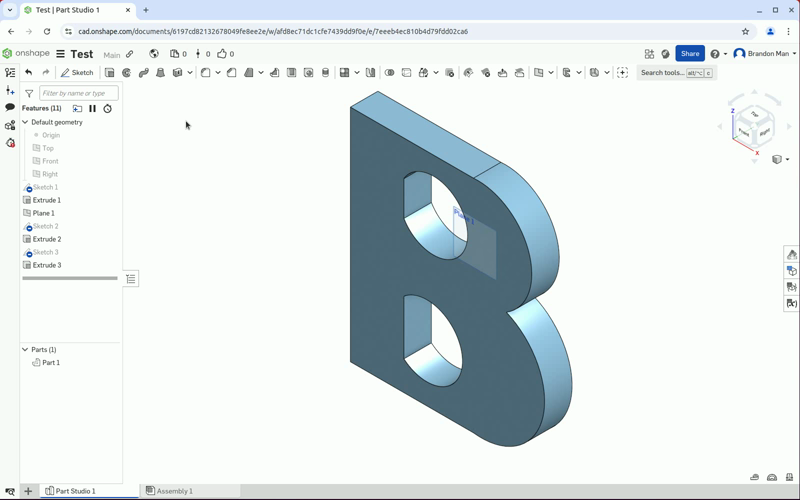
mouse_move(73, 189)
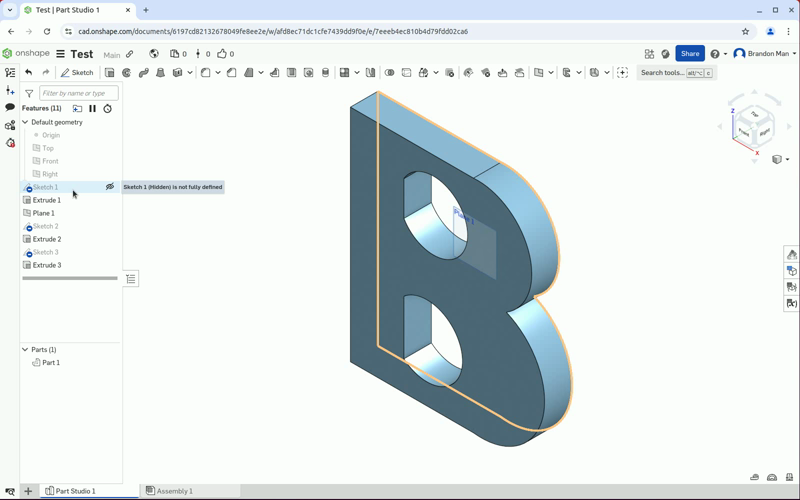
click(73, 189)